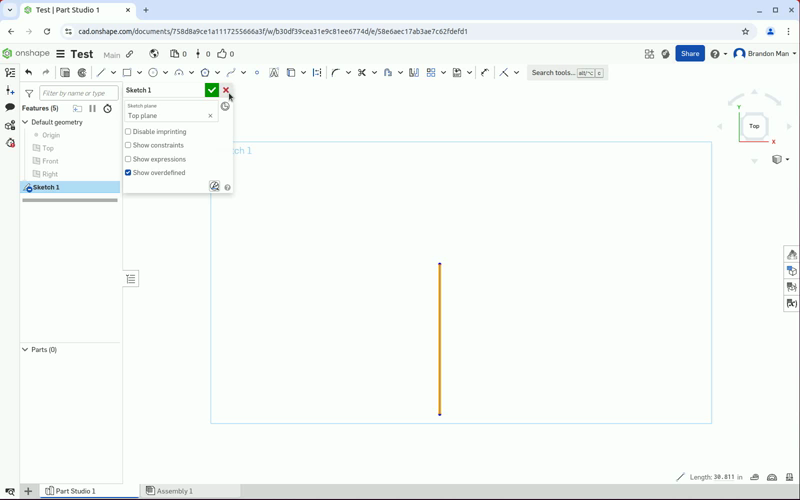
key(shift+h)
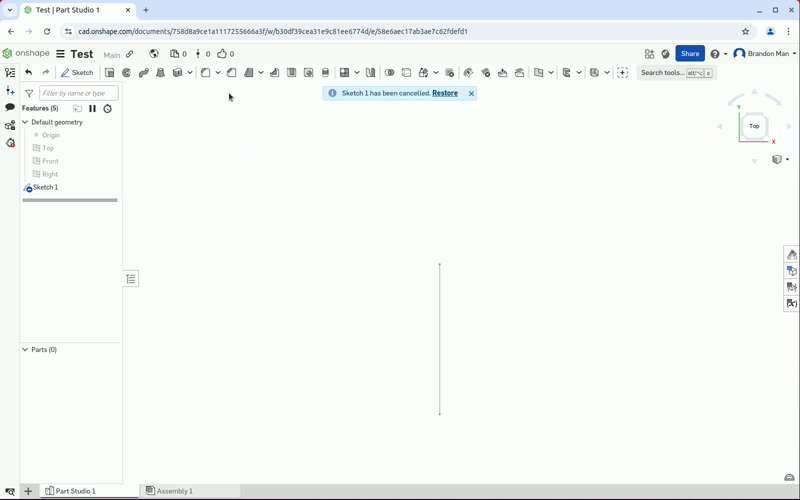
key(shift+s)
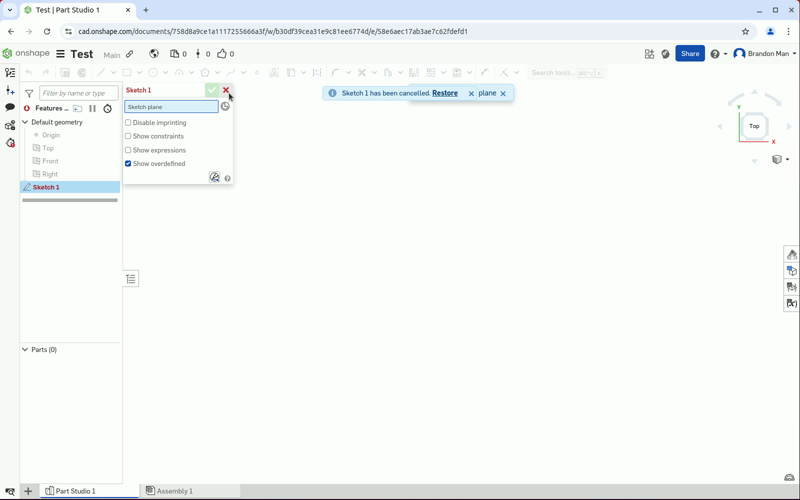
mouse_move(73, 150)
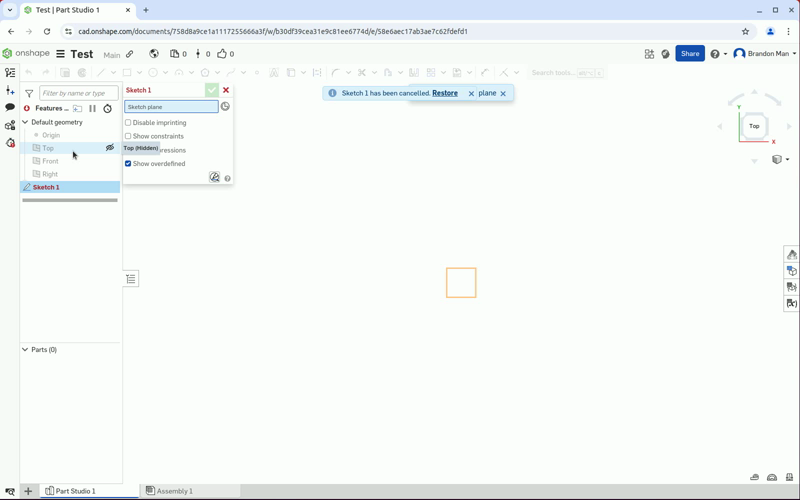
click(73, 150)
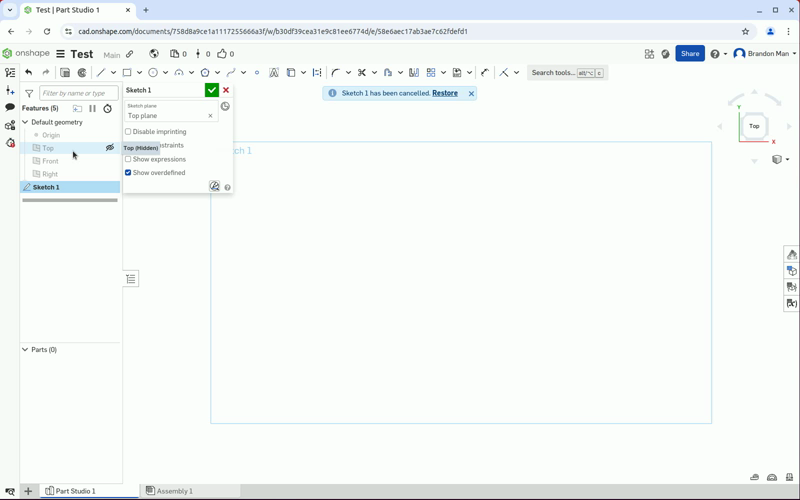
mouse_move(73, 352)
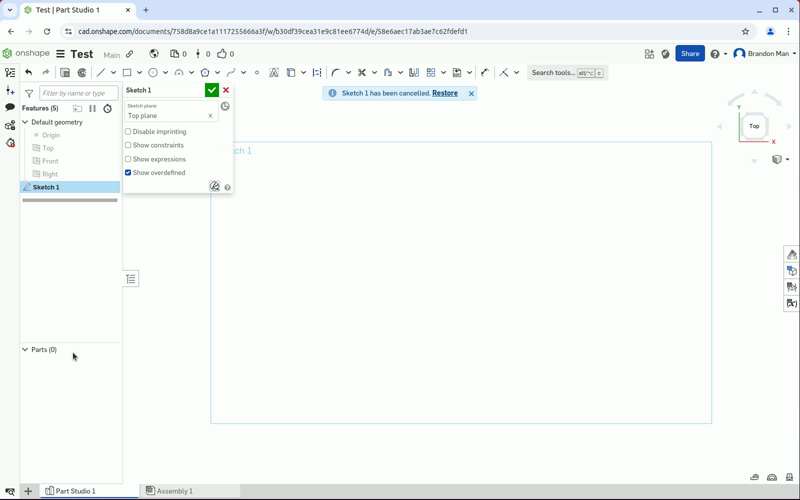
key(y)
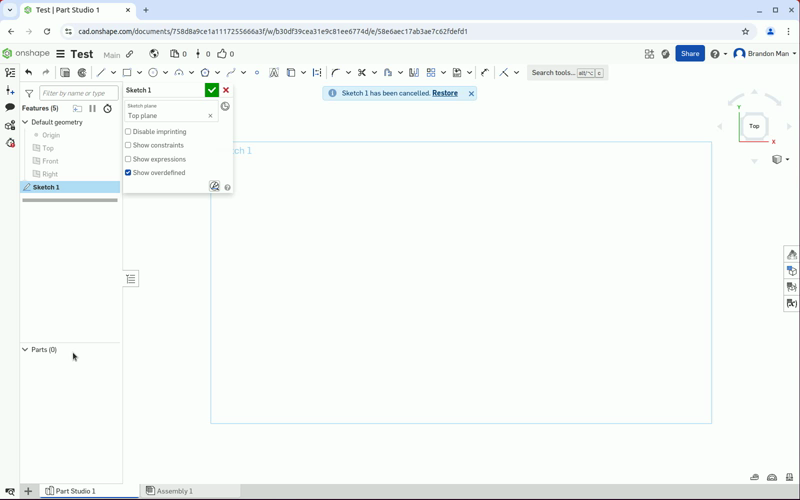
key(l)
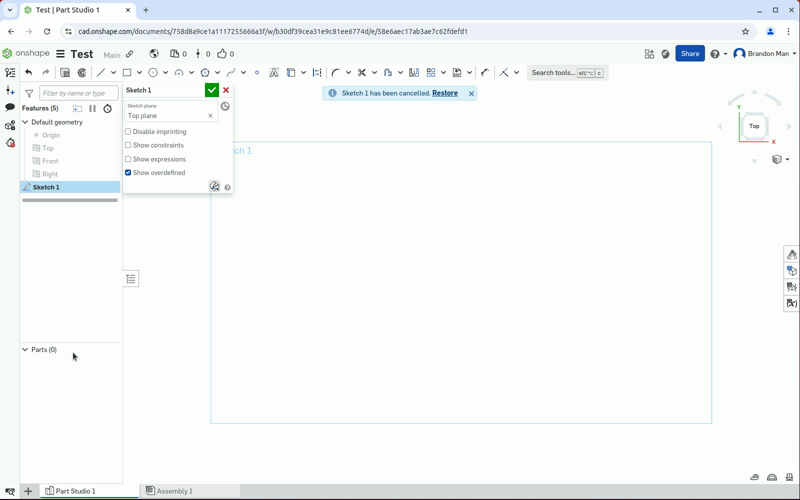
key_down(shift)
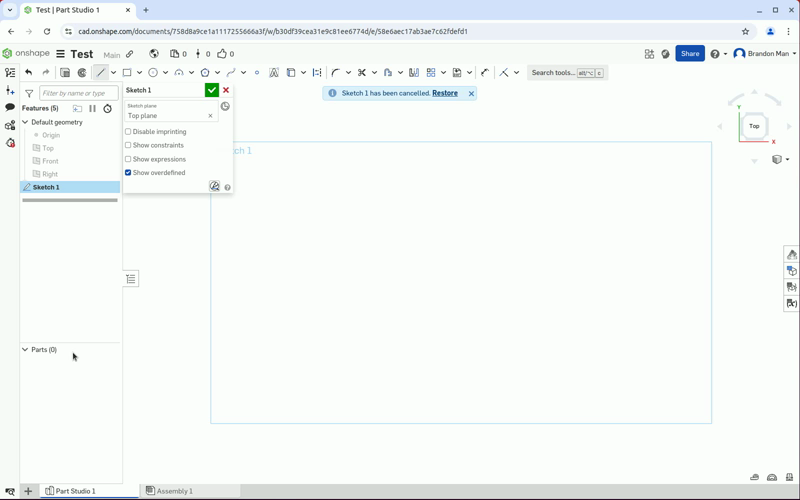
mouse_move(348, 351)
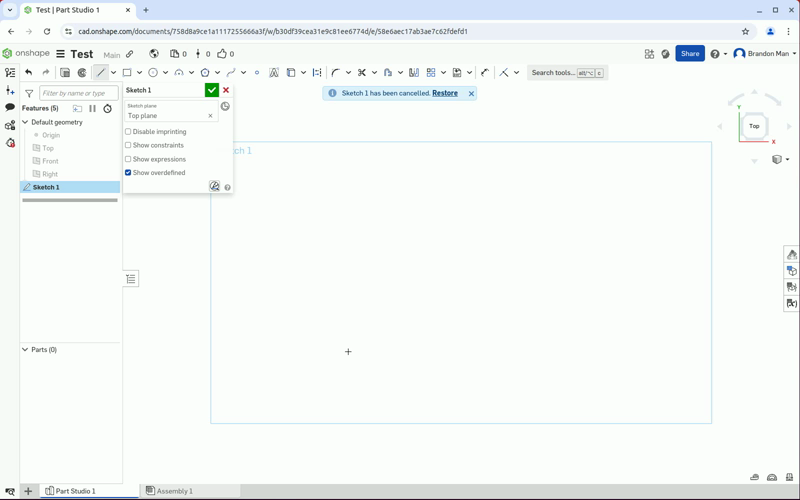
click(348, 351)
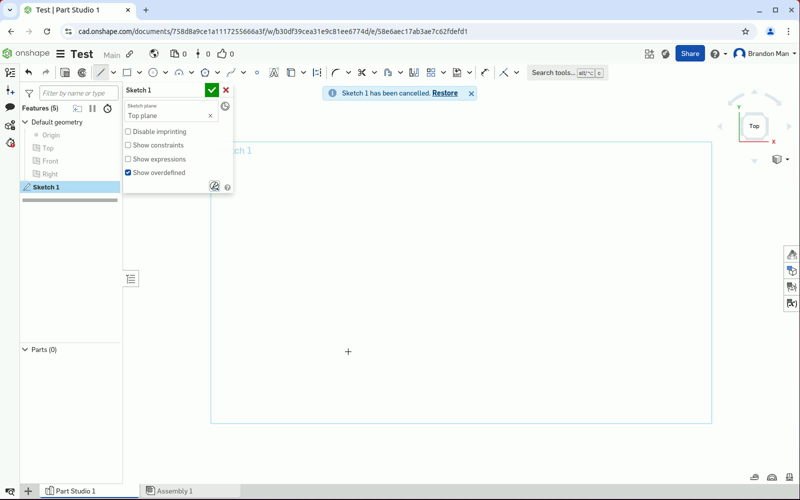
key_up(shift)
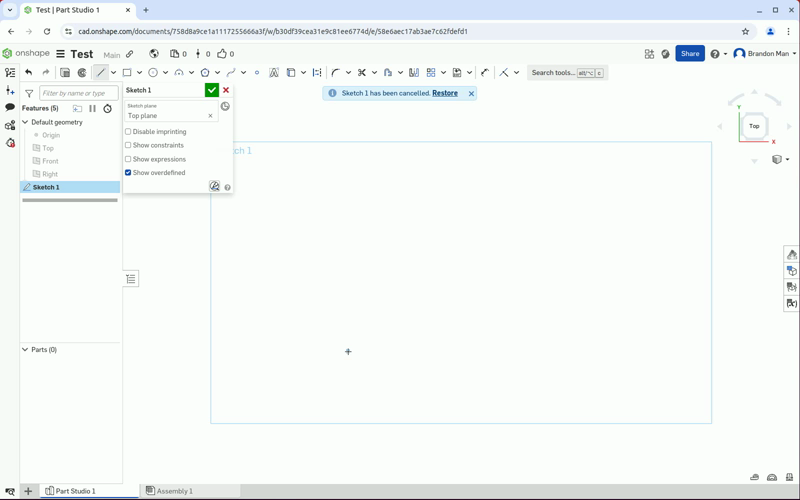
key_down(shift)
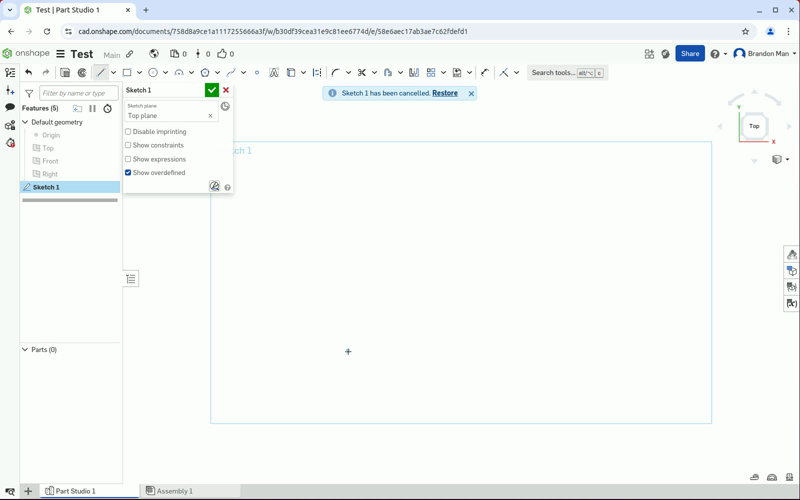
mouse_move(572, 351)
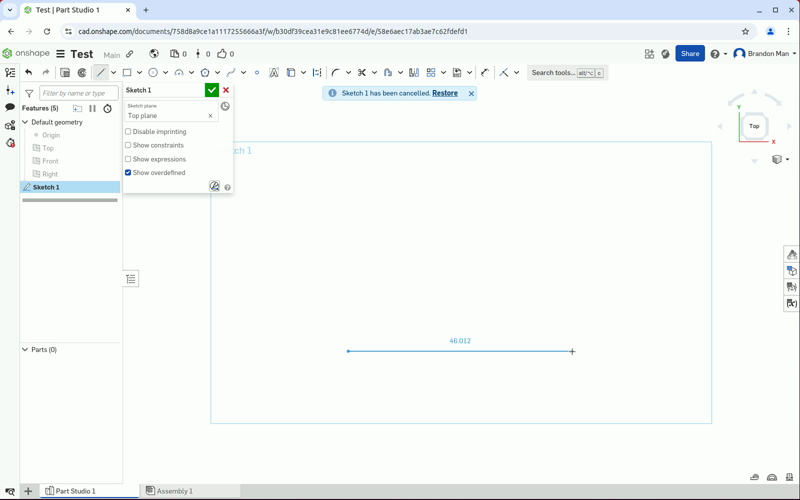
click(572, 351)
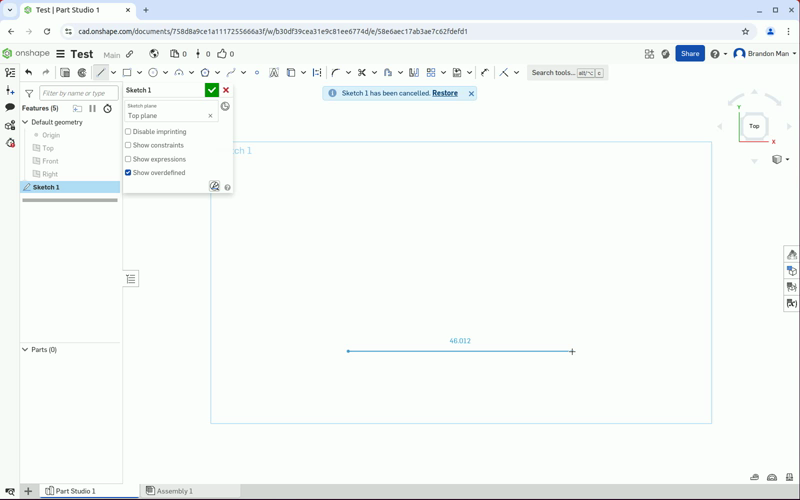
key_up(shift)
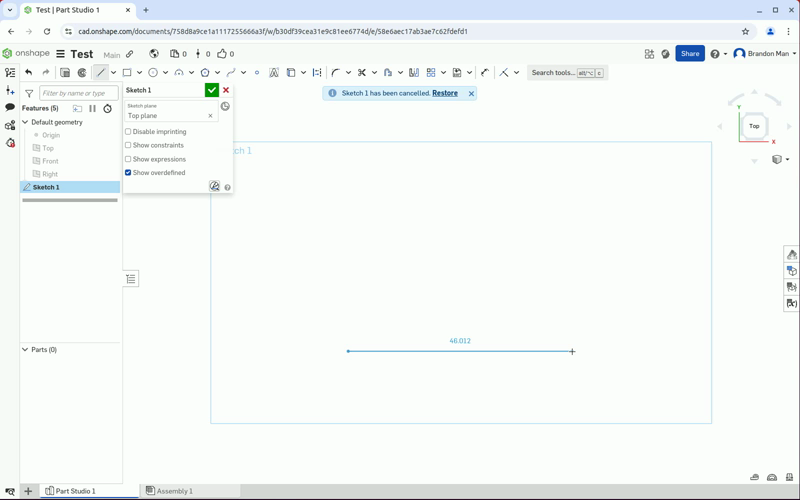
key_down(shift)
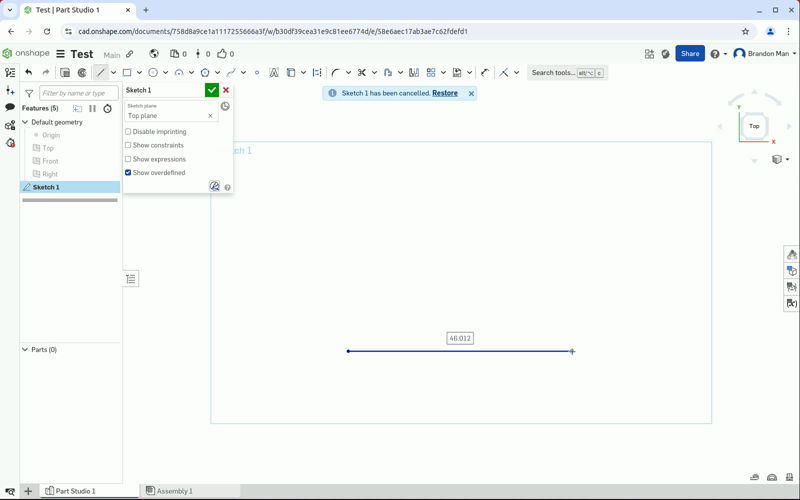
mouse_move(572, 216)
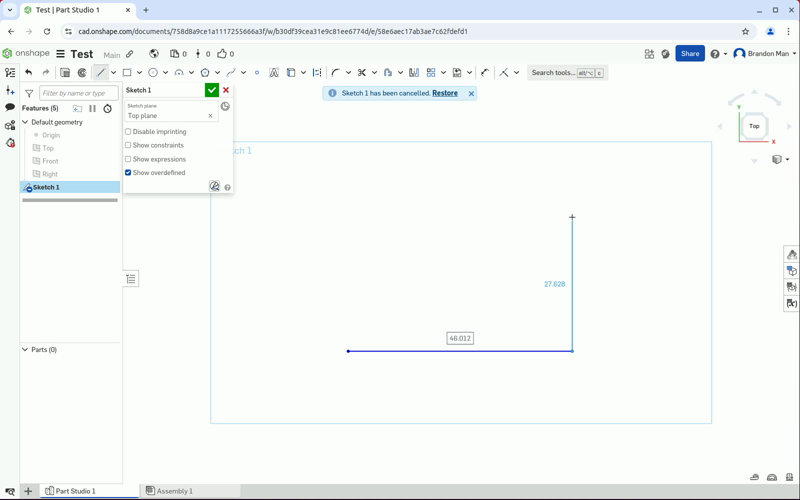
click(572, 216)
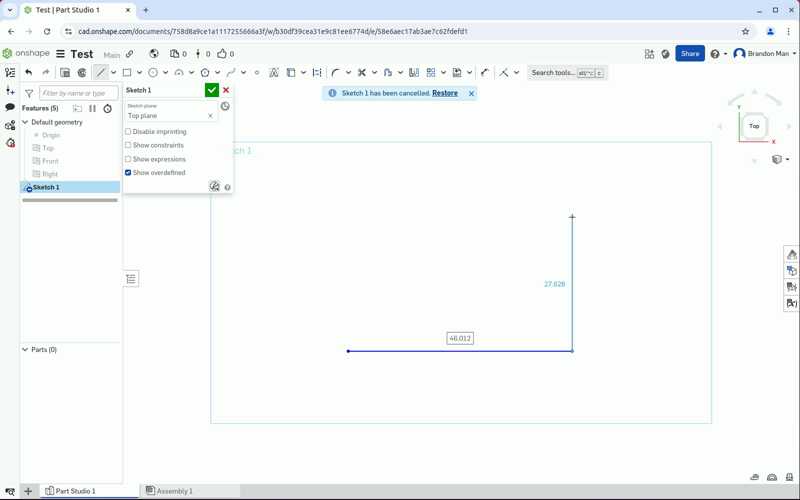
key_up(shift)
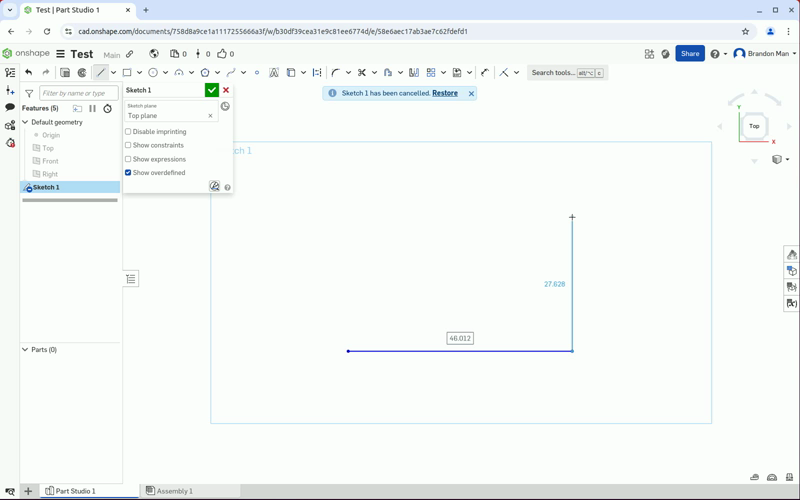
key_down(shift)
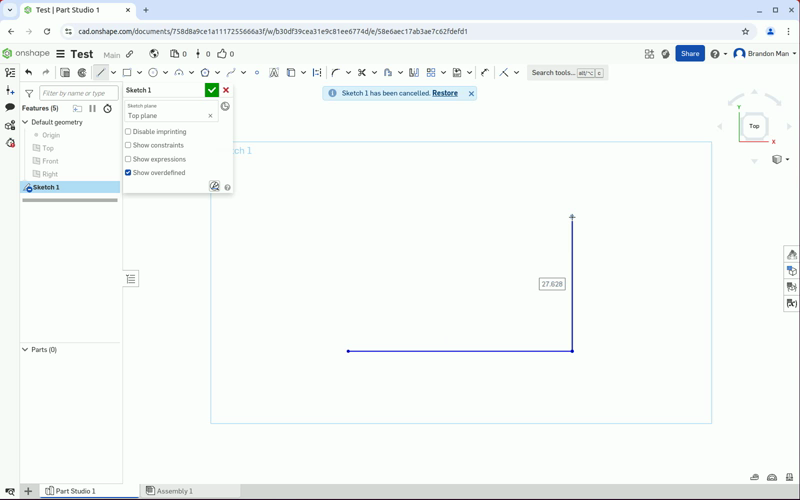
mouse_move(348, 216)
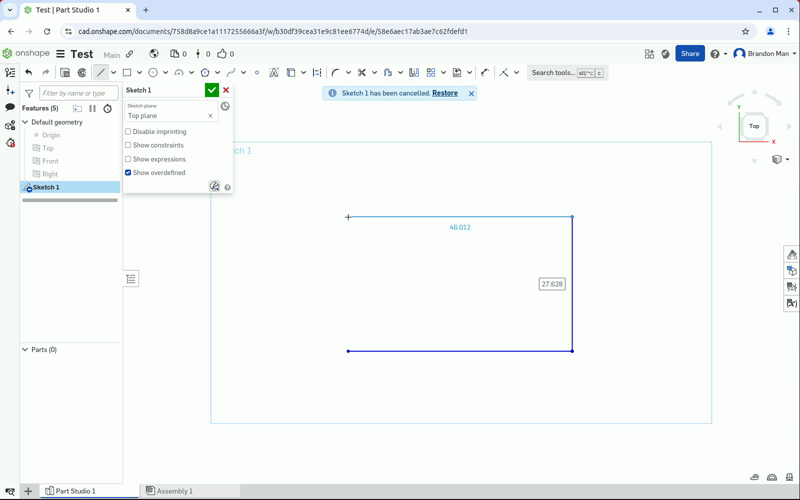
click(348, 216)
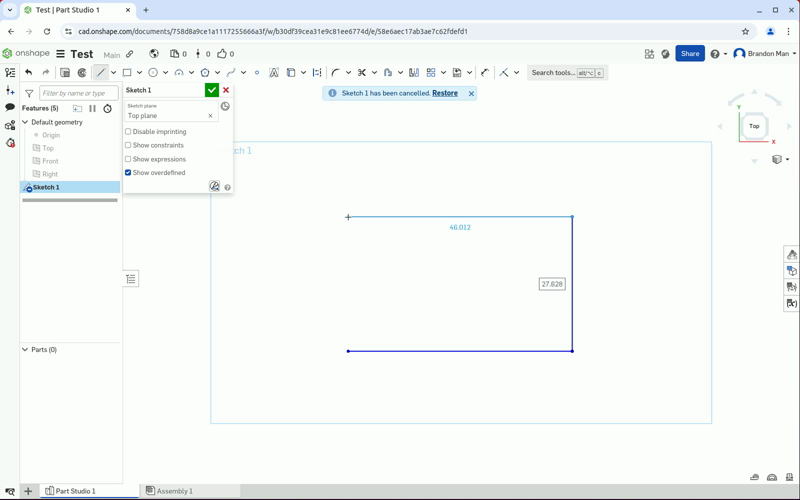
key_up(shift)
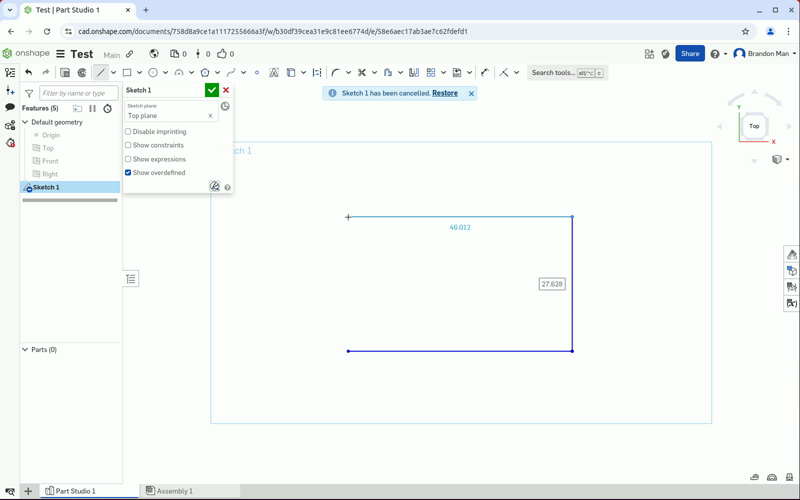
key_down(shift)
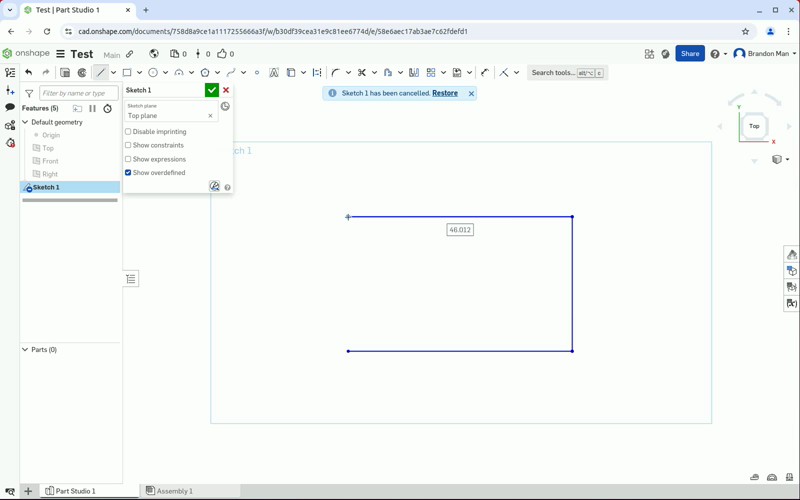
mouse_move(378, 216)
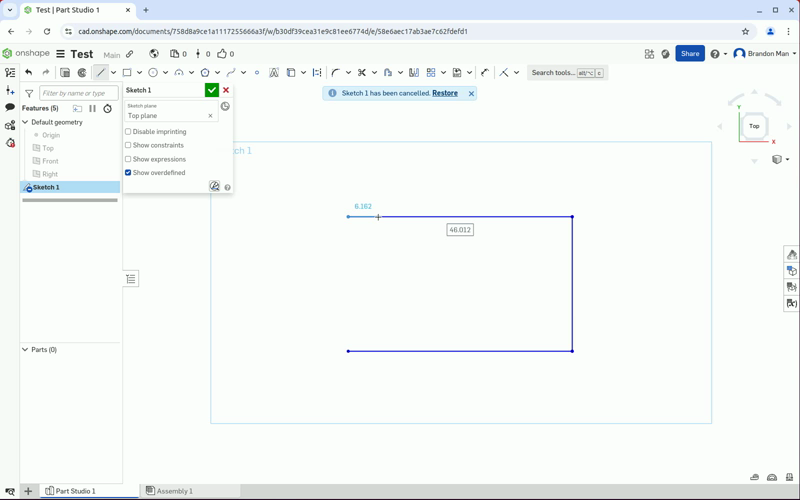
mouse_move(348, 254)
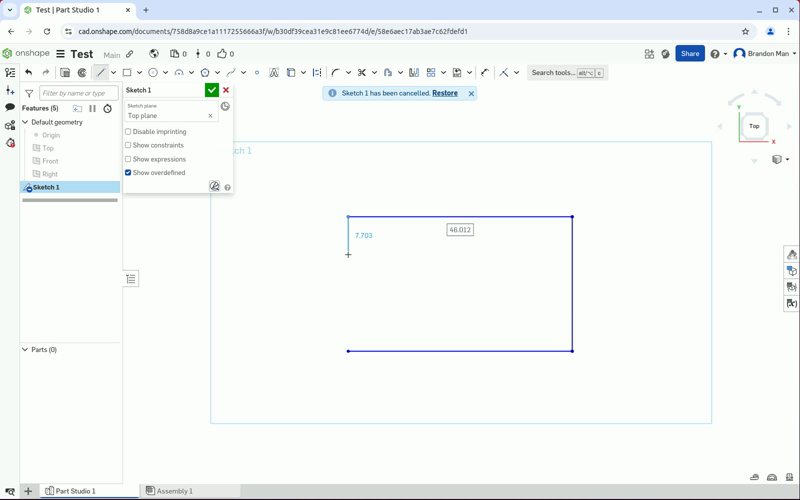
click(348, 254)
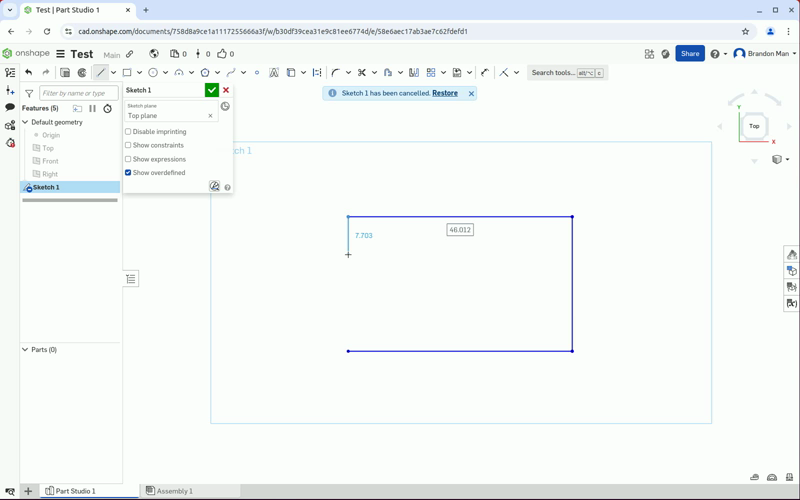
key_up(shift)
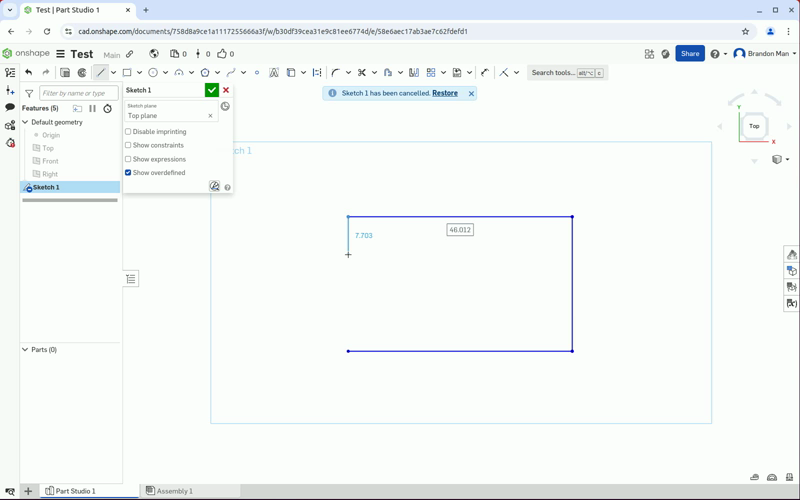
key_down(shift)
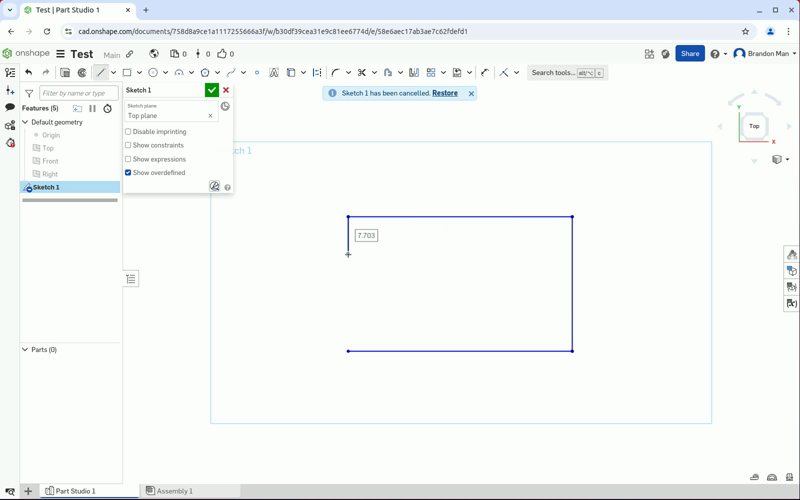
mouse_move(378, 254)
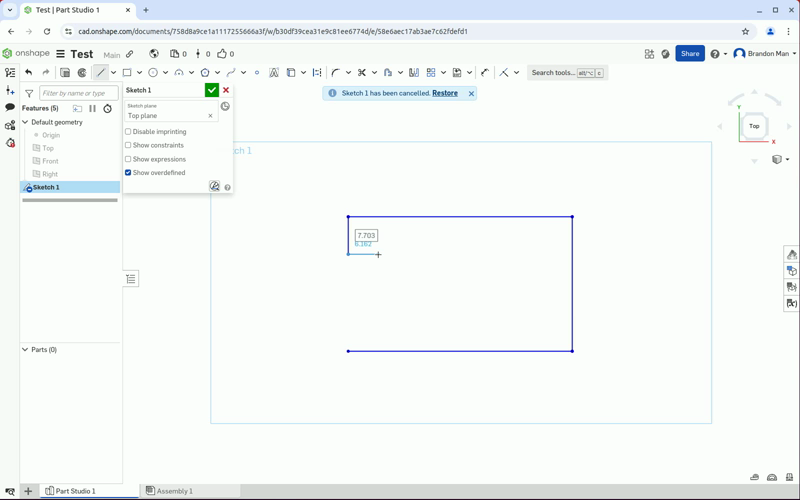
mouse_move(376, 254)
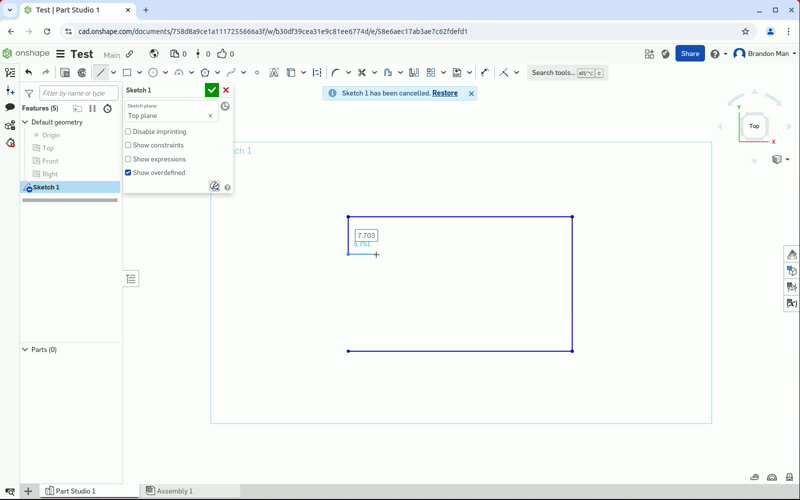
click(376, 254)
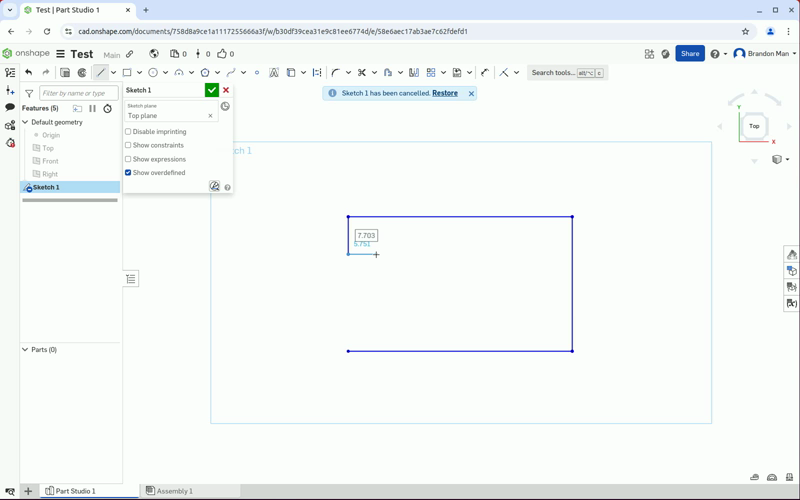
key_up(shift)
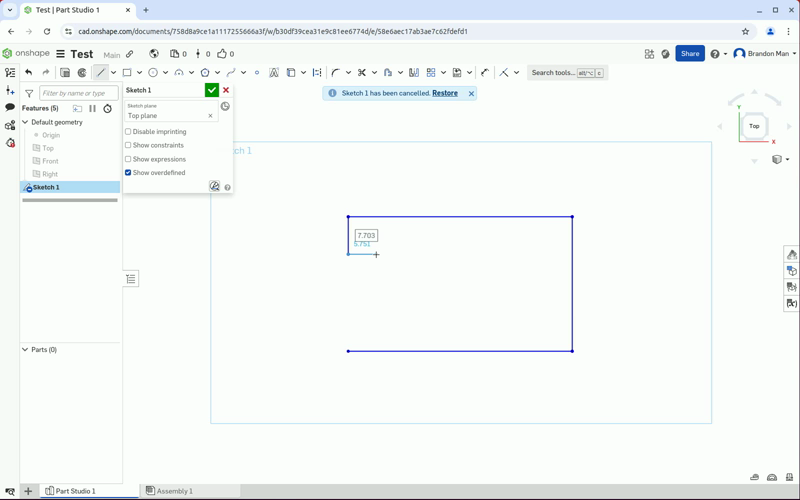
key_down(shift)
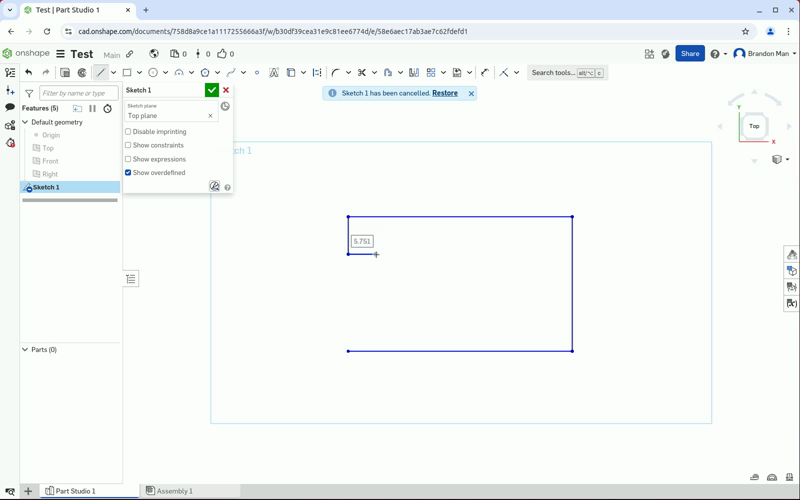
mouse_move(406, 254)
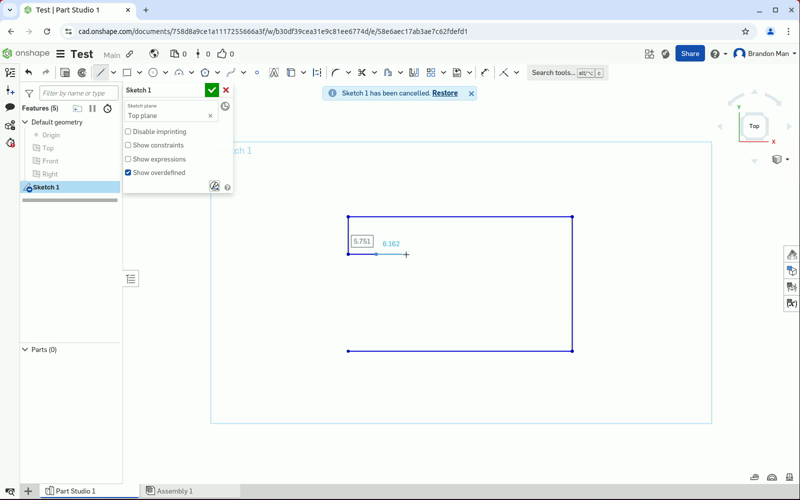
mouse_move(376, 277)
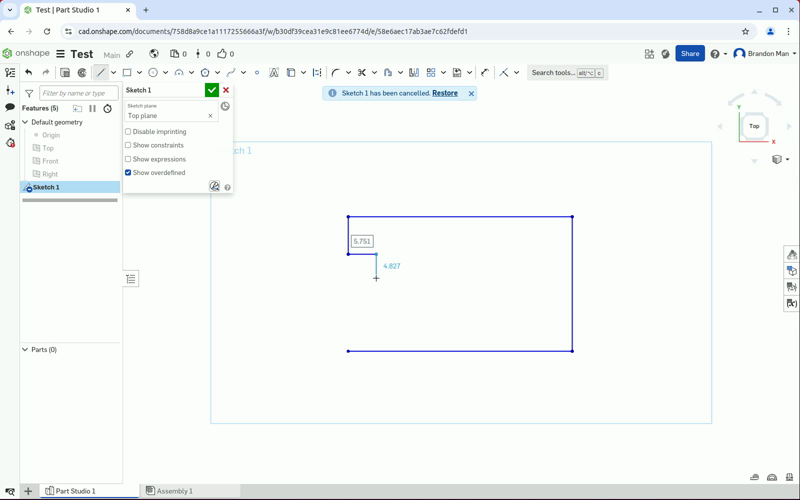
click(376, 277)
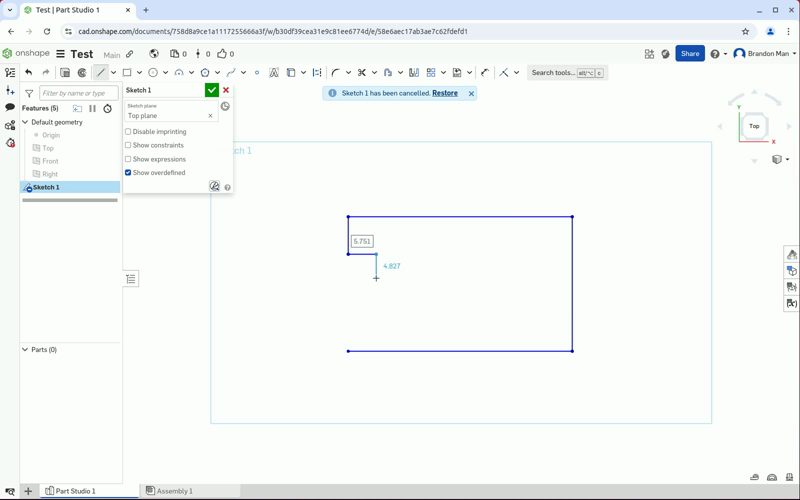
key_up(shift)
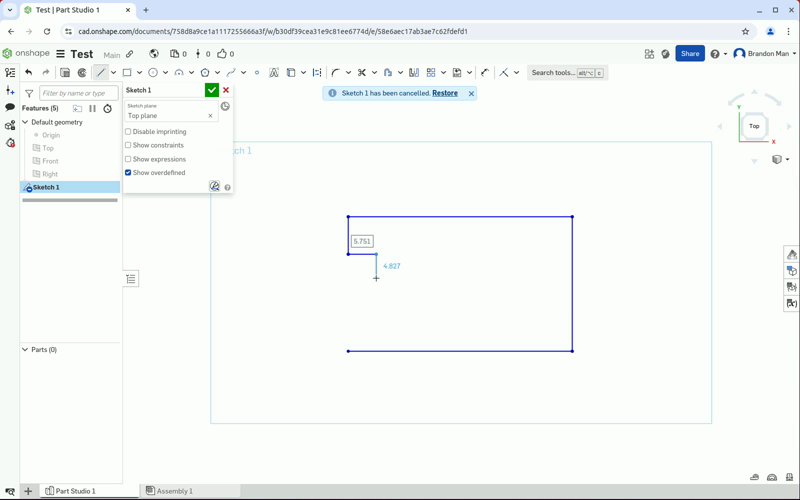
key_down(shift)
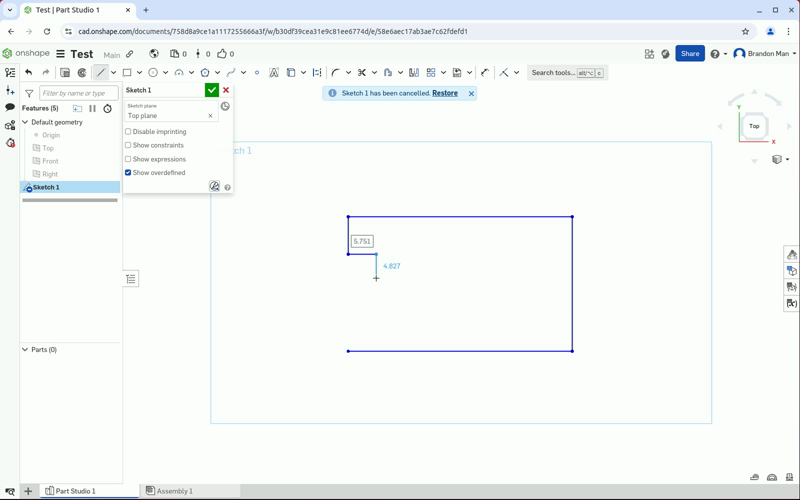
mouse_move(406, 277)
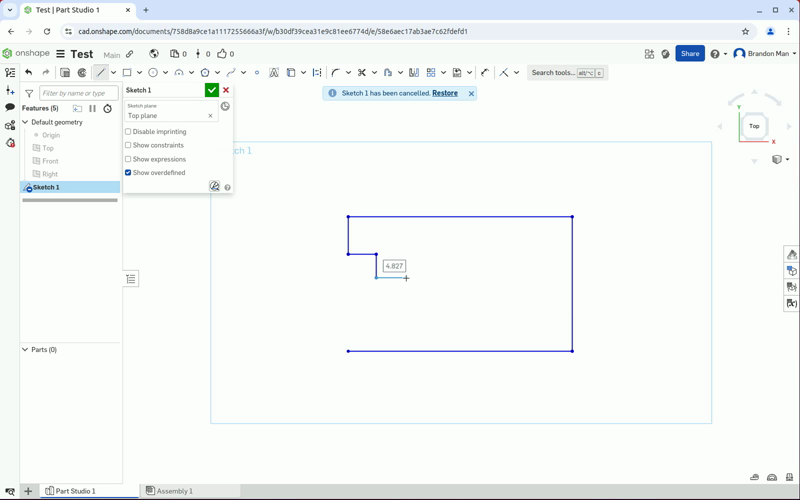
mouse_move(348, 277)
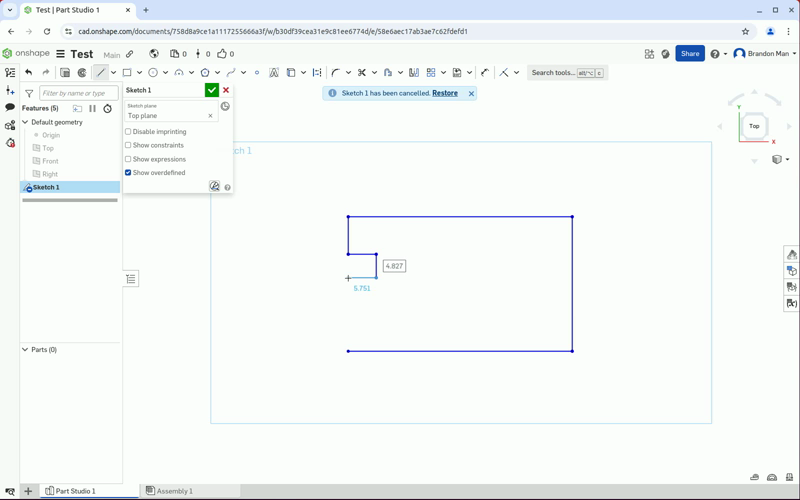
click(348, 277)
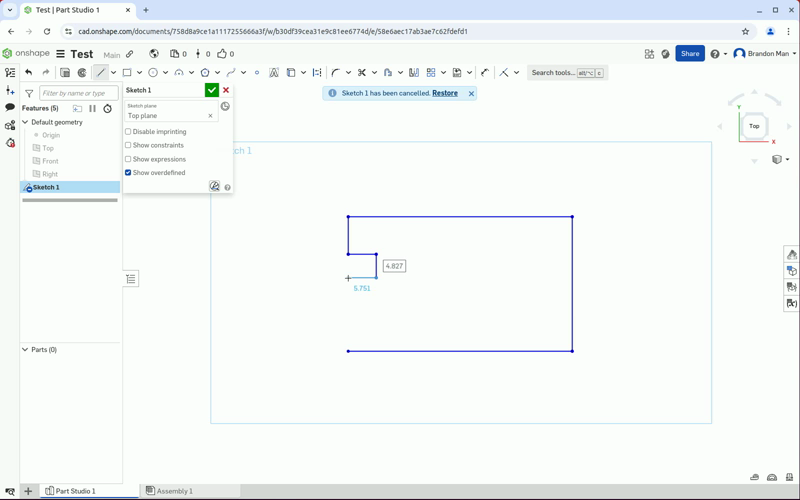
key_up(shift)
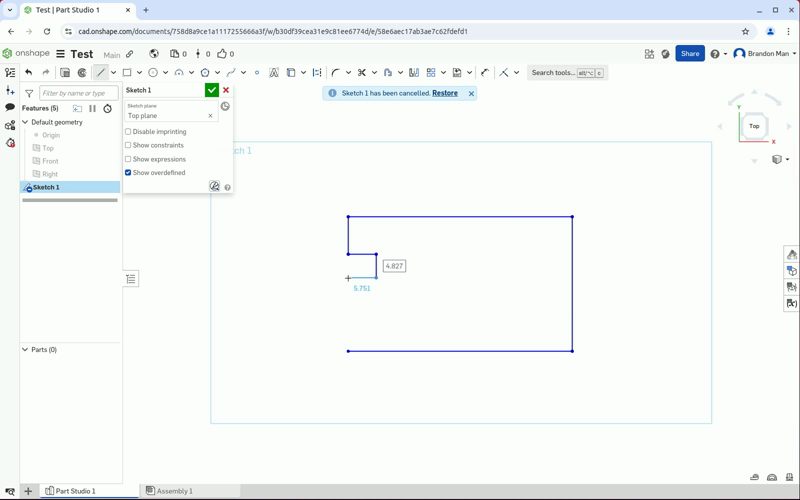
key_down(shift)
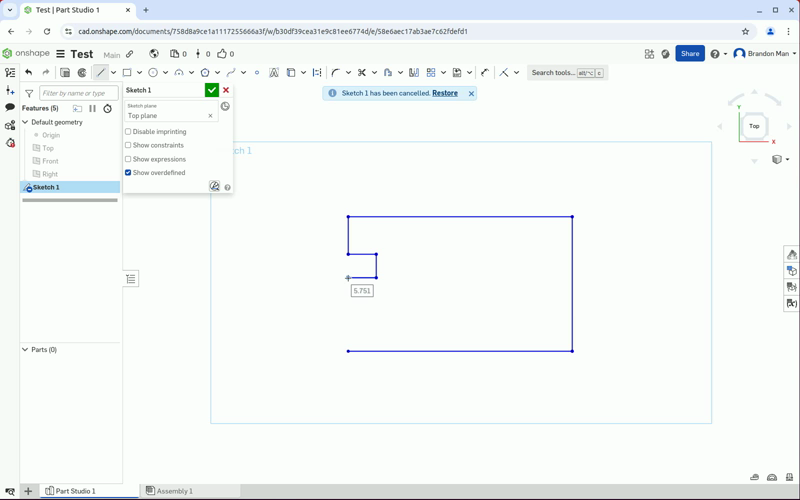
mouse_move(378, 277)
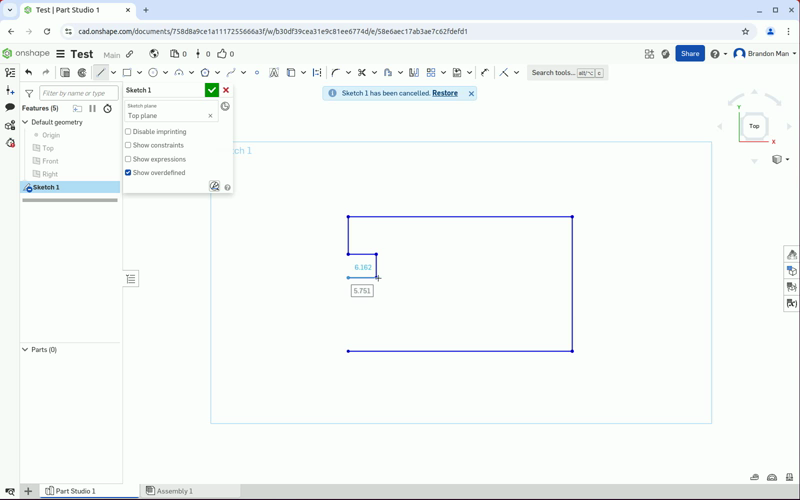
mouse_move(348, 289)
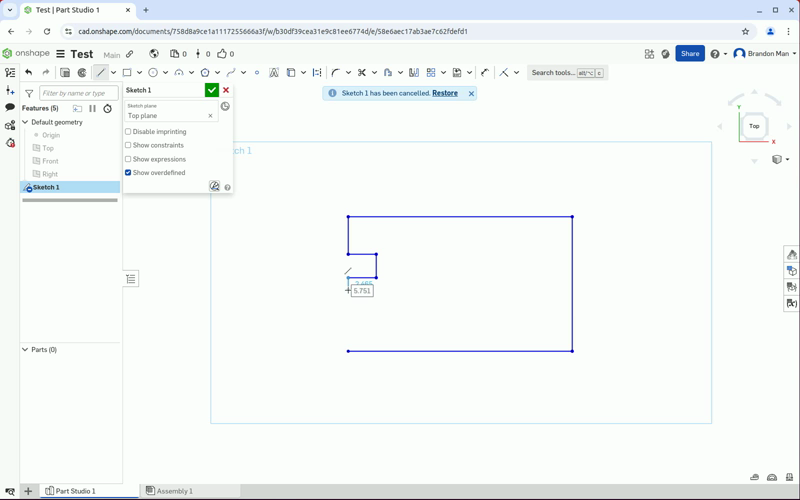
click(348, 289)
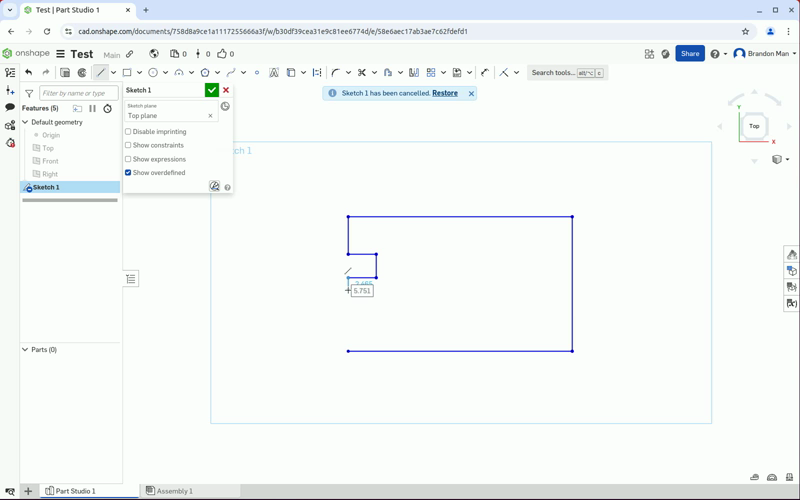
key_up(shift)
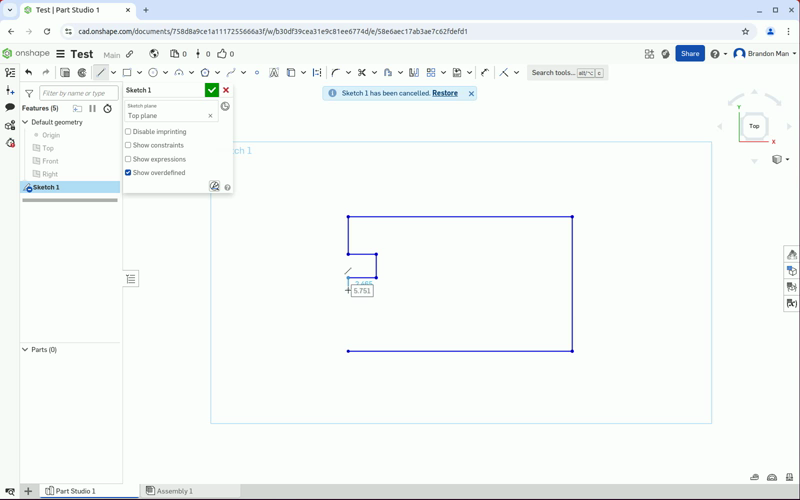
key_down(shift)
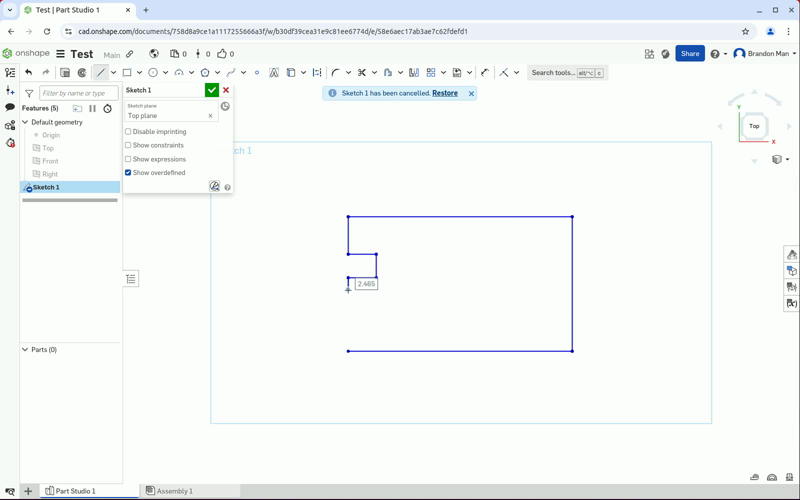
mouse_move(378, 289)
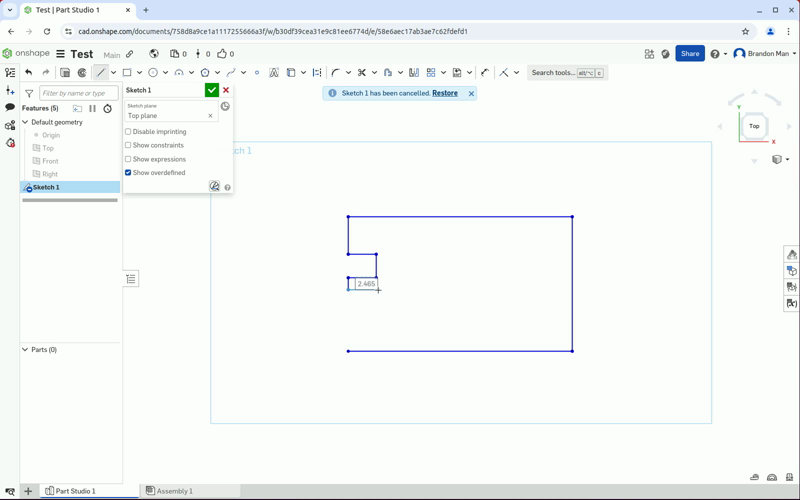
mouse_move(376, 289)
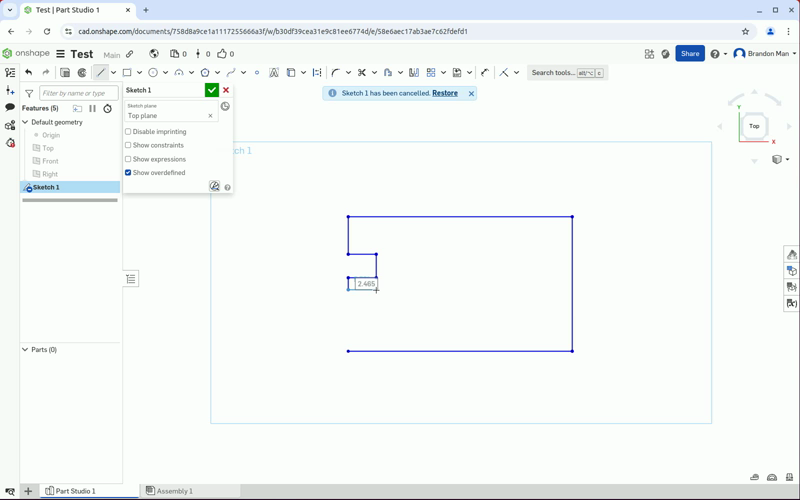
click(376, 289)
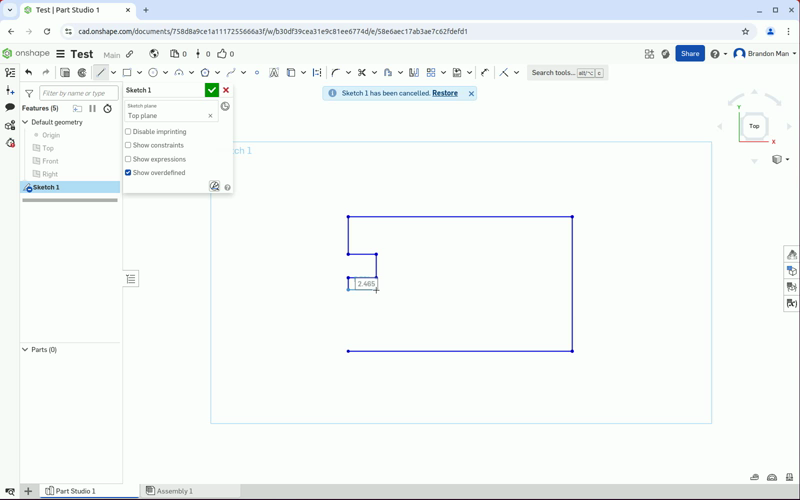
key_up(shift)
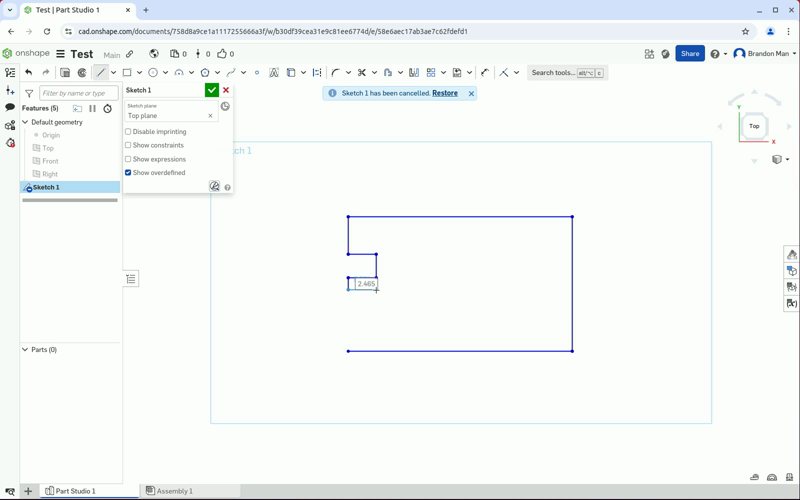
key_down(shift)
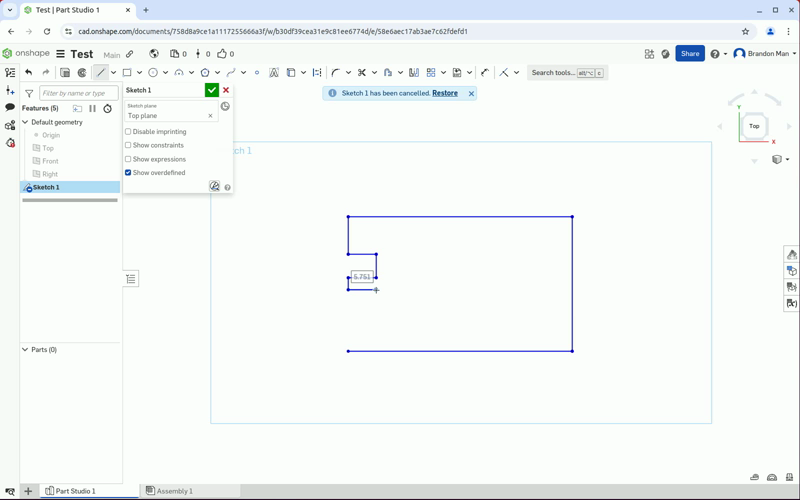
mouse_move(406, 289)
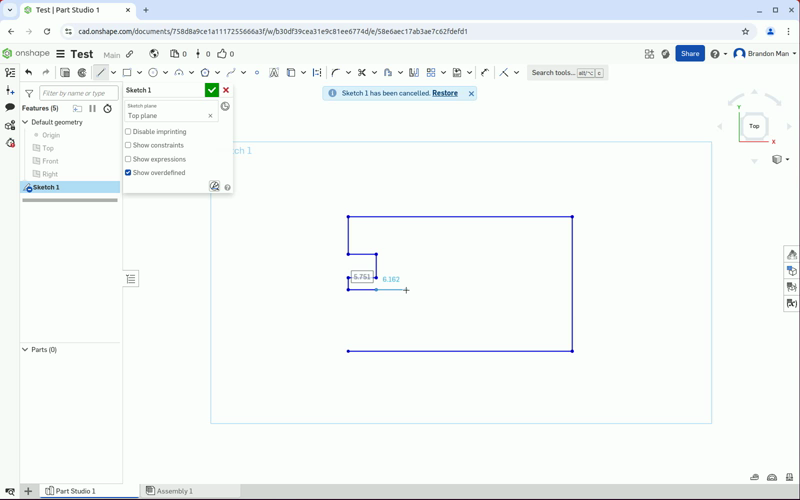
mouse_move(376, 313)
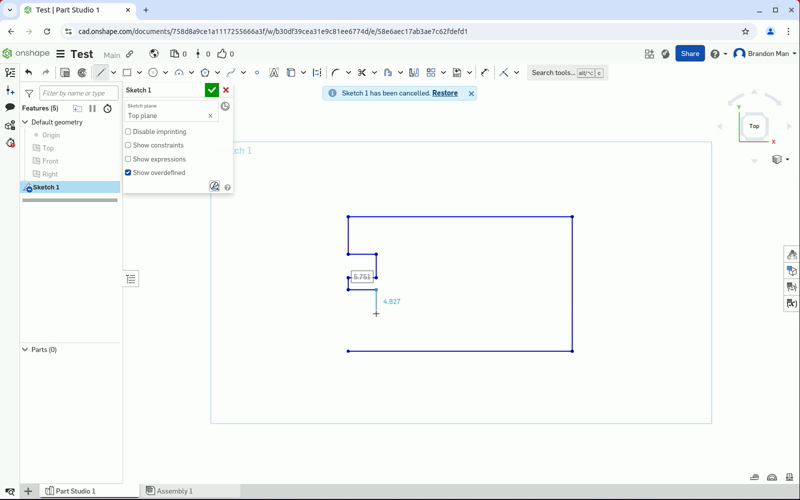
click(376, 313)
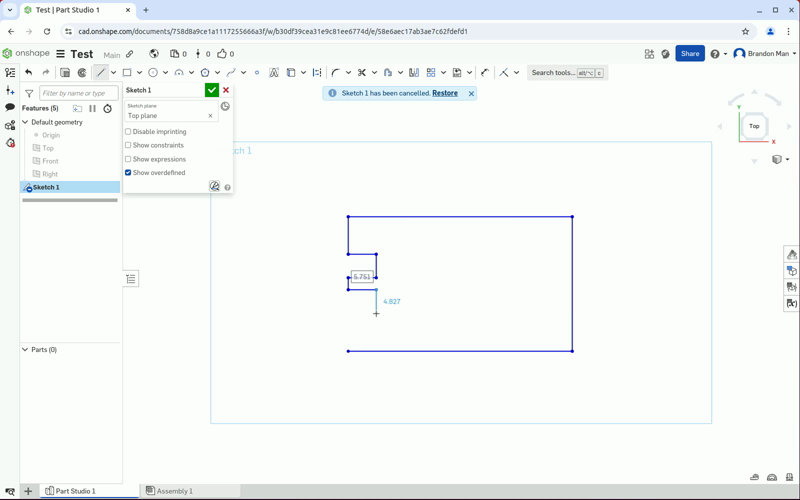
key_up(shift)
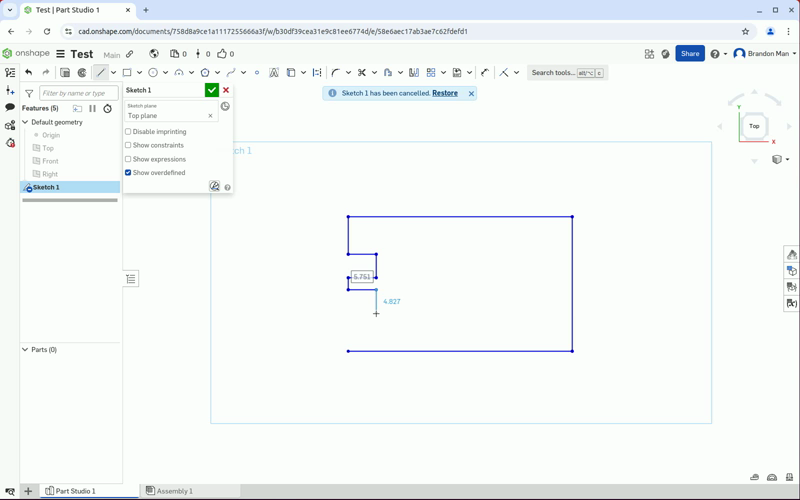
key_down(shift)
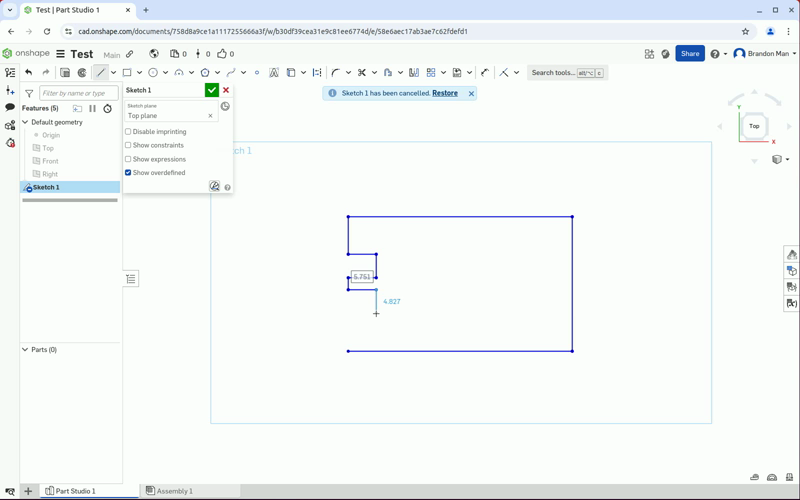
mouse_move(406, 313)
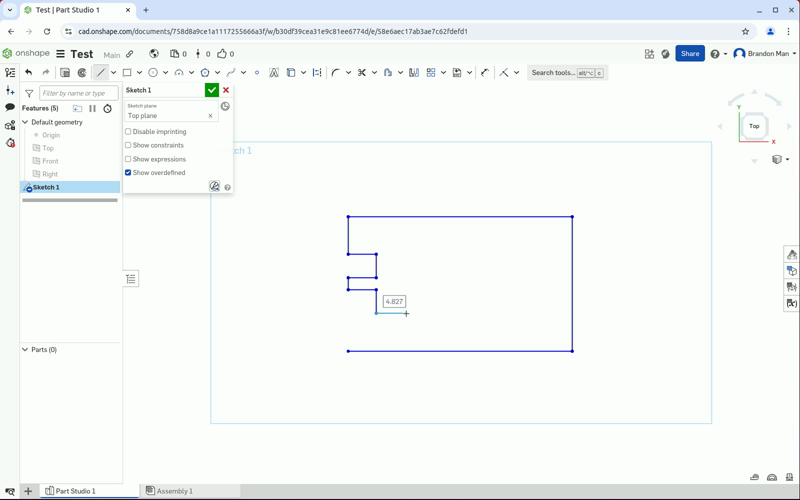
mouse_move(348, 313)
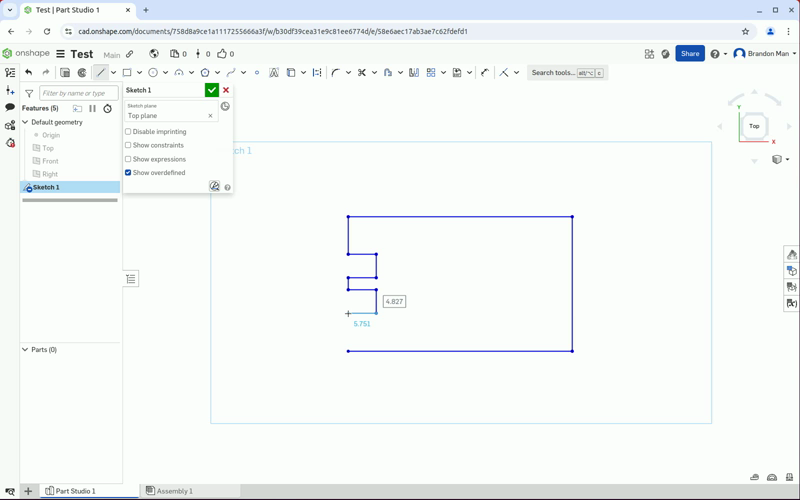
click(348, 313)
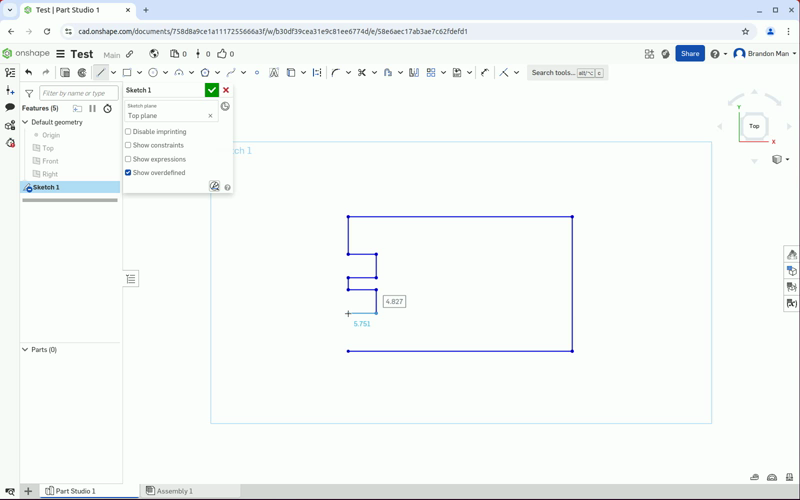
key_up(shift)
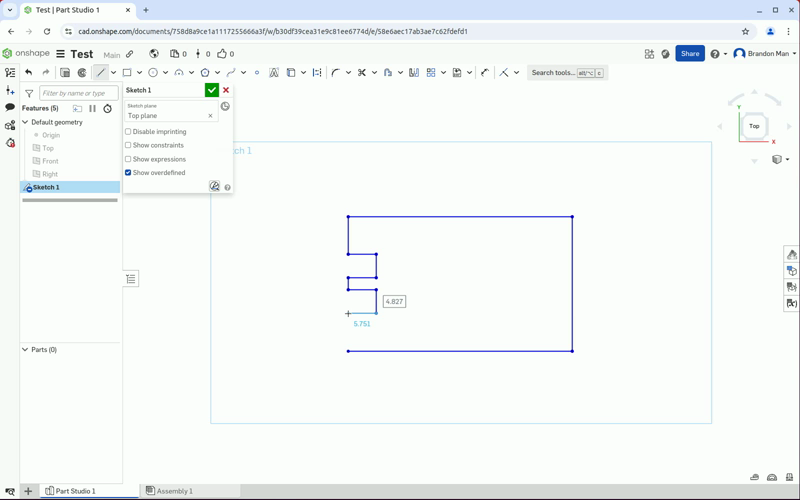
mouse_move(378, 313)
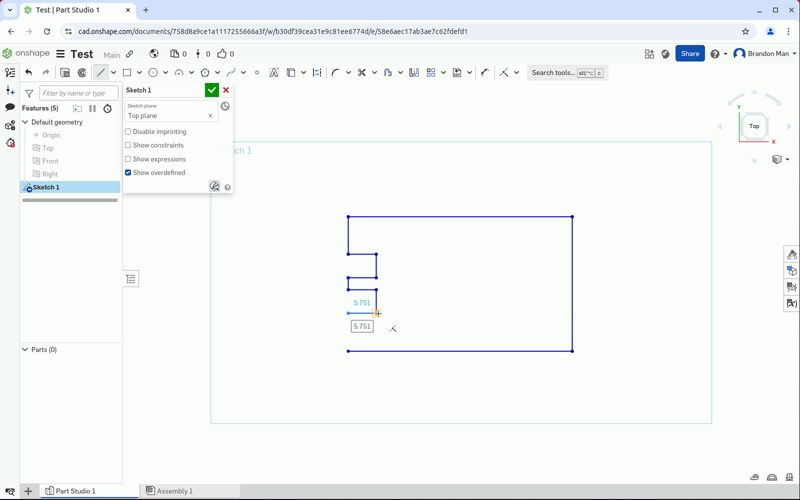
key_down(shift)
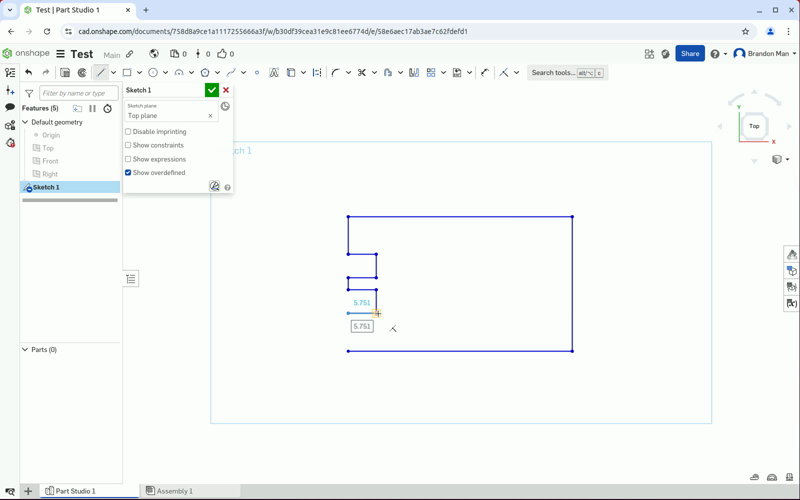
mouse_move(348, 351)
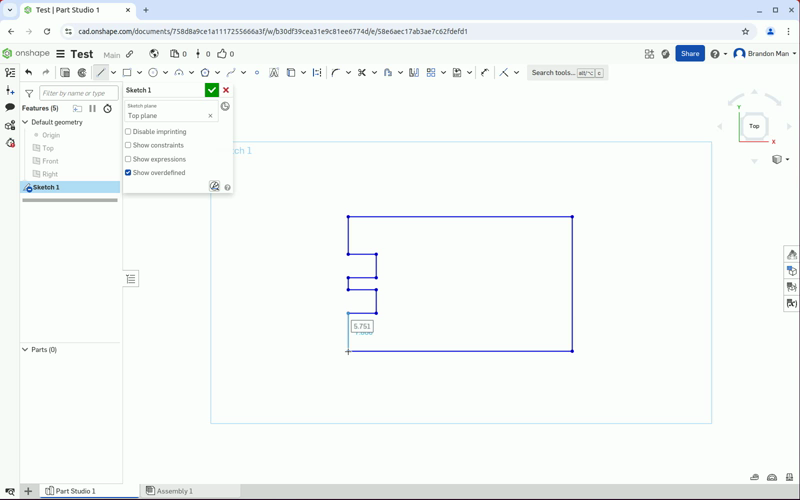
key_up(shift)
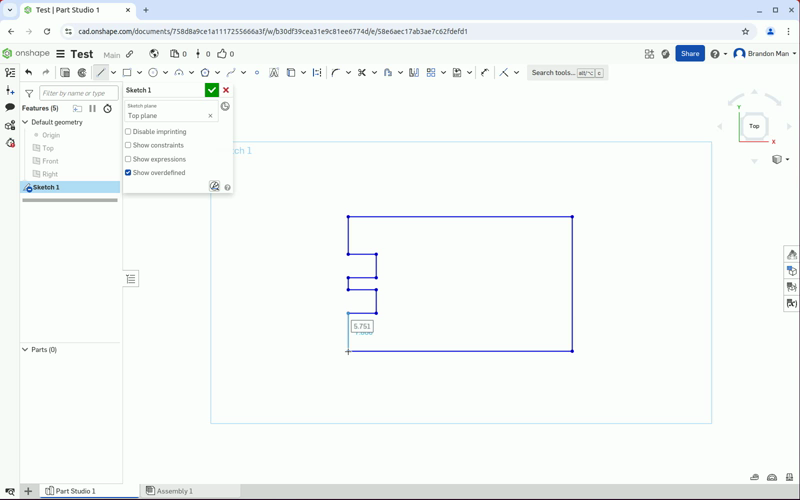
click(348, 351)
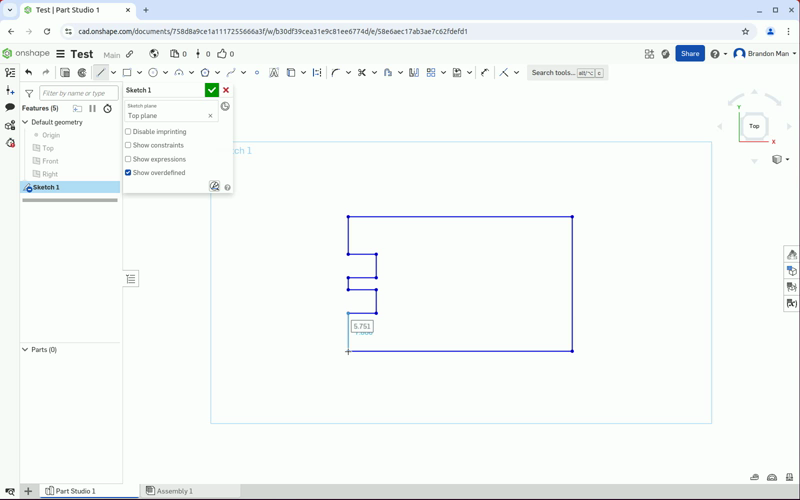
key(esc)
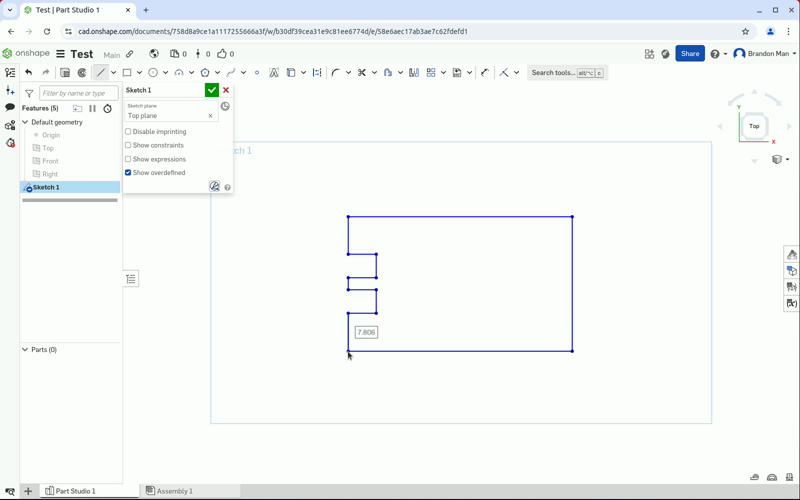
mouse_move(538, 283)
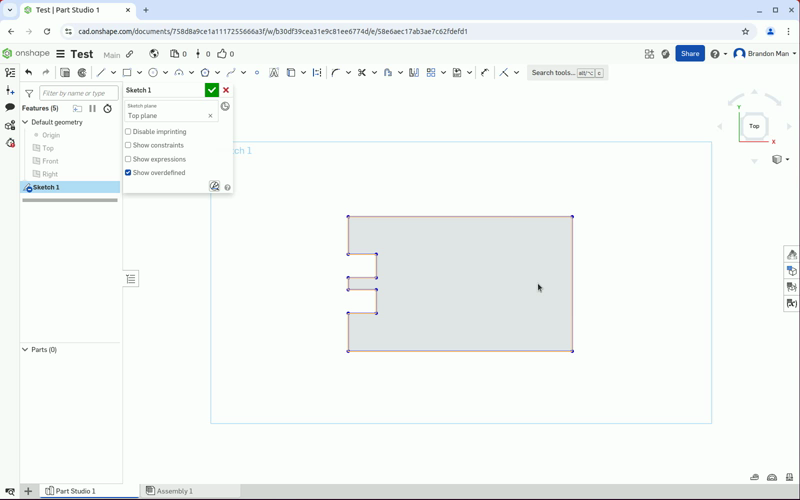
click(538, 283)
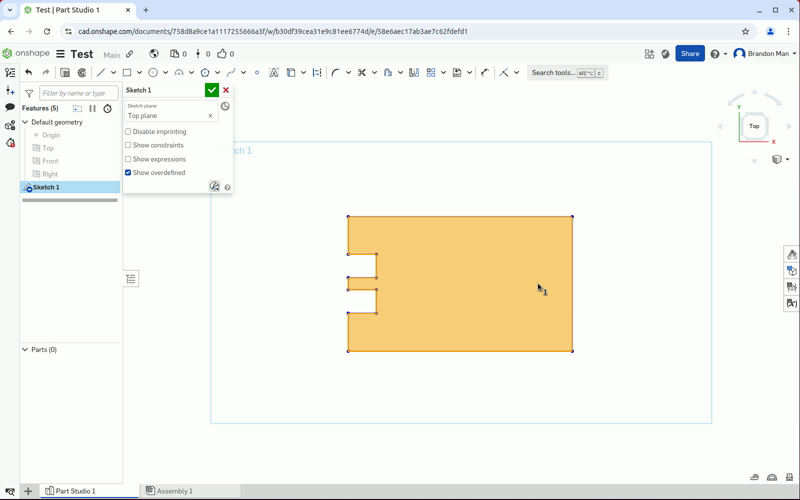
mouse_move(73, 352)
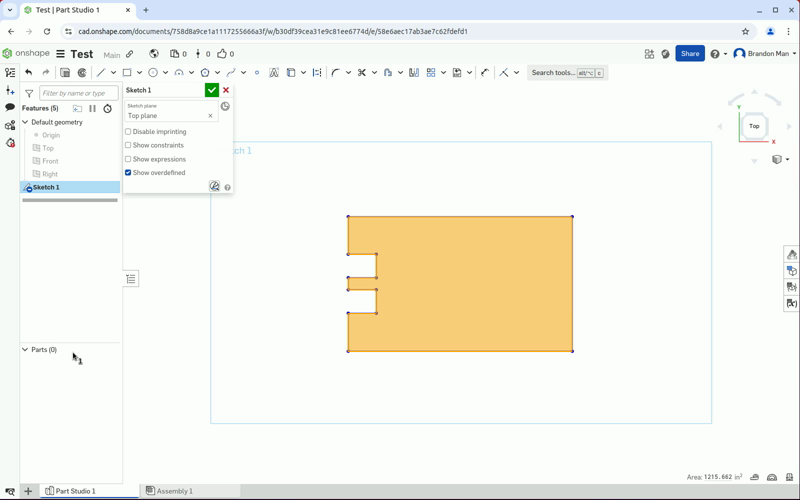
key(shift+y)
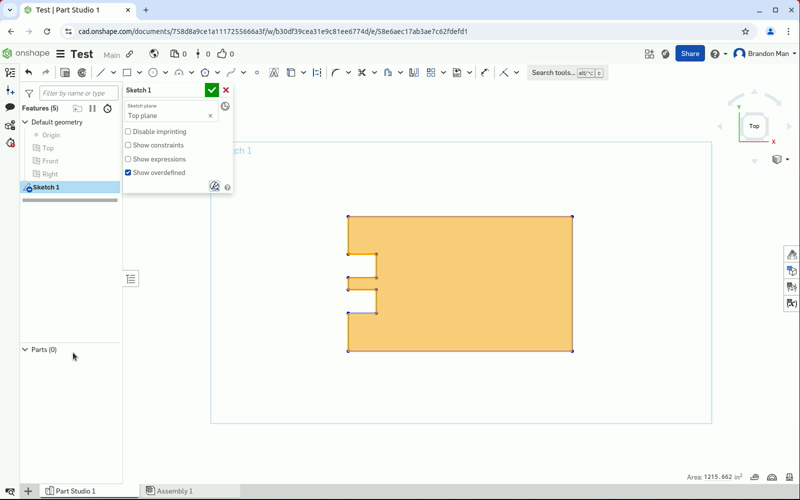
key(shift+e)
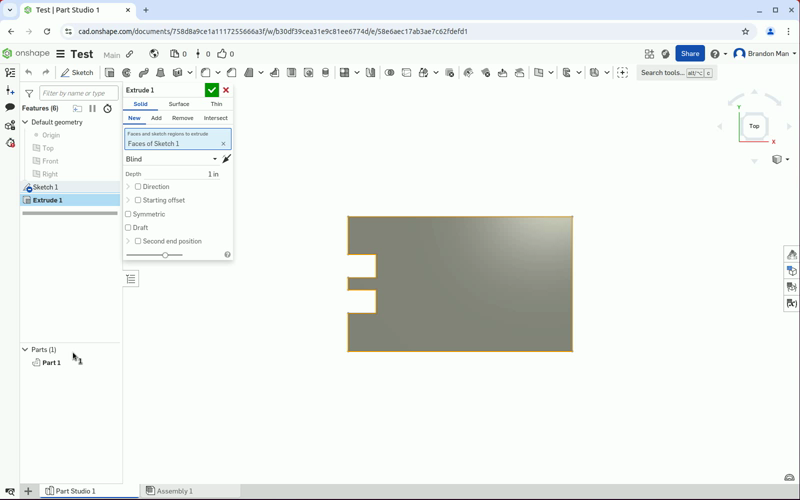
mouse_move(143, 106)
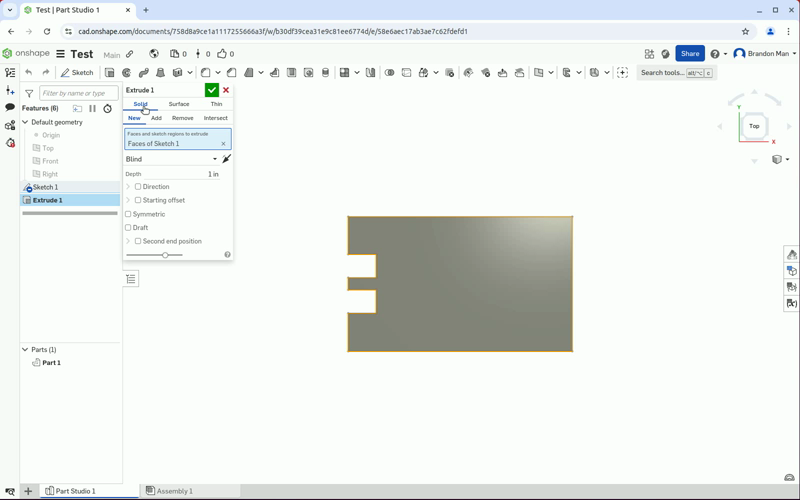
click(143, 106)
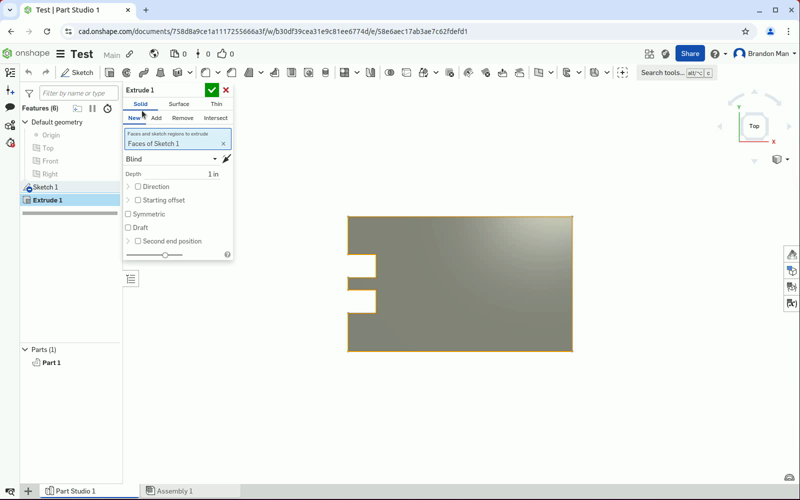
mouse_move(137, 120)
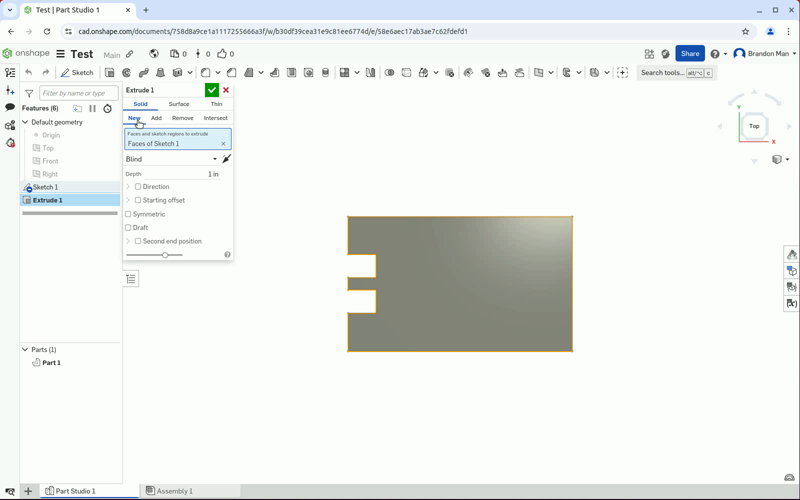
click(137, 120)
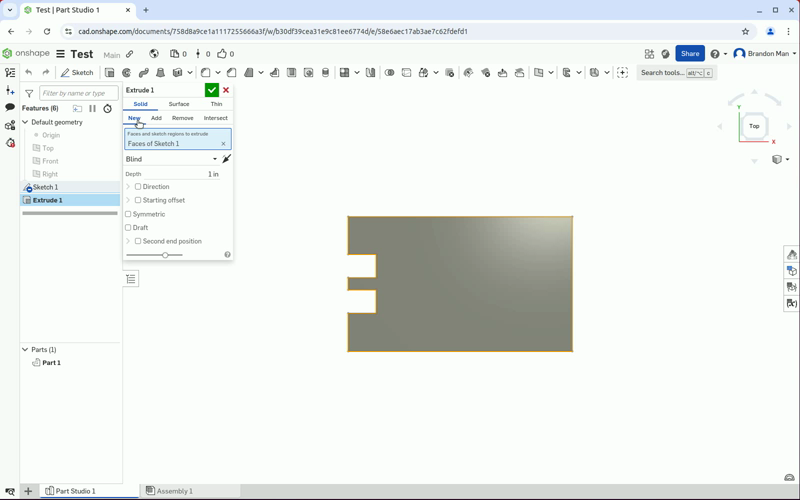
key(tab, 4)
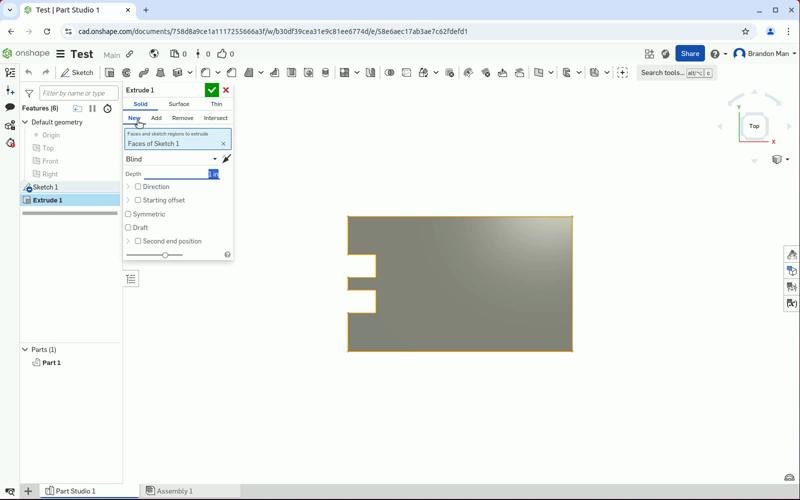
text(0.481)
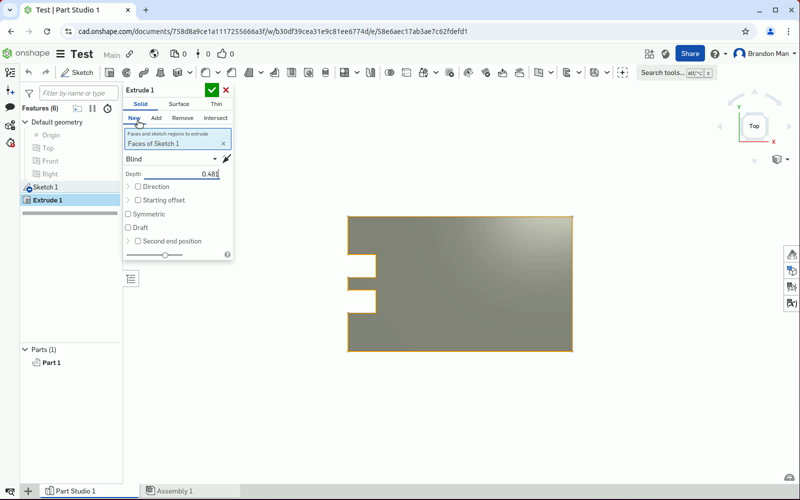
key(enter)
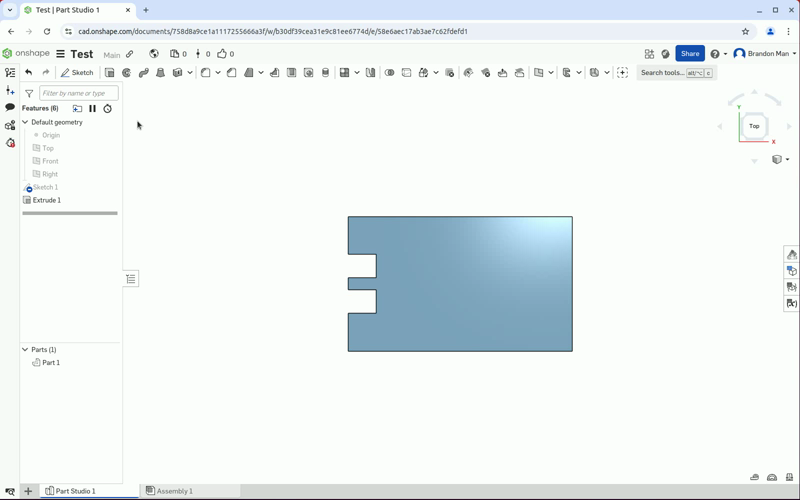
key(shift+h)
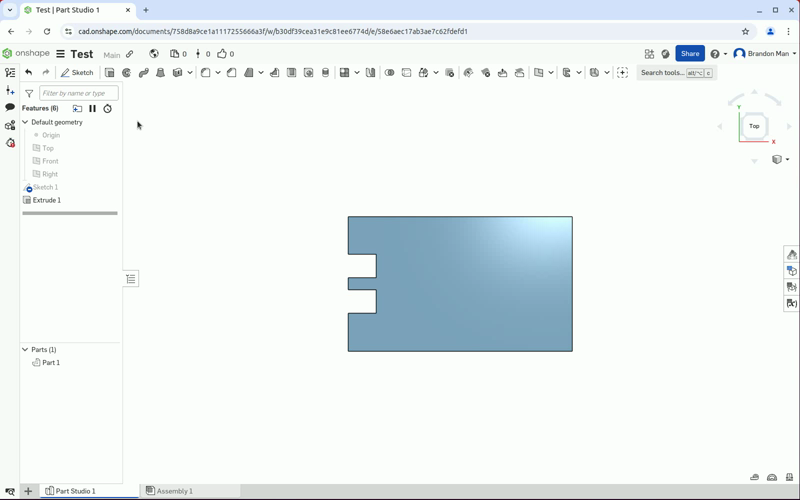
key(shift+h)
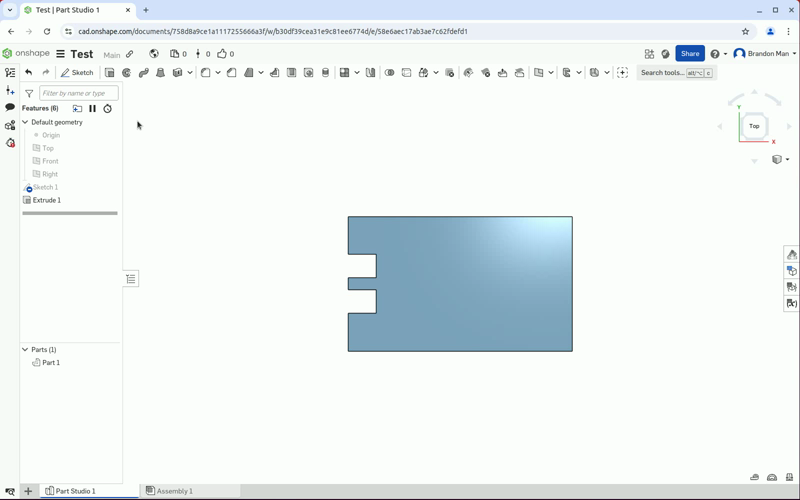
mouse_move(73, 189)
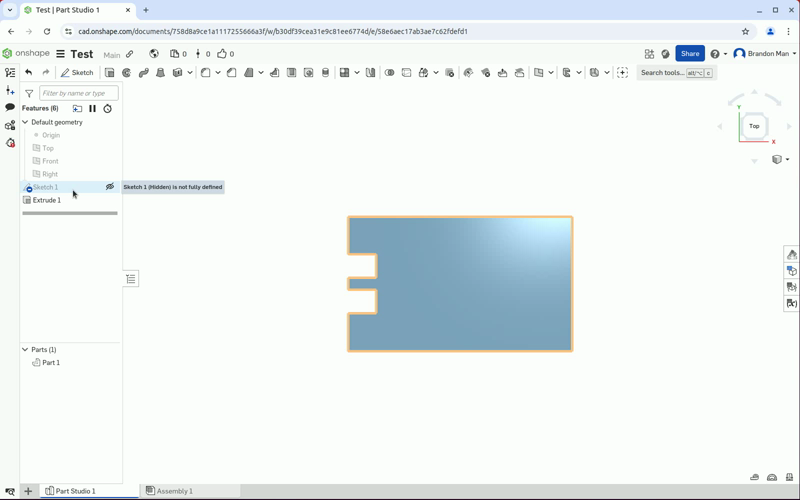
click(73, 189)
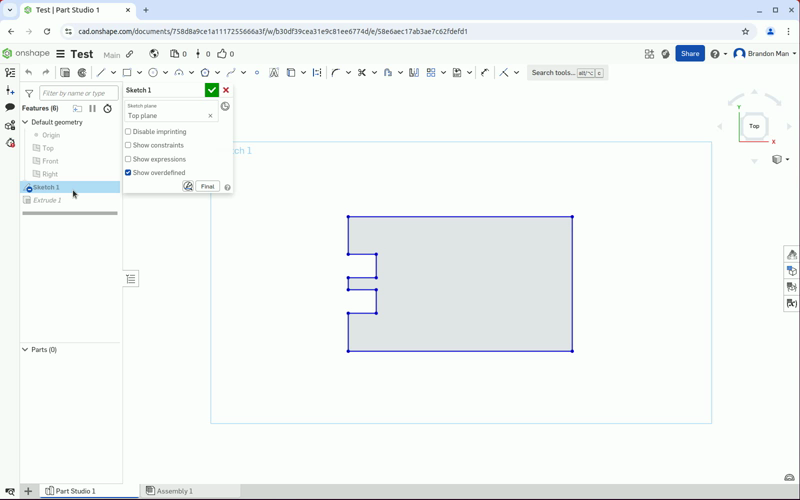
mouse_move(229, 92)
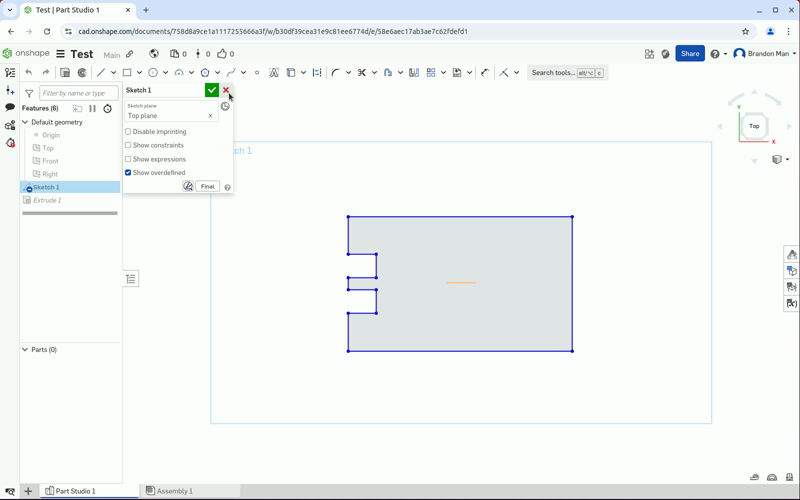
click(229, 92)
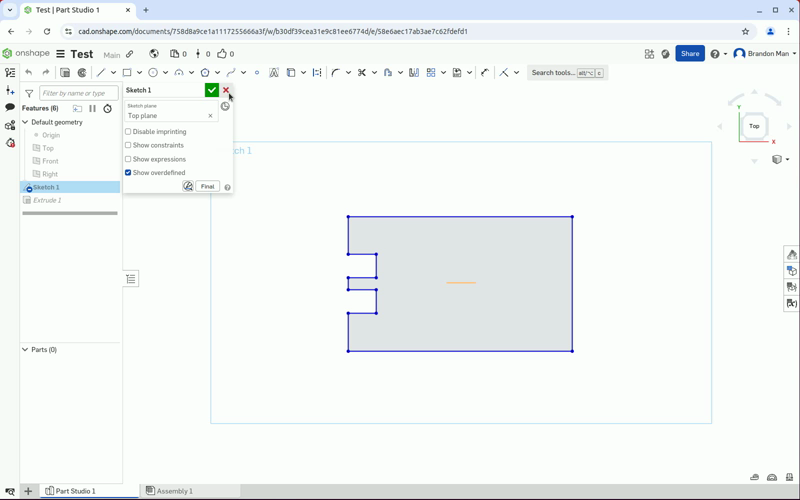
key(shift+s)
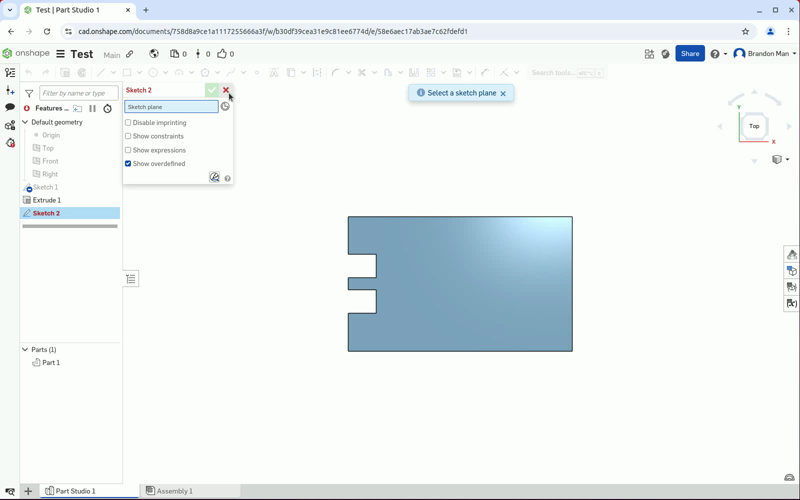
mouse_move(73, 150)
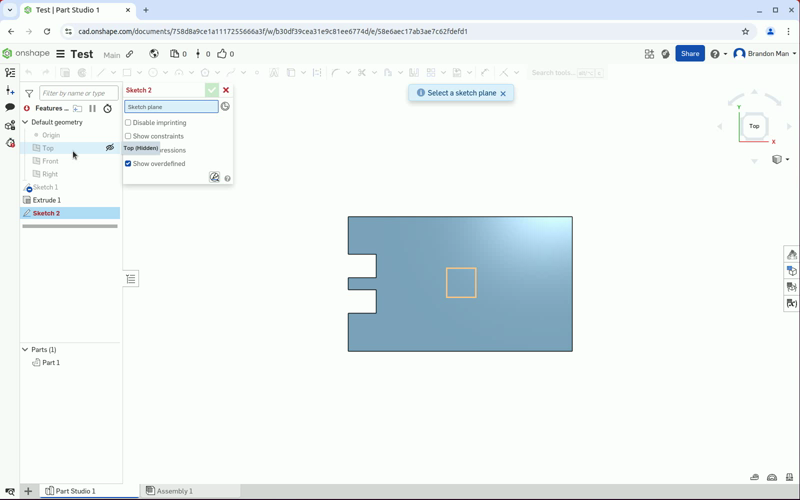
click(73, 150)
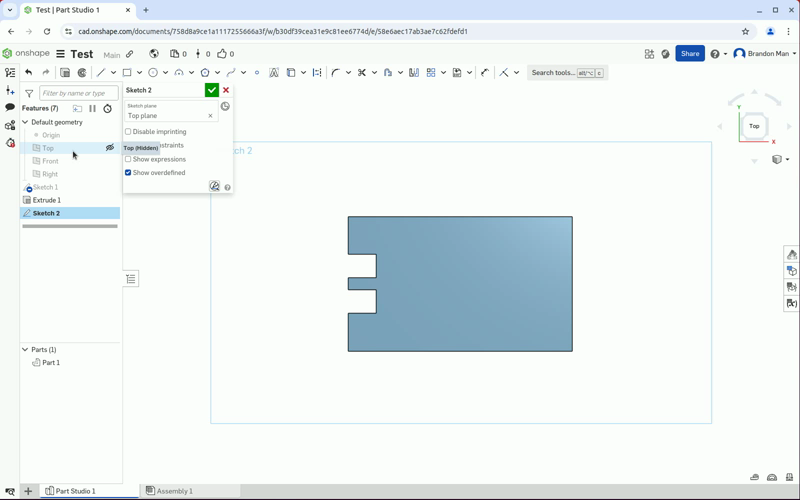
mouse_move(73, 352)
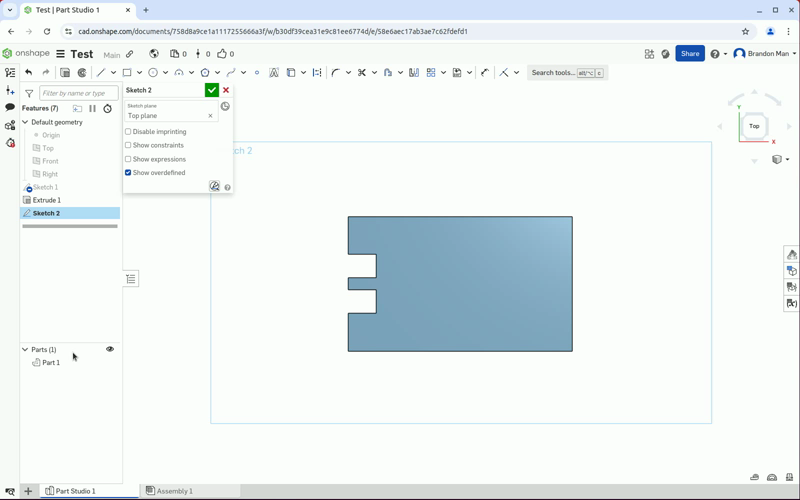
key(y)
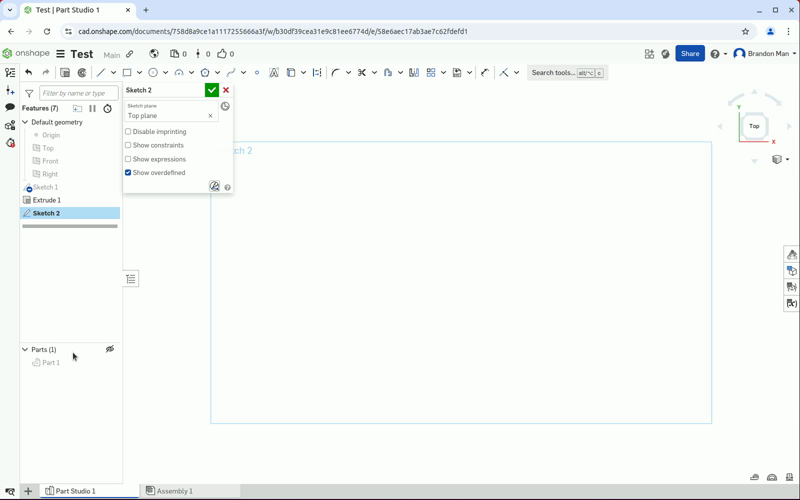
key(l)
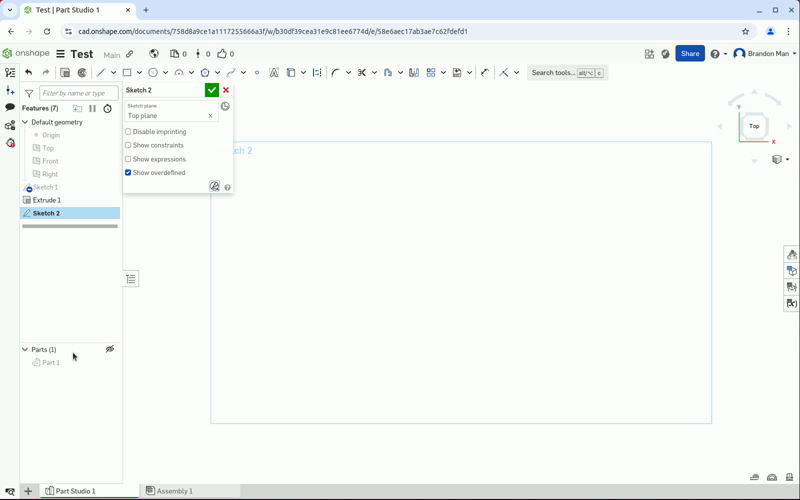
key_down(shift)
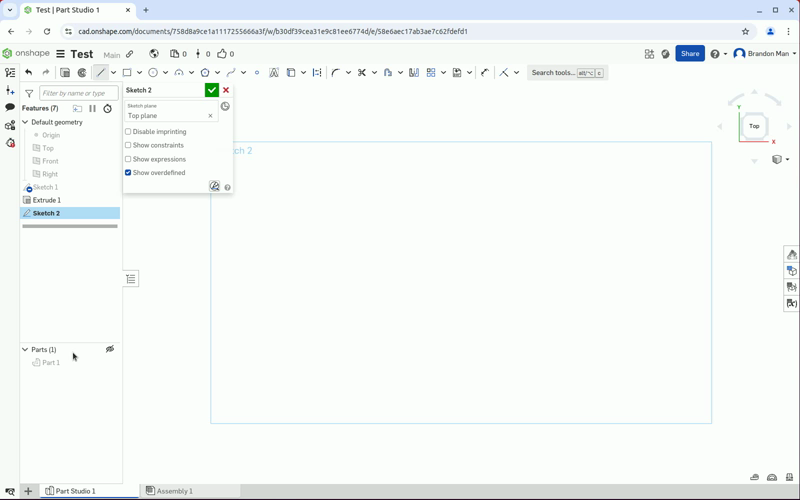
mouse_move(348, 306)
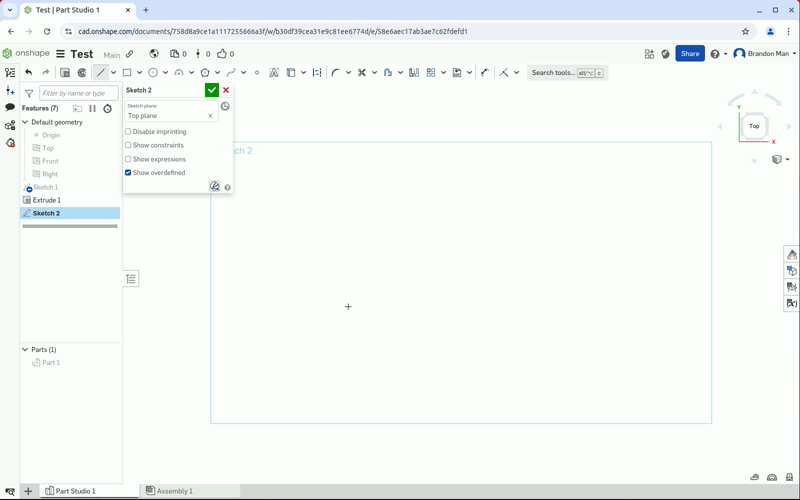
click(348, 306)
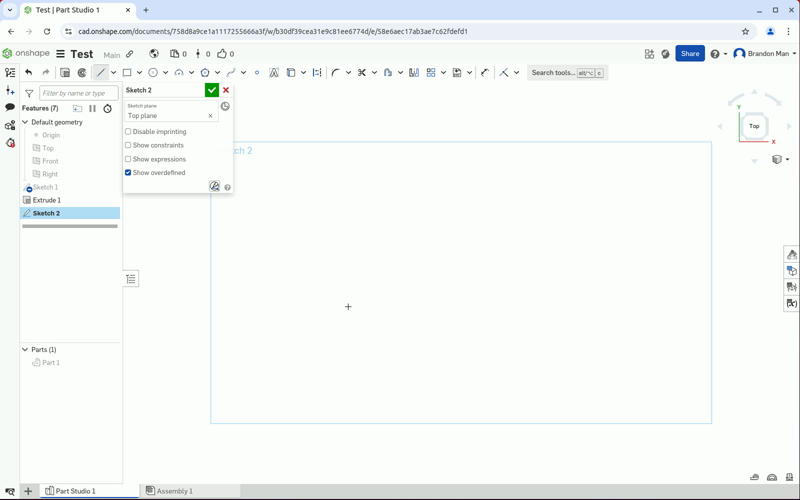
key_up(shift)
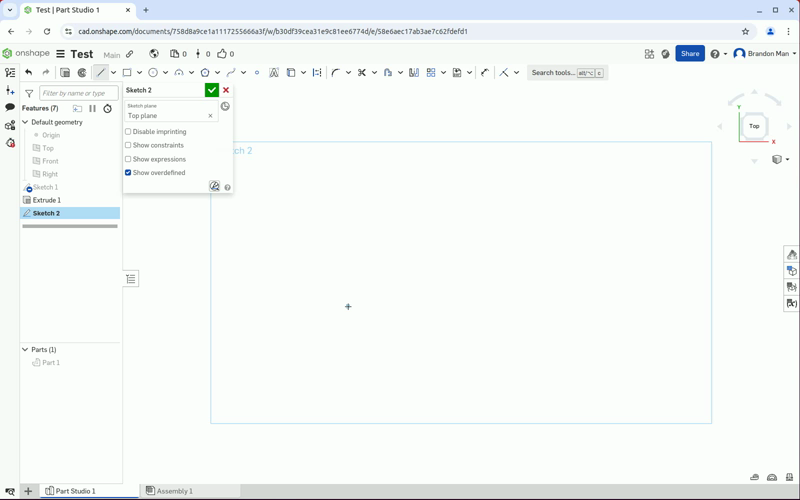
key_down(shift)
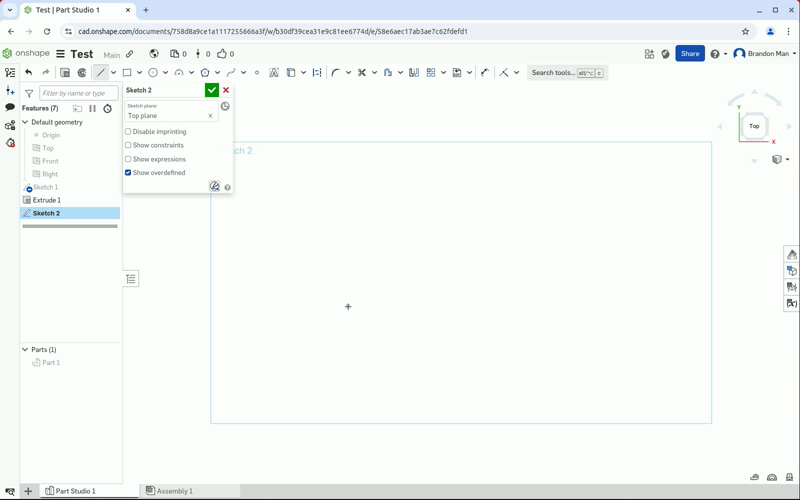
mouse_move(378, 306)
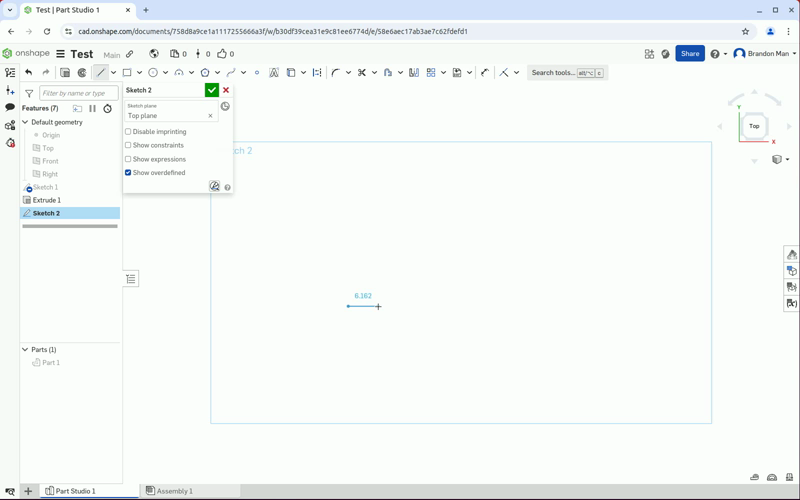
mouse_move(371, 306)
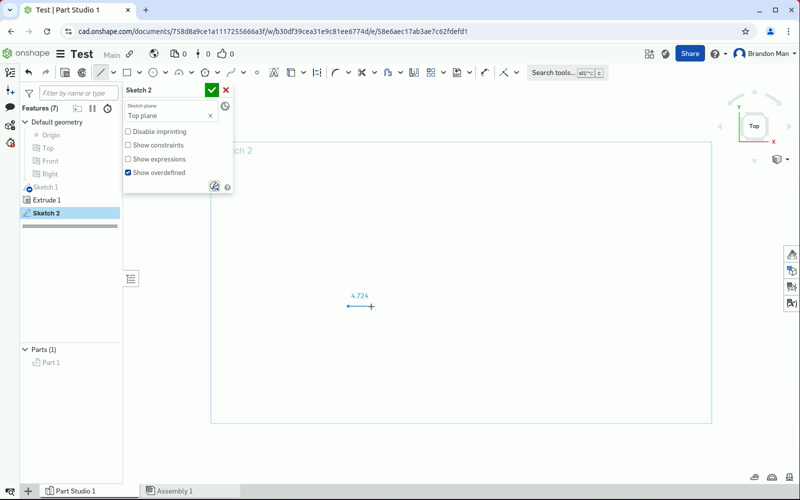
click(371, 306)
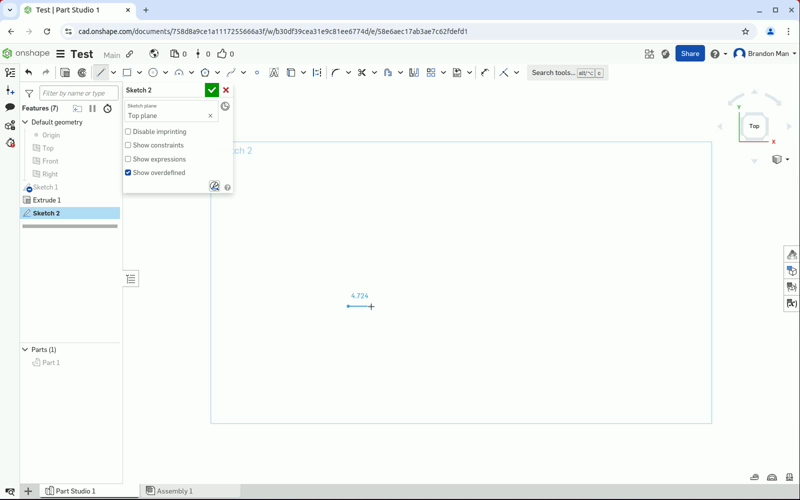
key_up(shift)
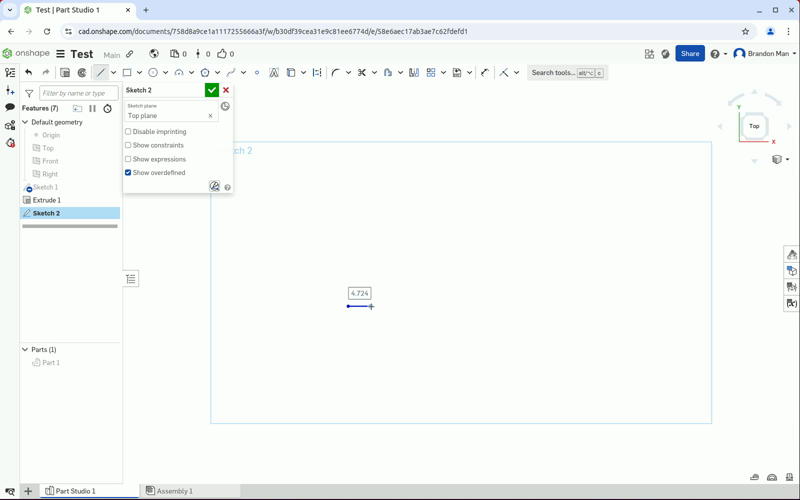
key_down(shift)
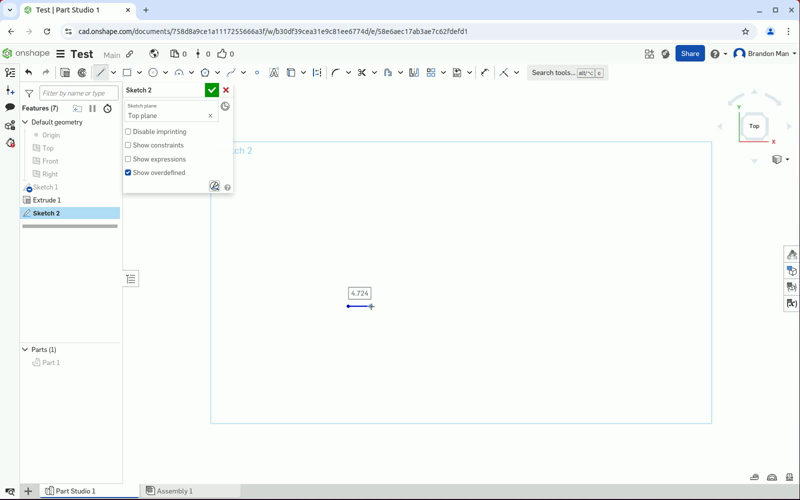
mouse_move(401, 306)
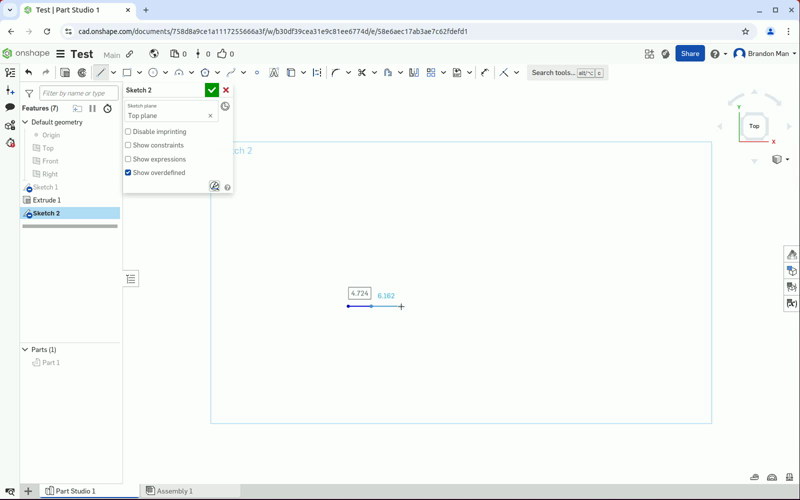
mouse_move(371, 294)
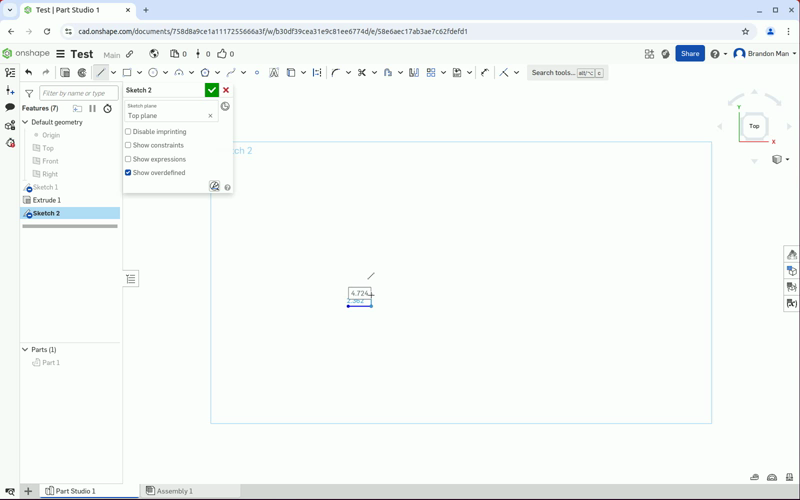
click(371, 294)
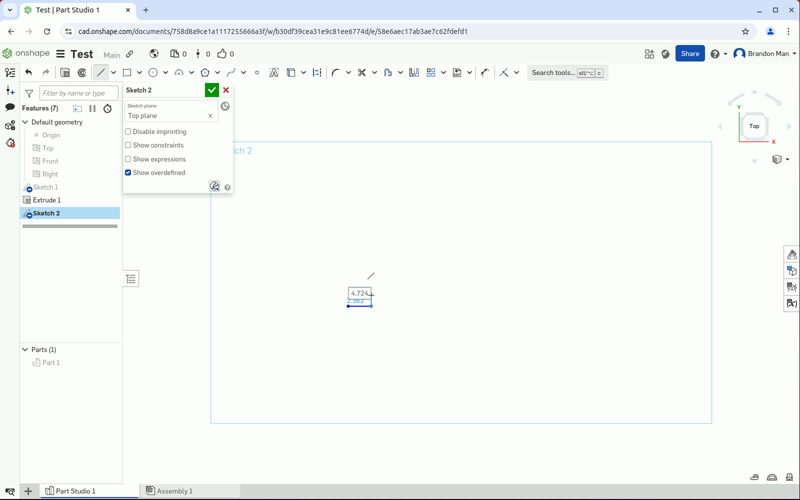
key_up(shift)
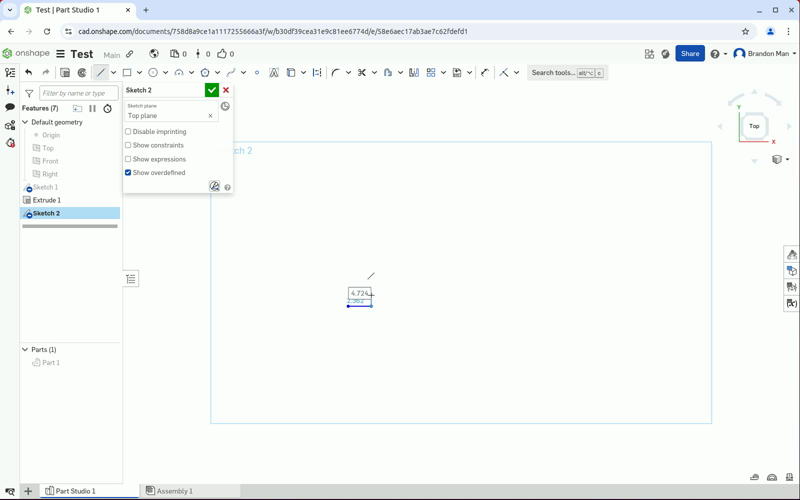
key_down(shift)
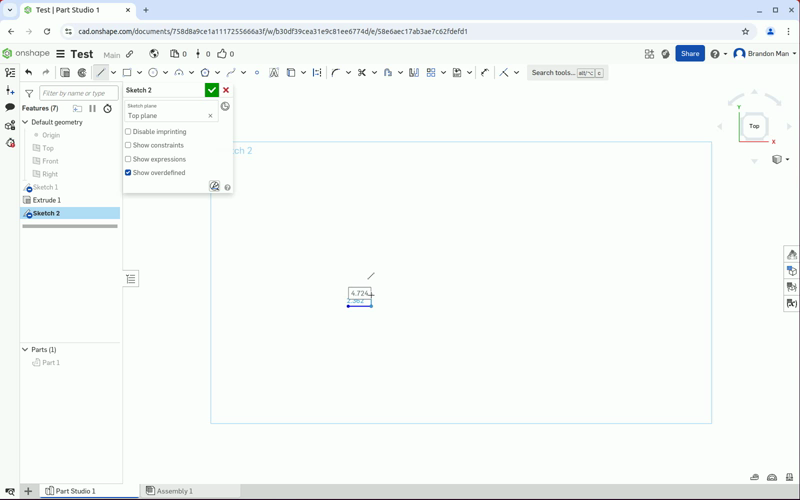
mouse_move(401, 294)
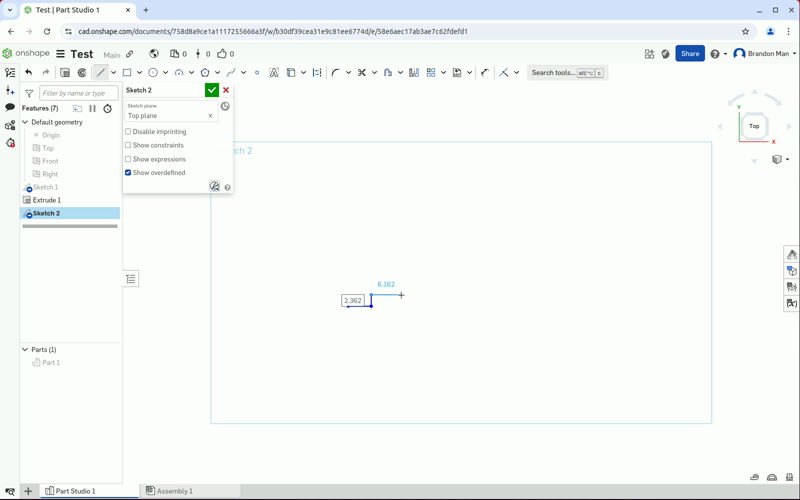
mouse_move(348, 294)
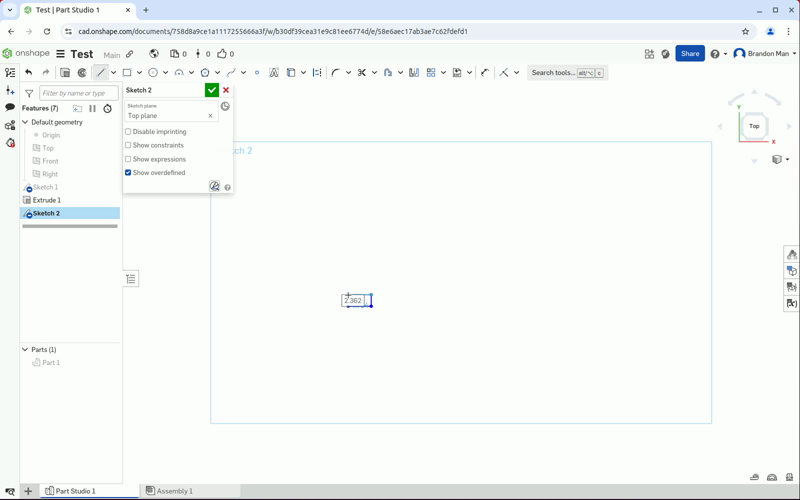
click(348, 294)
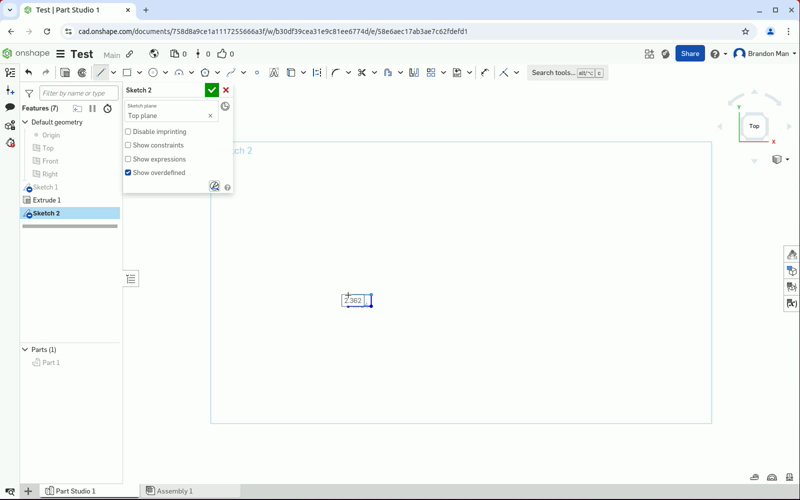
key_up(shift)
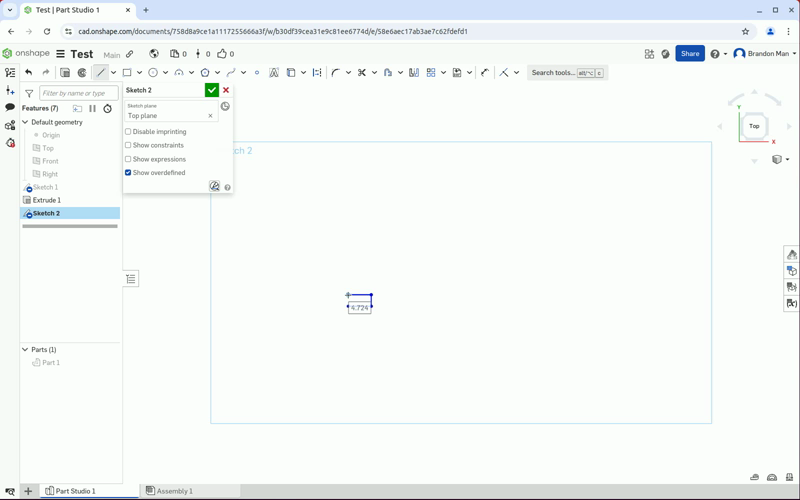
mouse_move(378, 294)
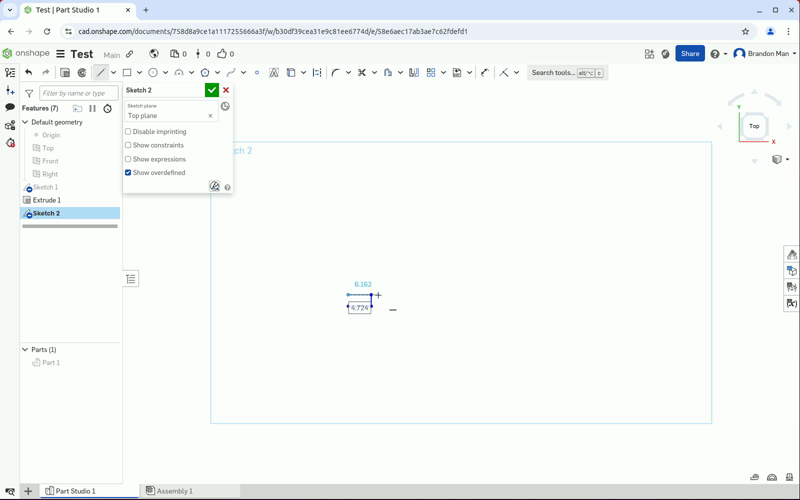
key_down(shift)
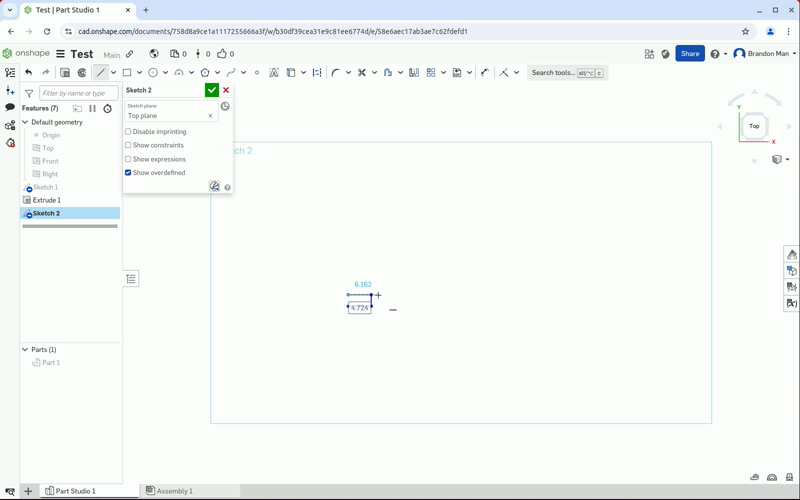
mouse_move(348, 306)
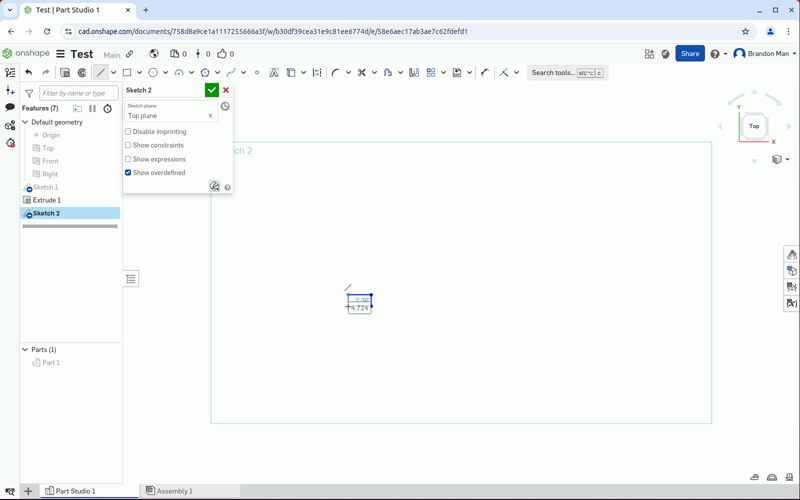
key_up(shift)
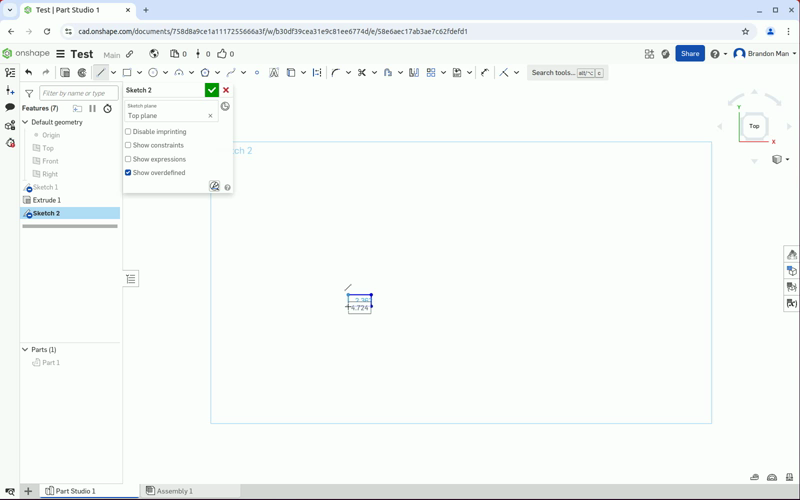
click(348, 306)
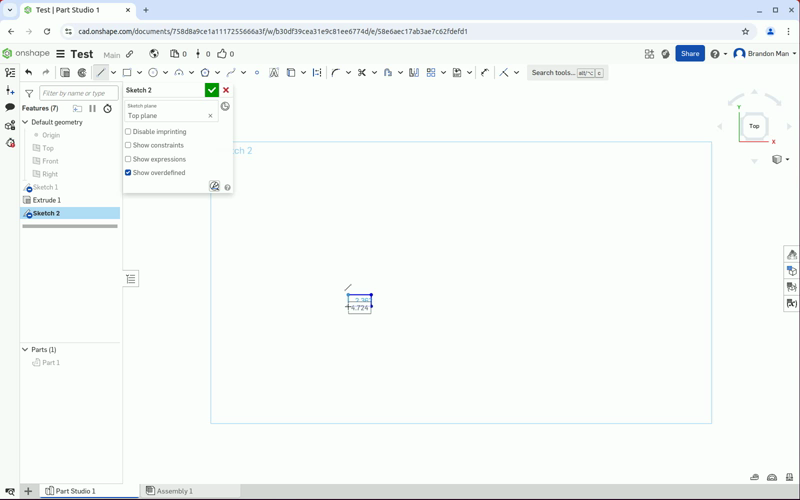
key(esc)
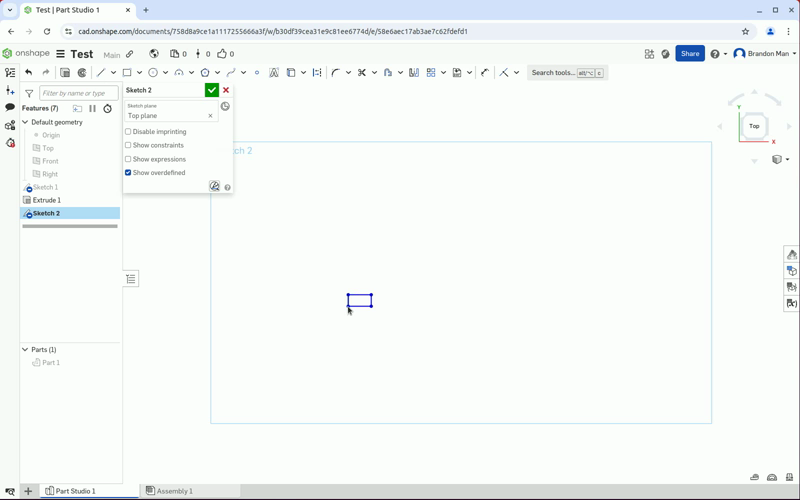
mouse_move(359, 305)
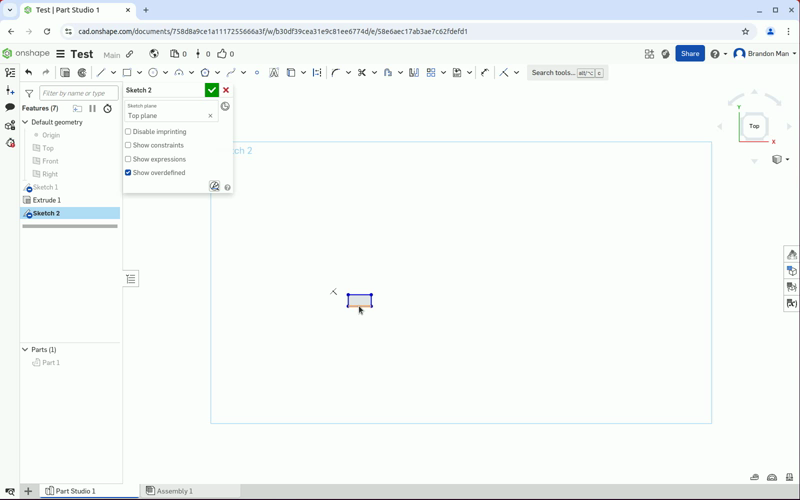
scroll(6)
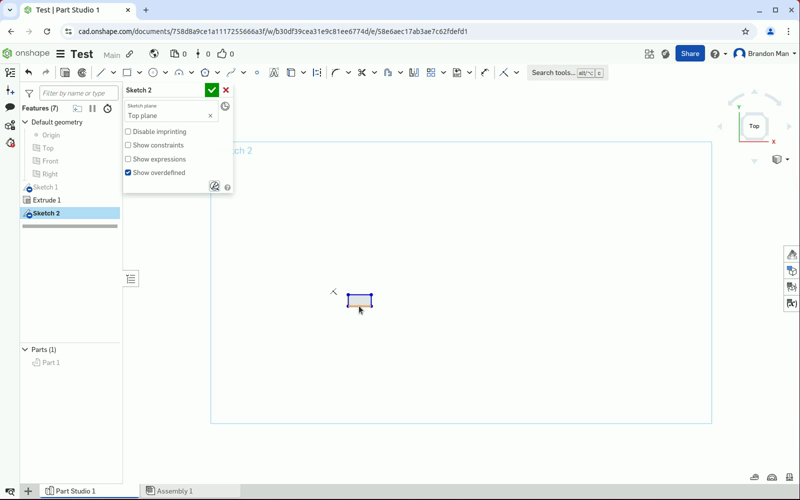
scroll(6)
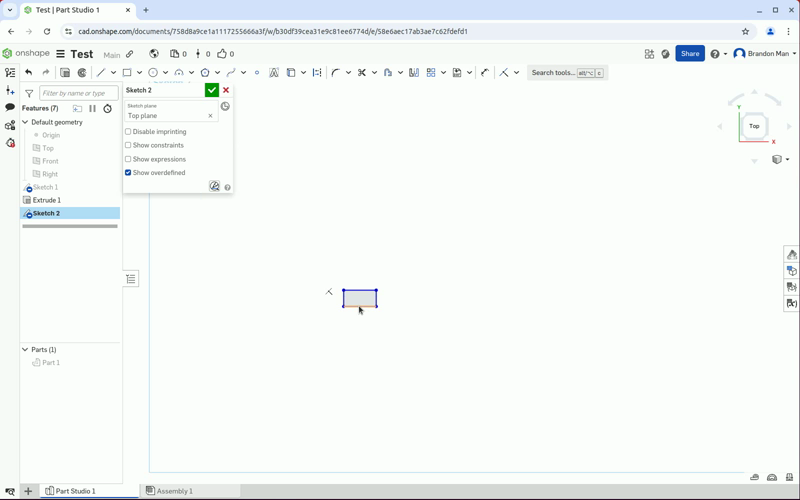
scroll(6)
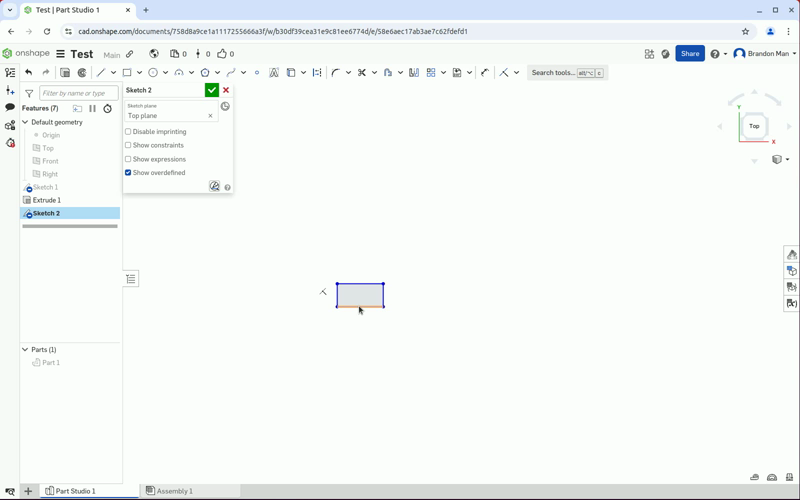
scroll(6)
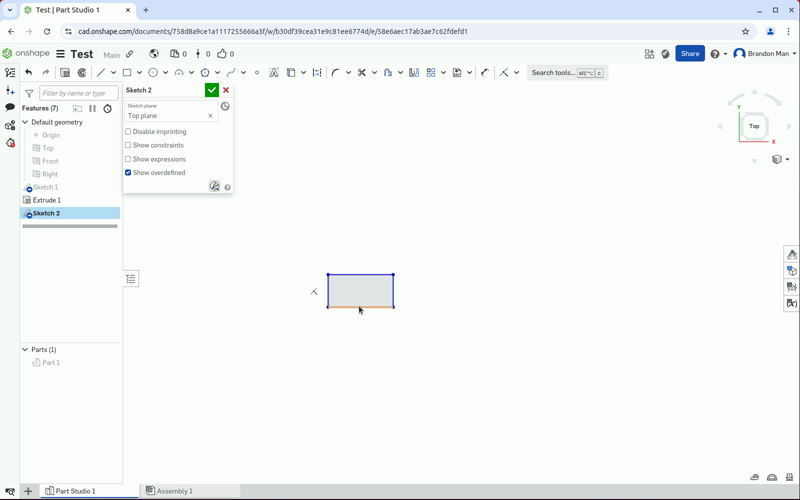
scroll(6)
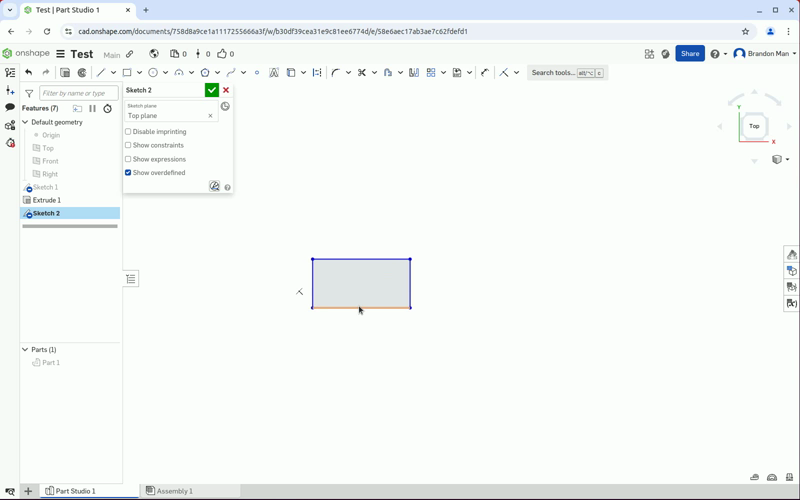
scroll(6)
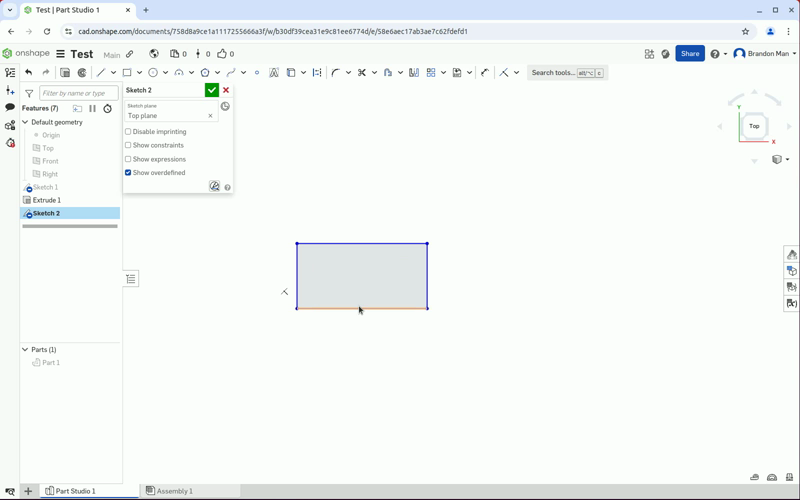
scroll(6)
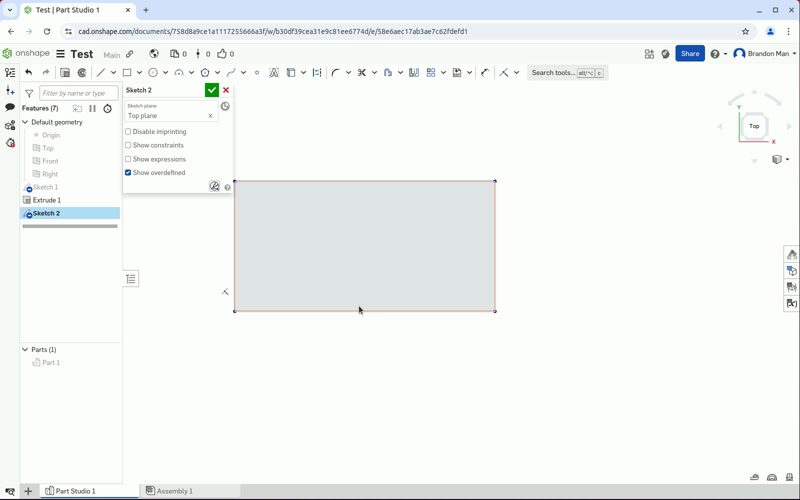
click(359, 305)
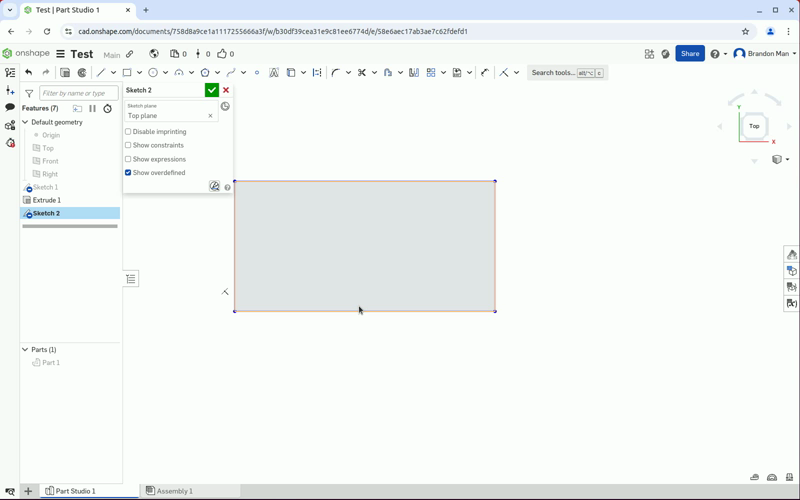
scroll(-6)
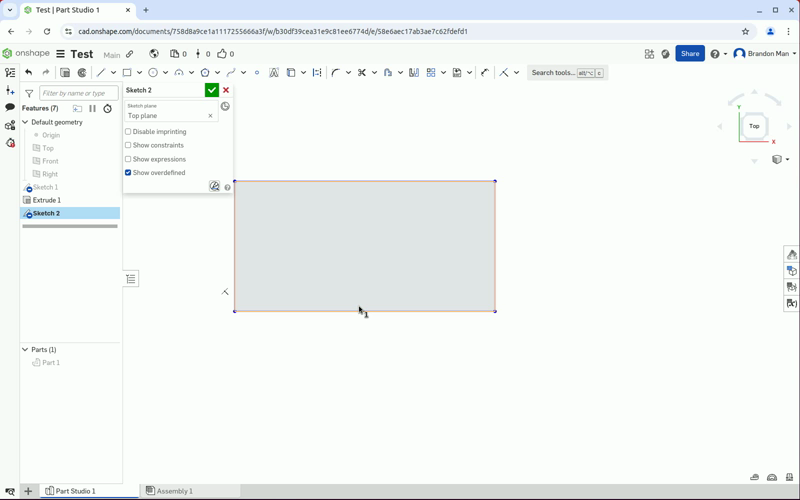
scroll(-6)
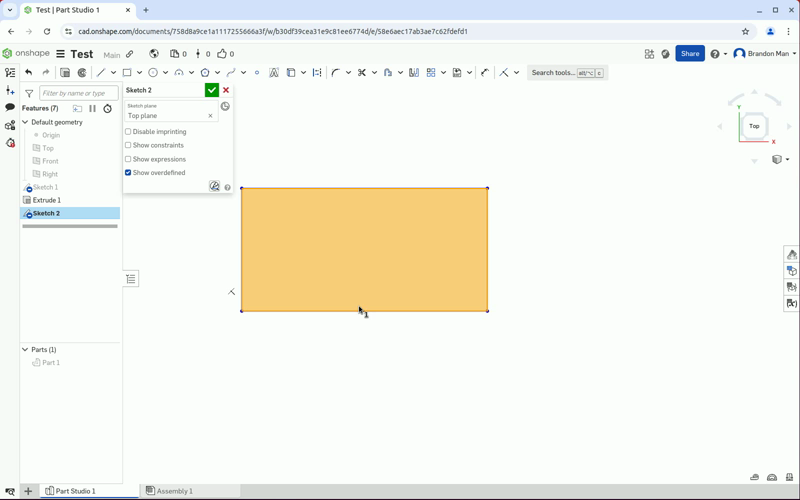
scroll(-6)
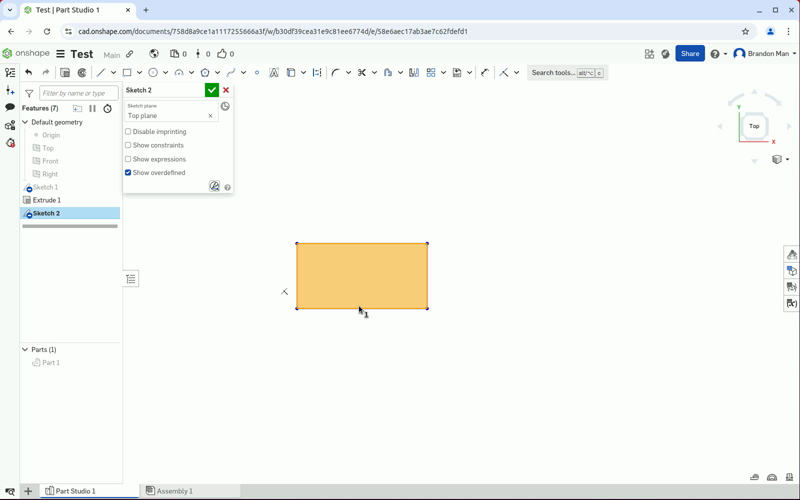
scroll(-6)
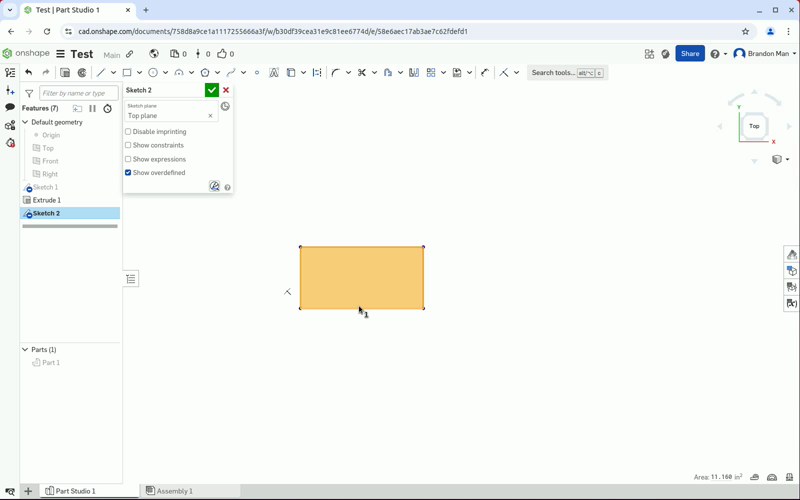
scroll(-6)
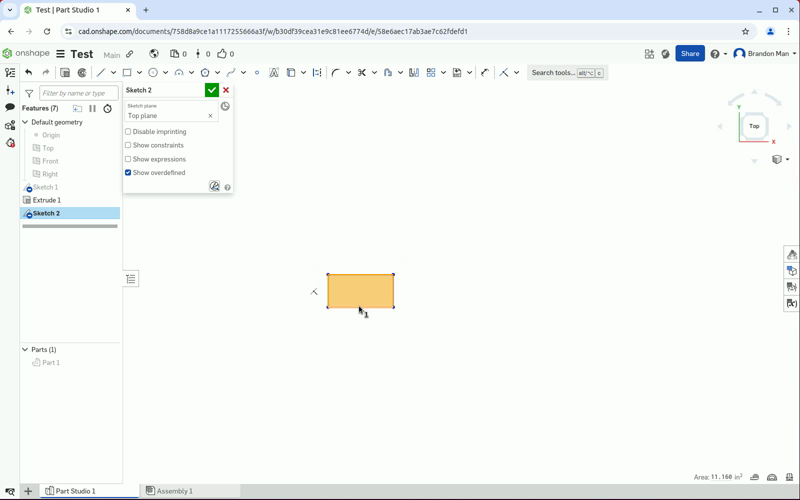
scroll(-6)
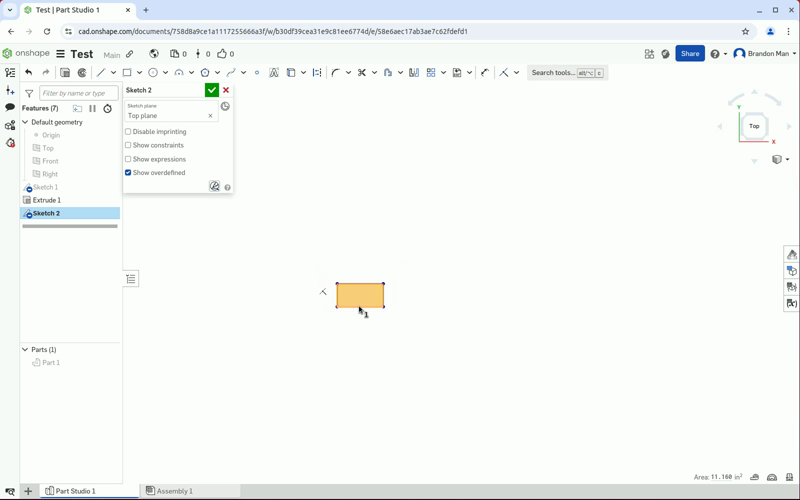
scroll(-6)
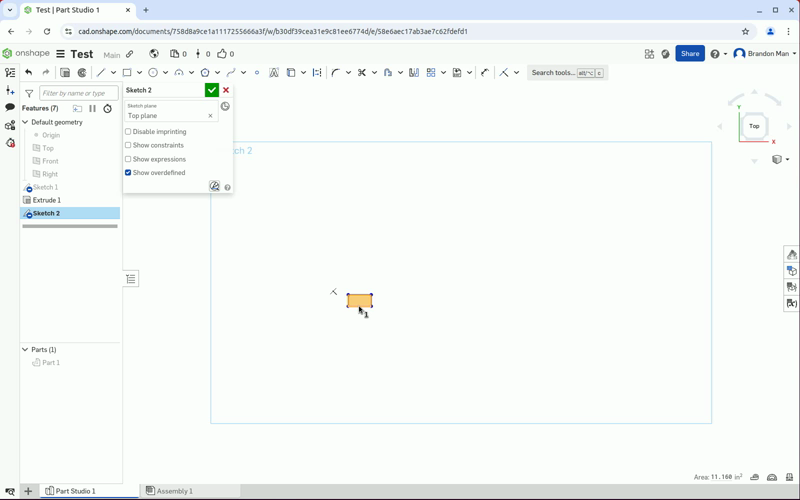
mouse_move(73, 352)
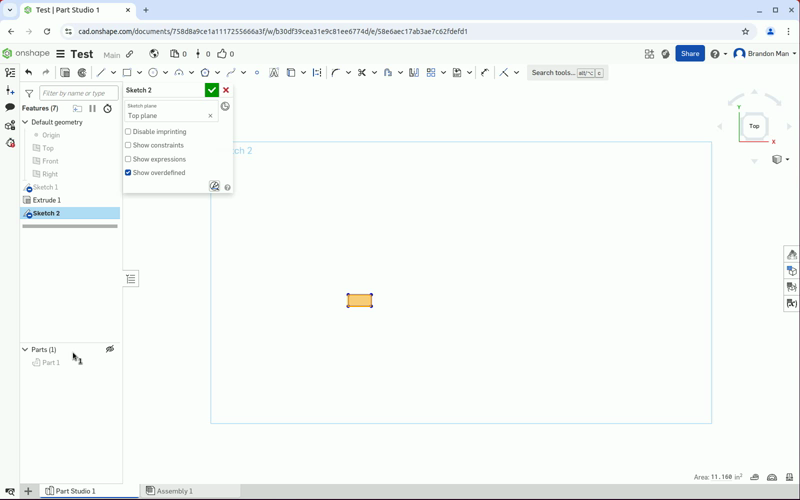
key(shift+y)
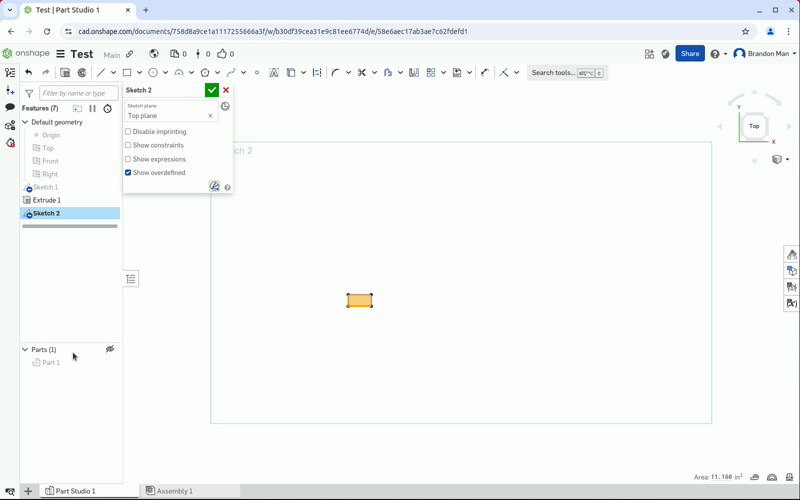
key(shift+e)
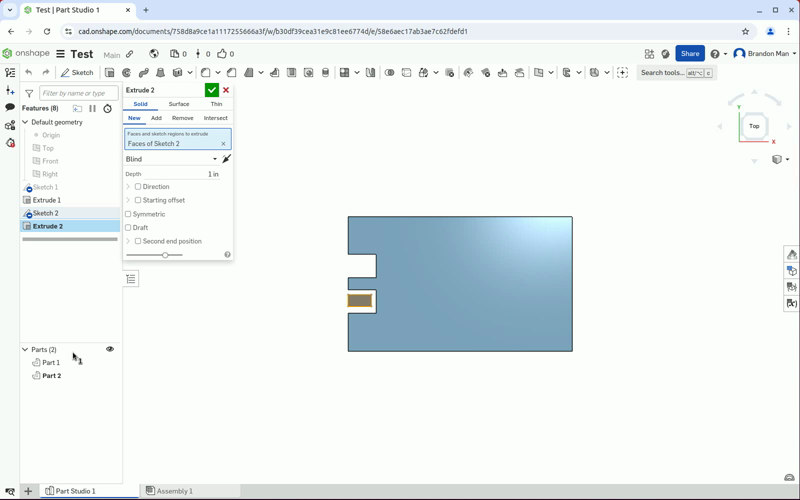
mouse_move(143, 106)
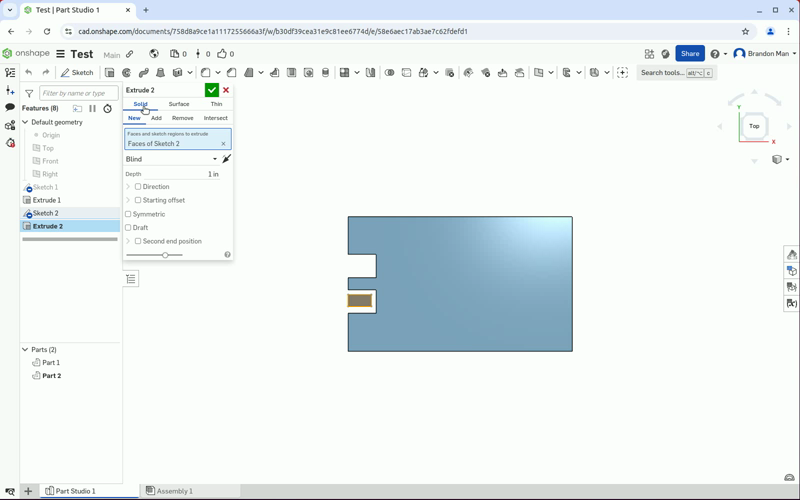
click(143, 106)
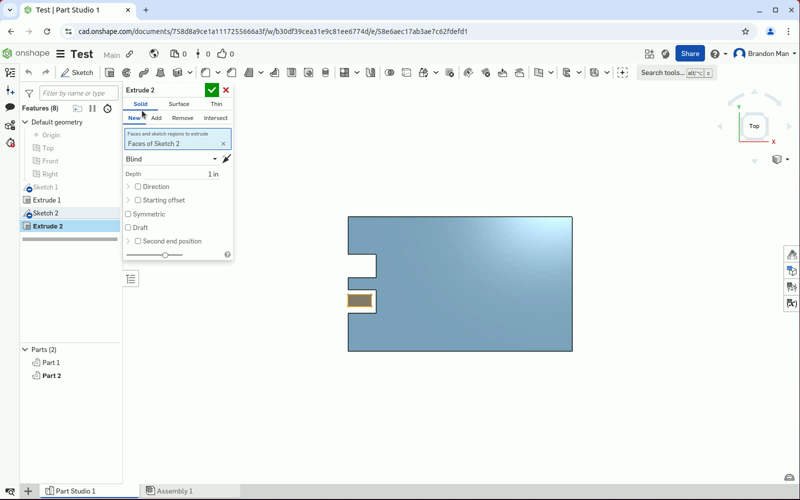
mouse_move(137, 120)
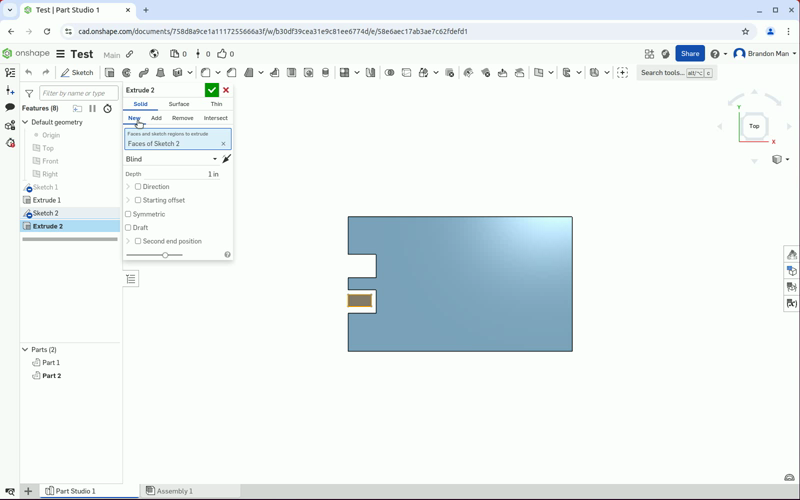
click(137, 120)
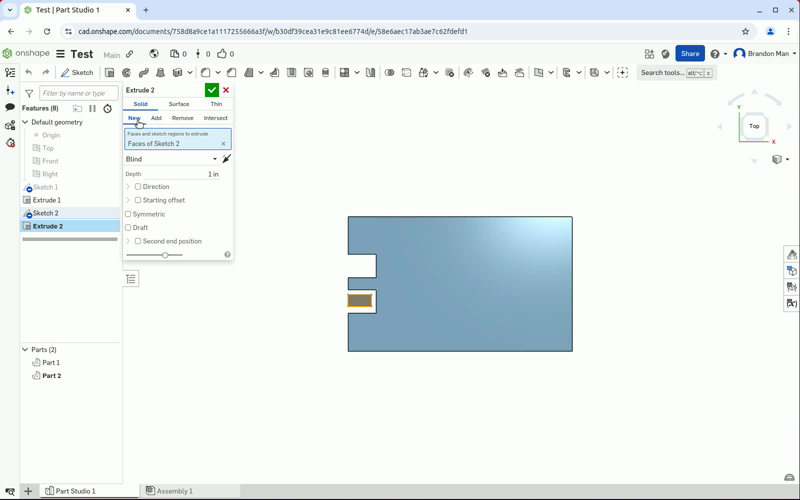
key(tab, 4)
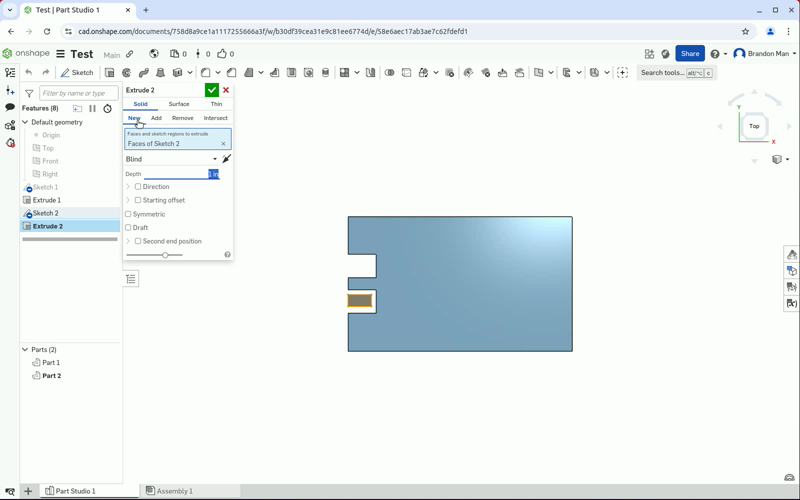
text(0.481)
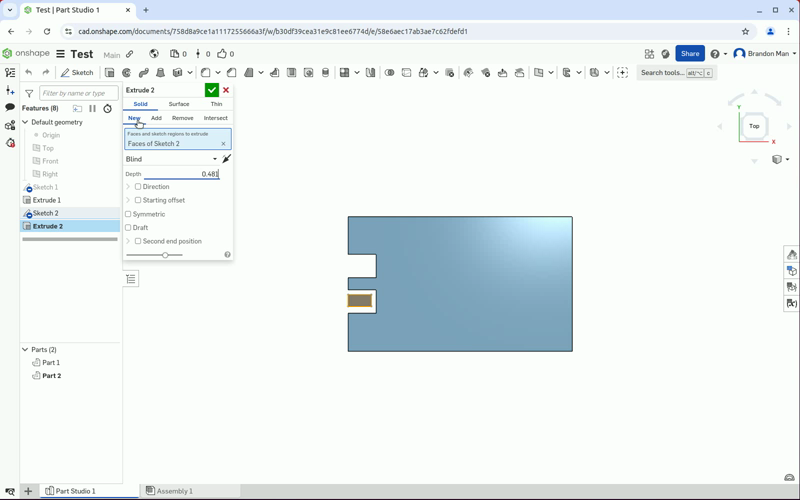
key(enter)
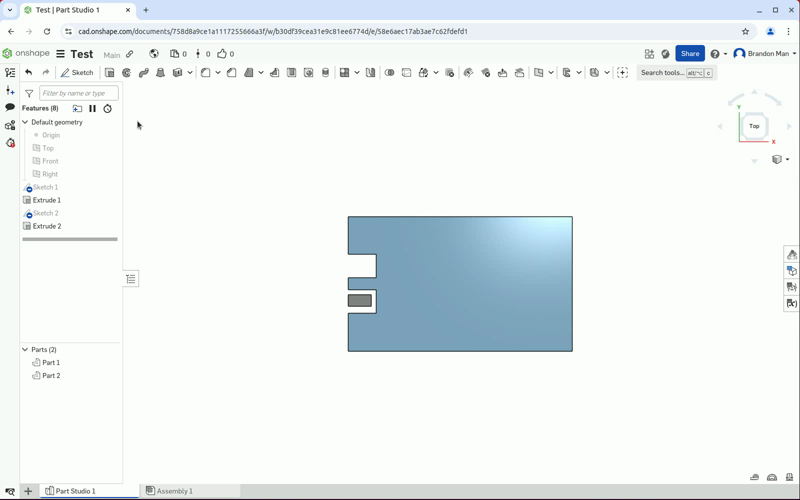
key(shift+h)
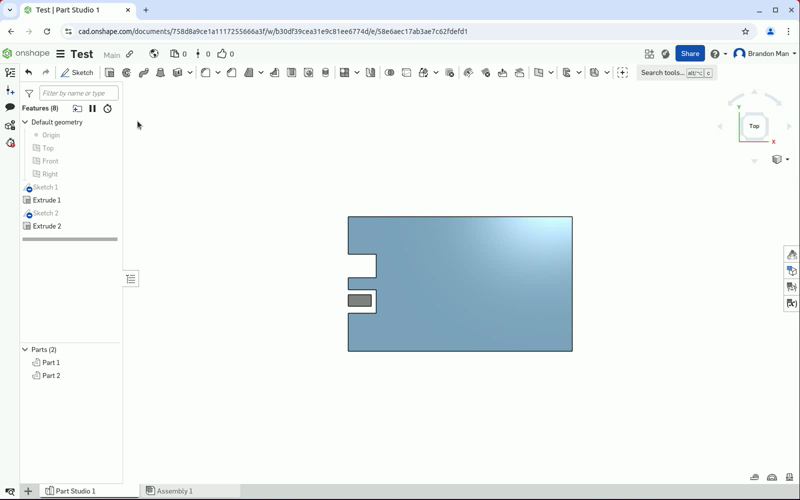
key(shift+h)
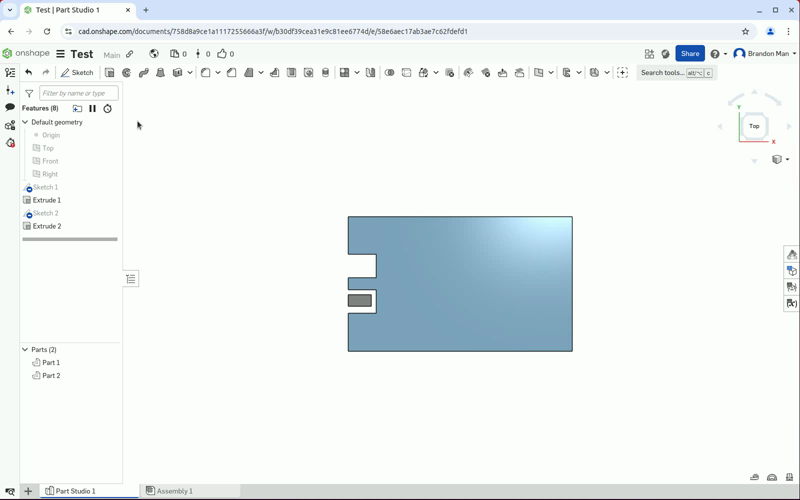
mouse_move(73, 189)
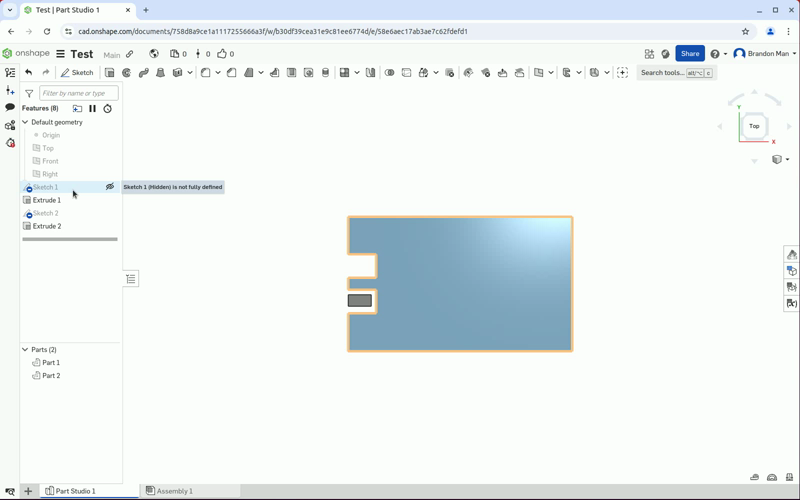
click(73, 189)
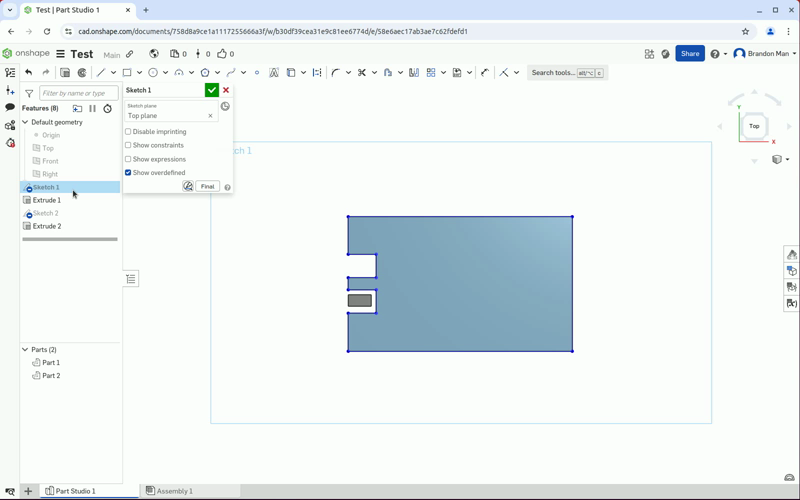
mouse_move(229, 92)
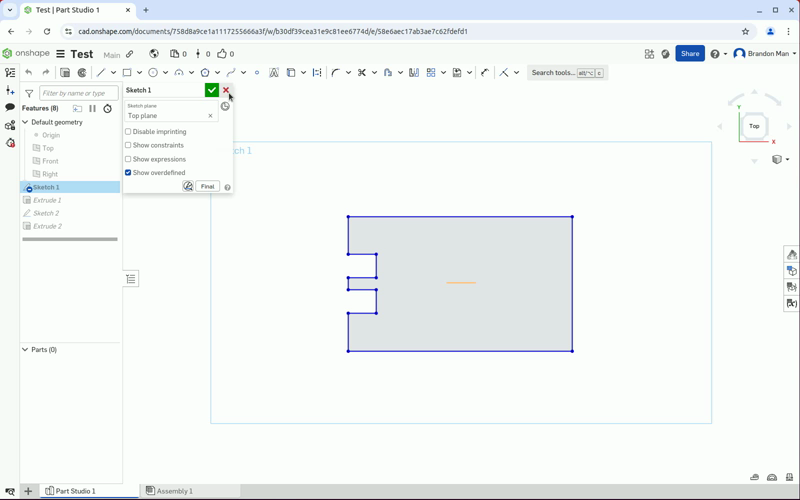
click(229, 92)
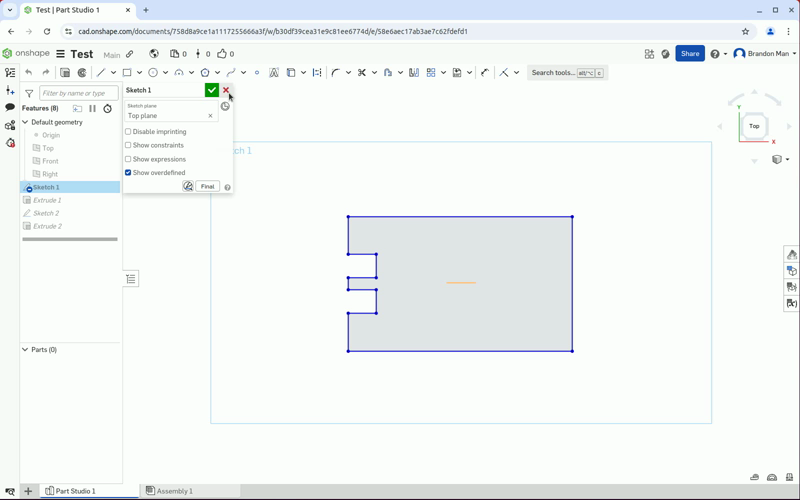
key(shift+s)
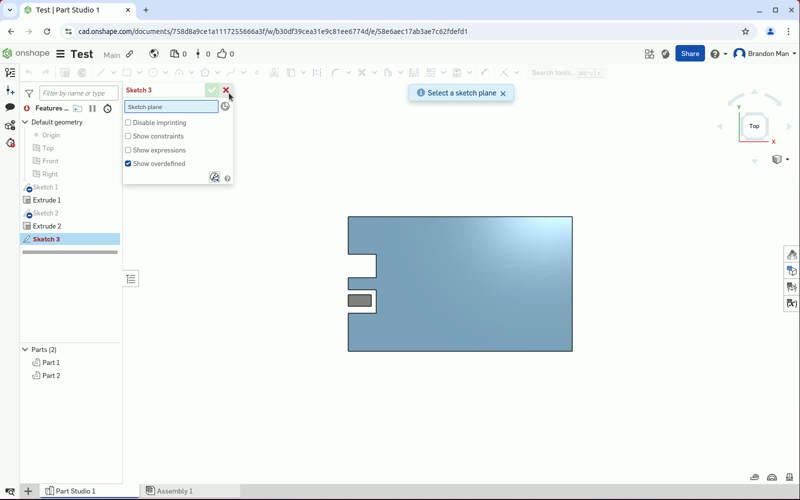
mouse_move(73, 150)
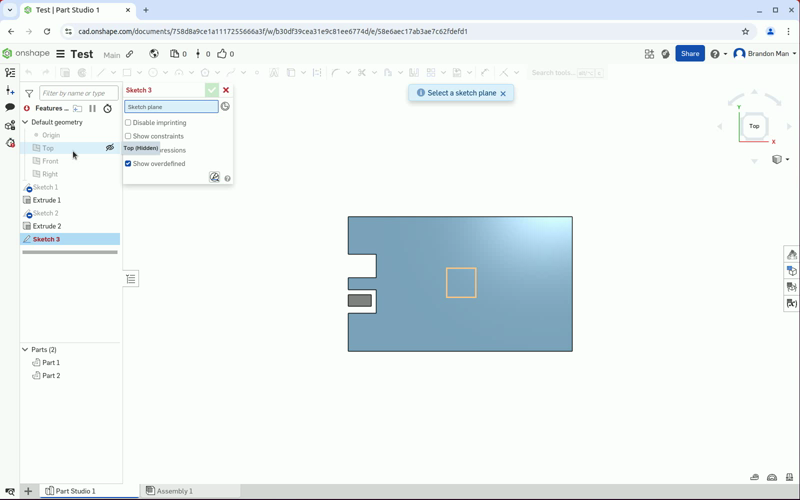
click(73, 150)
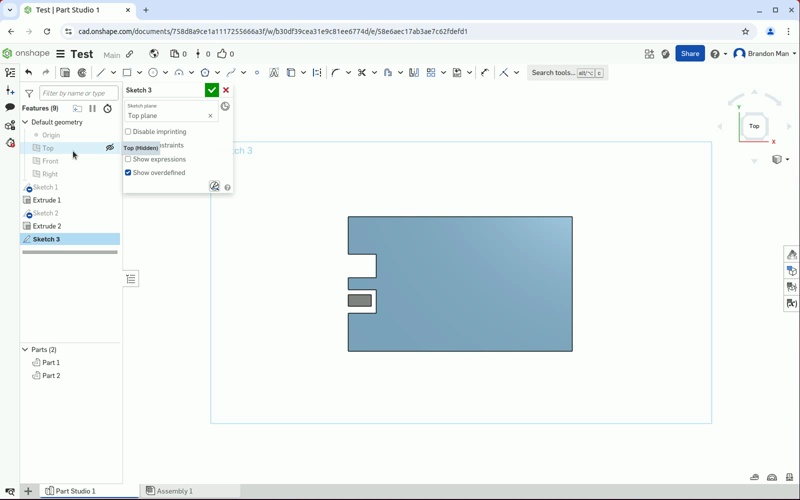
mouse_move(73, 352)
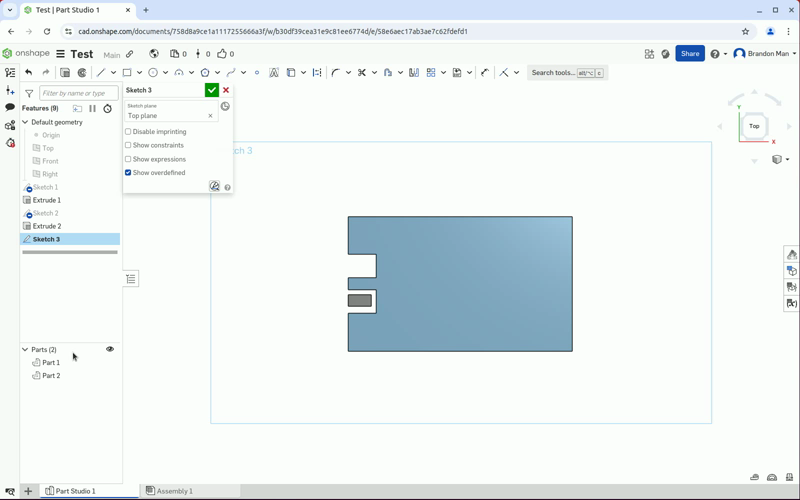
key(y)
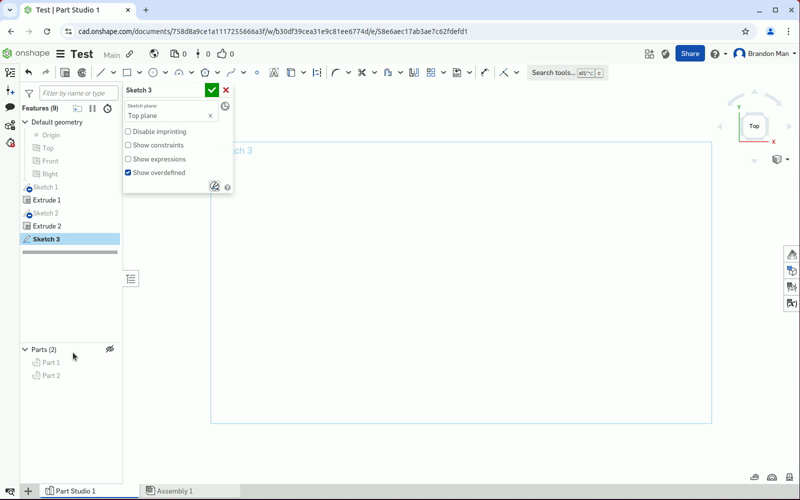
key(l)
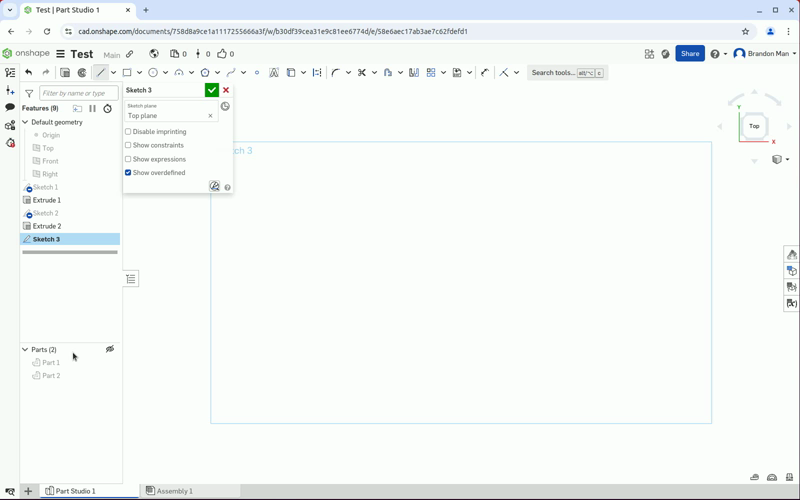
key_down(shift)
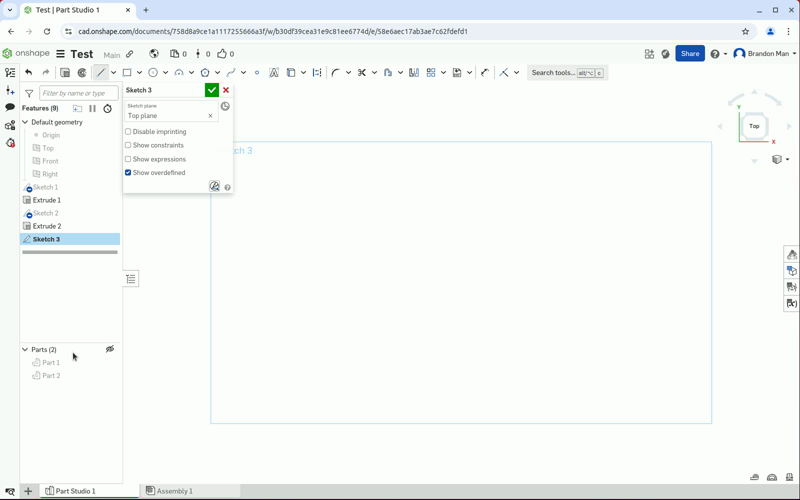
mouse_move(348, 270)
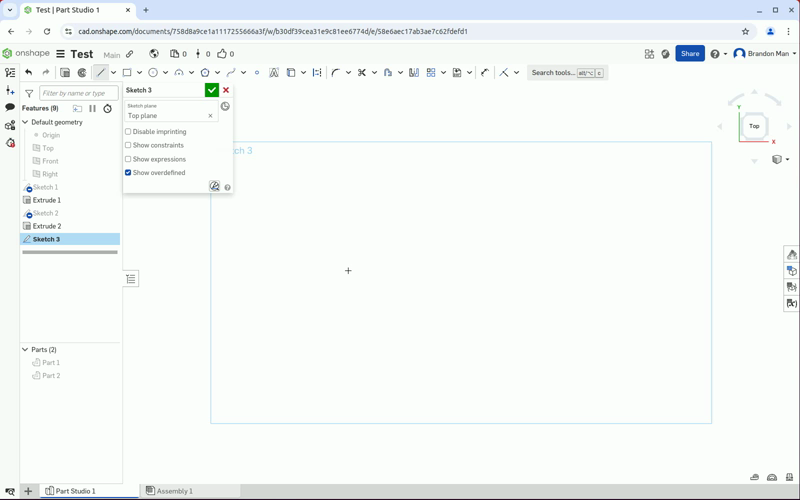
click(348, 270)
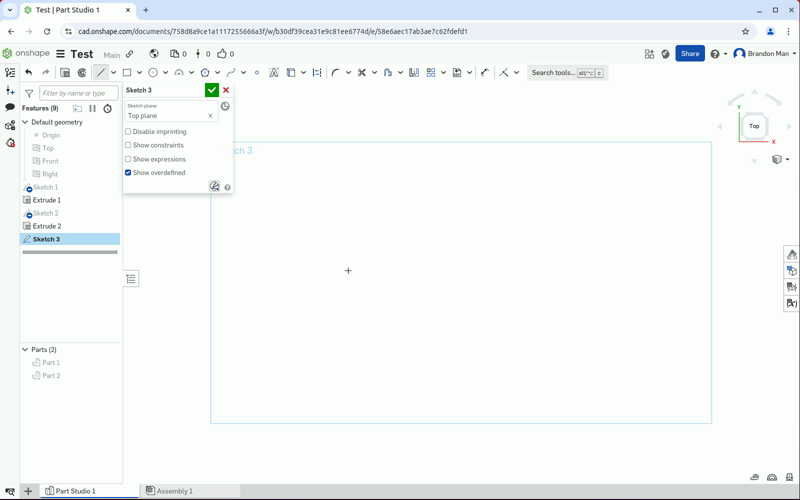
key_up(shift)
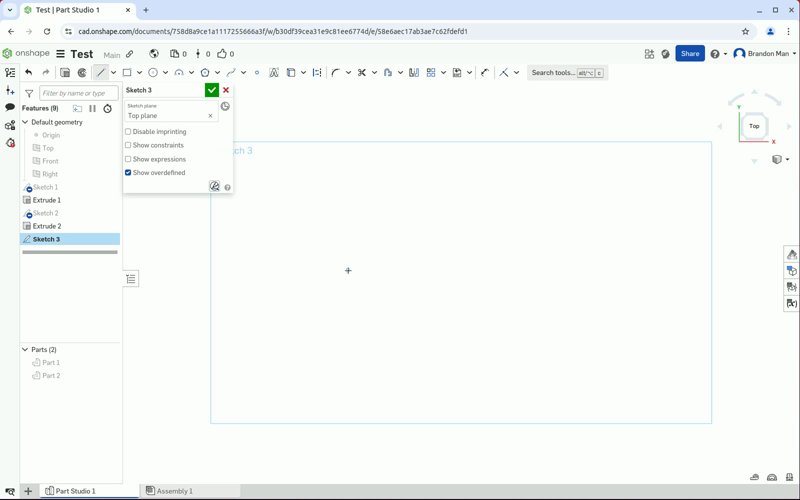
key_down(shift)
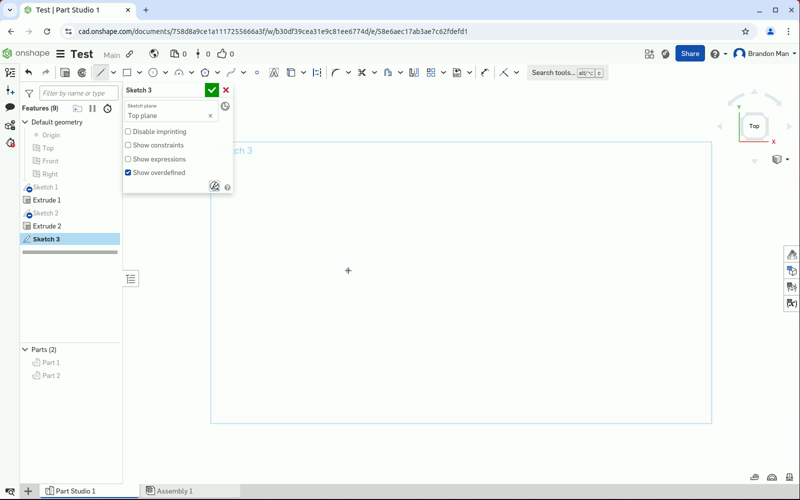
mouse_move(378, 270)
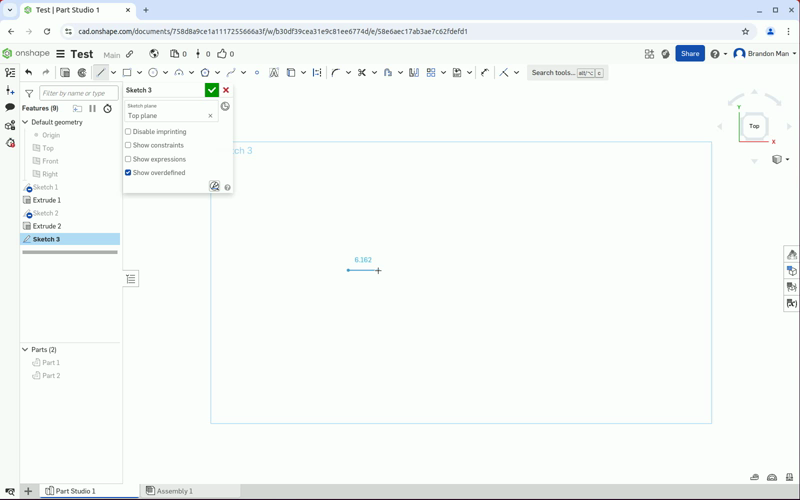
mouse_move(371, 270)
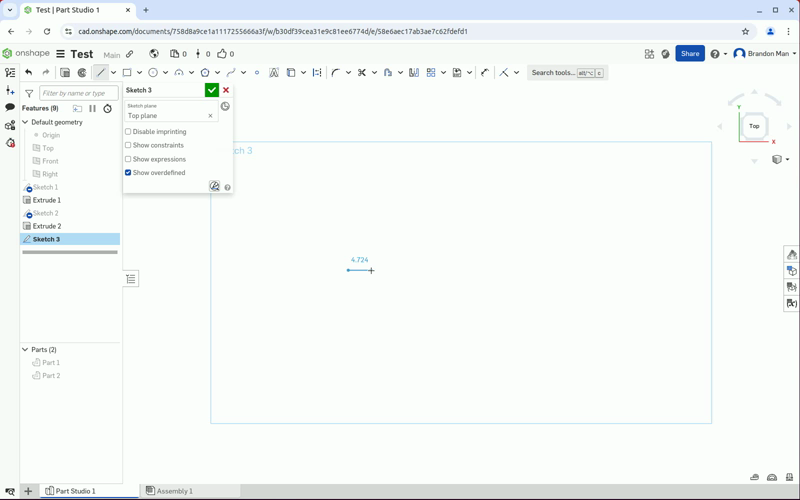
click(371, 270)
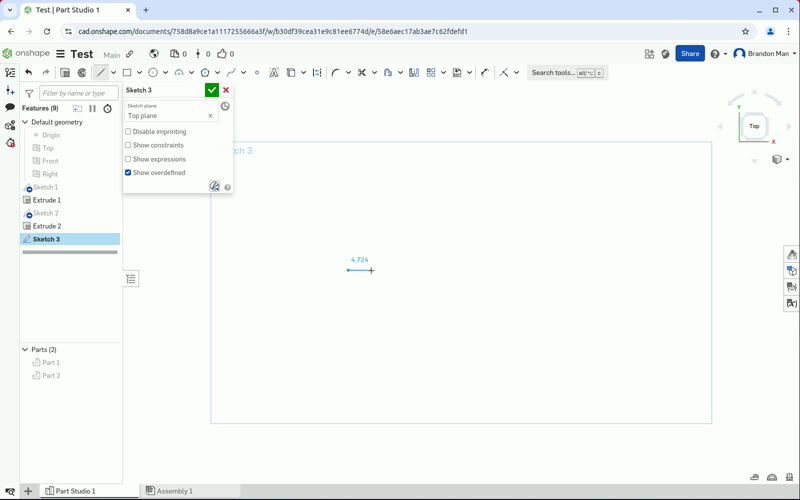
key_up(shift)
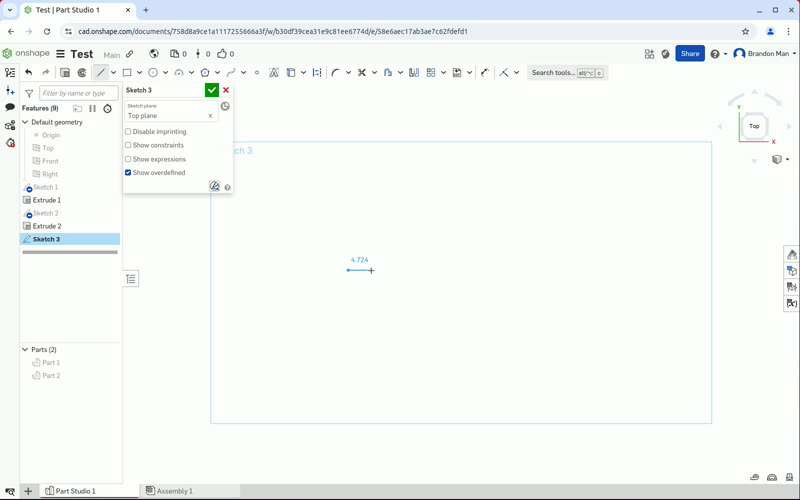
key_down(shift)
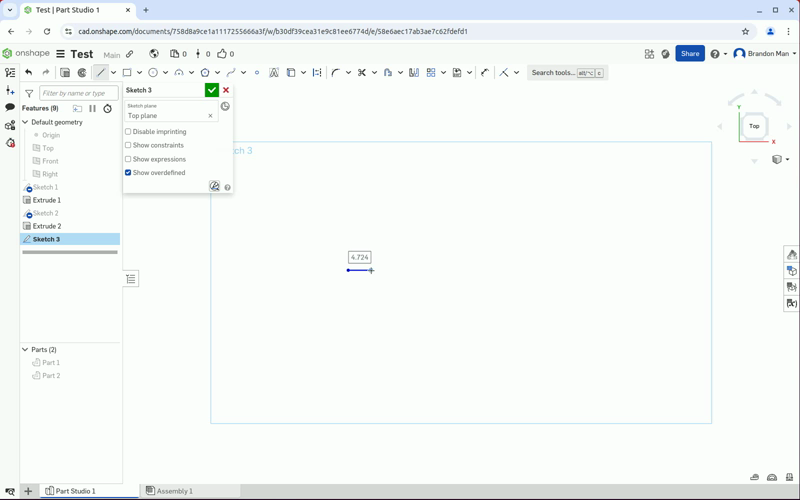
mouse_move(401, 270)
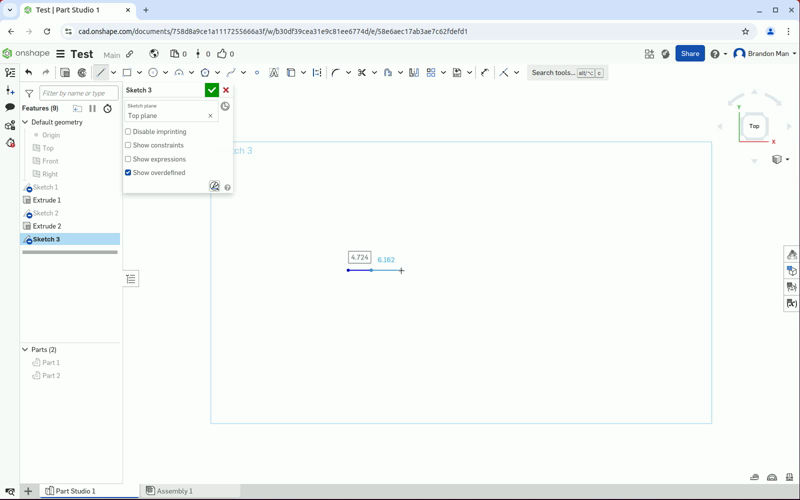
mouse_move(371, 258)
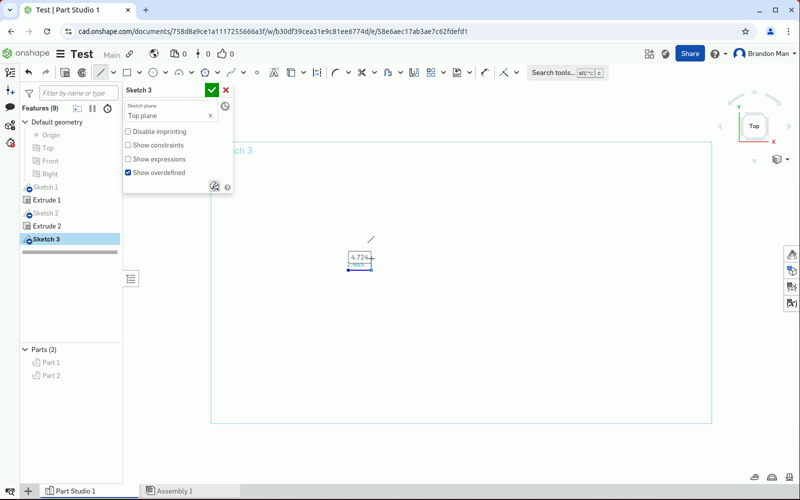
click(371, 258)
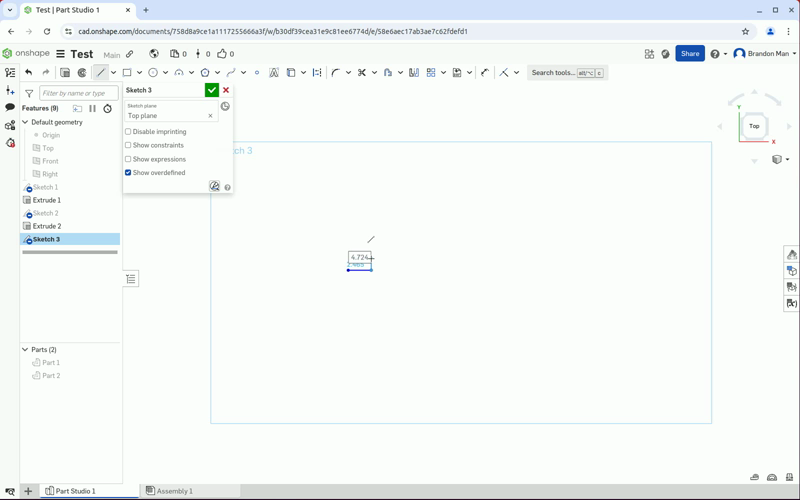
key_up(shift)
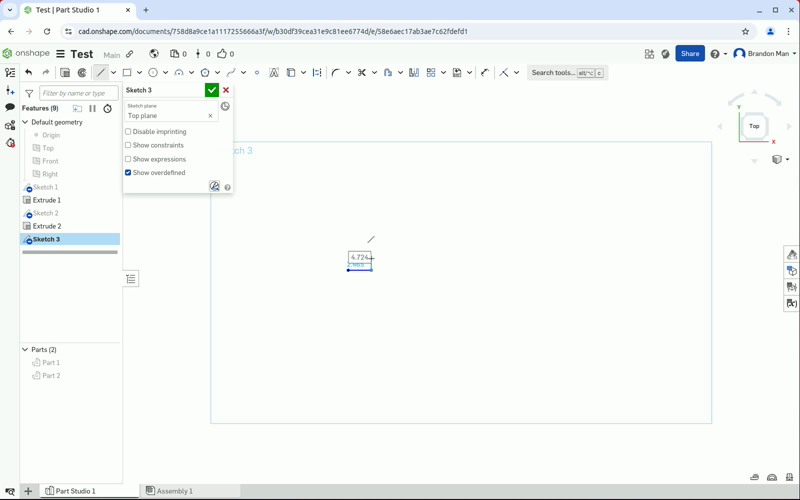
key_down(shift)
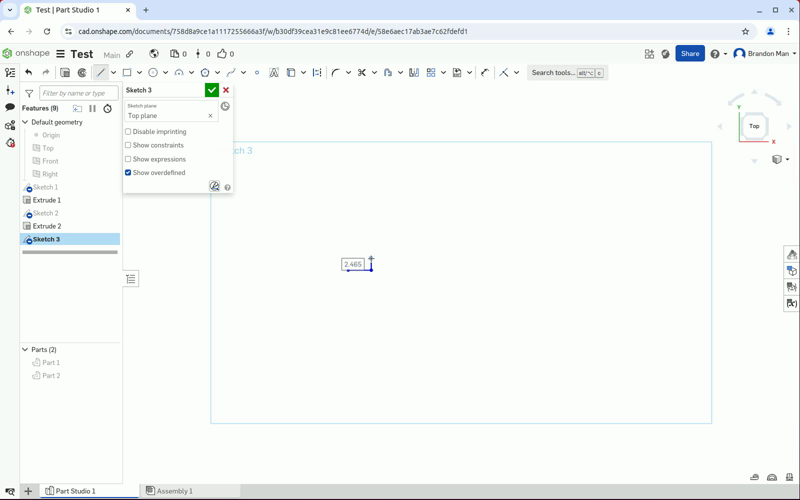
mouse_move(401, 258)
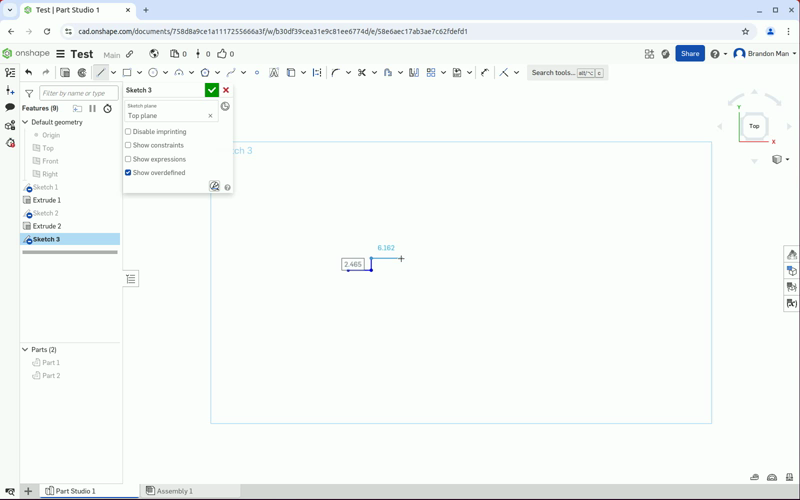
mouse_move(348, 258)
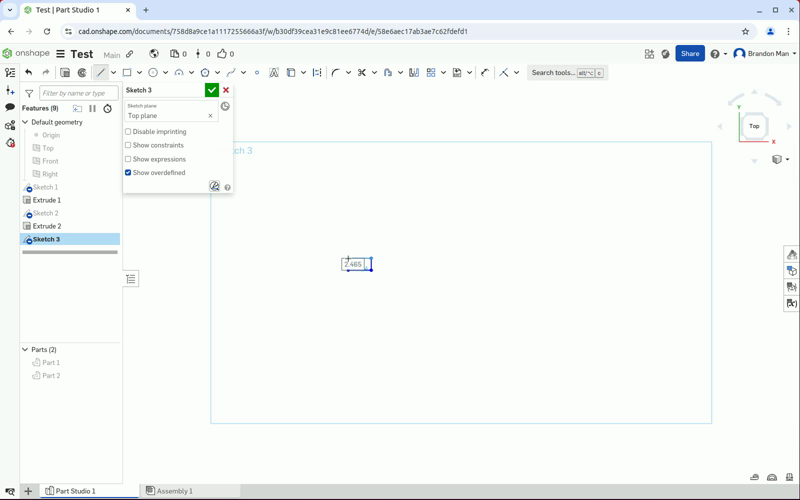
click(348, 258)
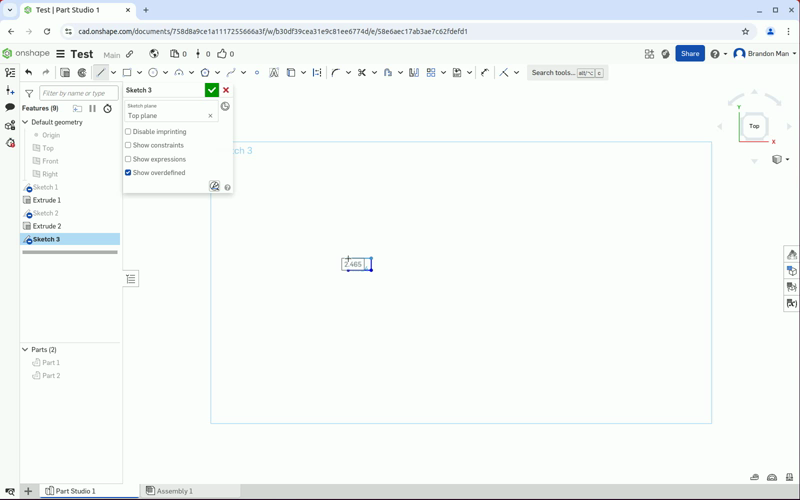
key_up(shift)
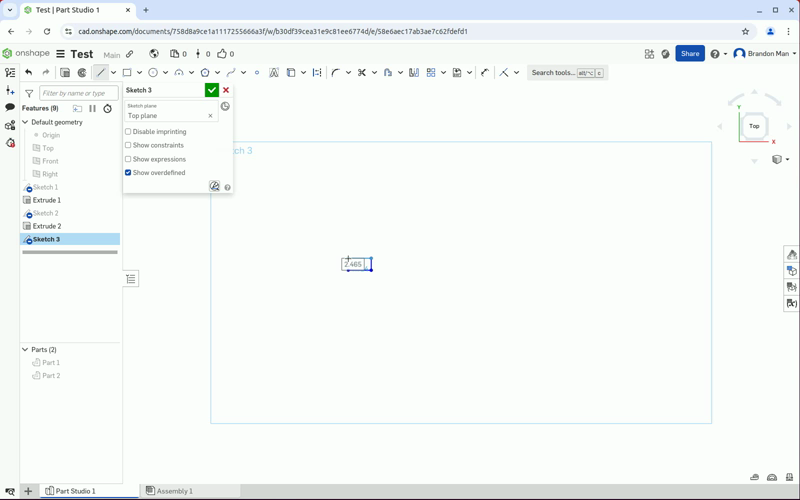
mouse_move(378, 258)
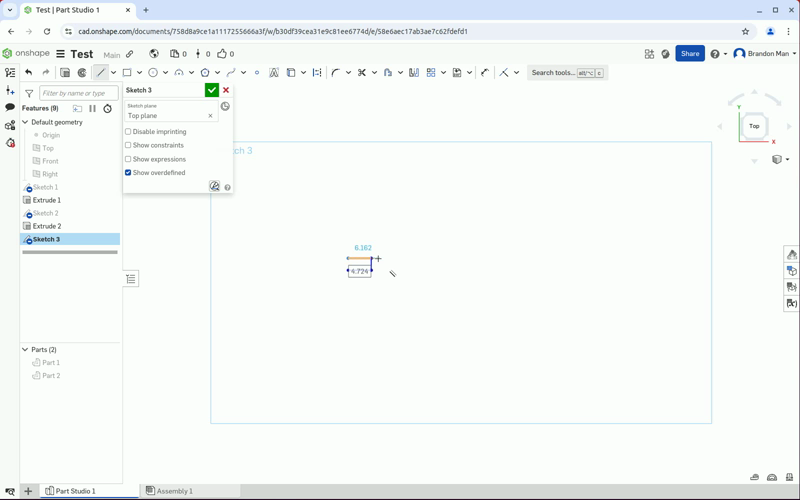
key_down(shift)
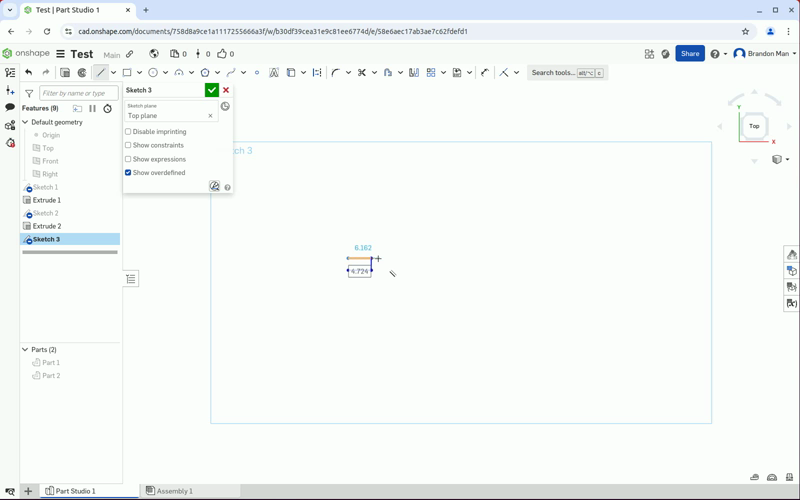
mouse_move(348, 270)
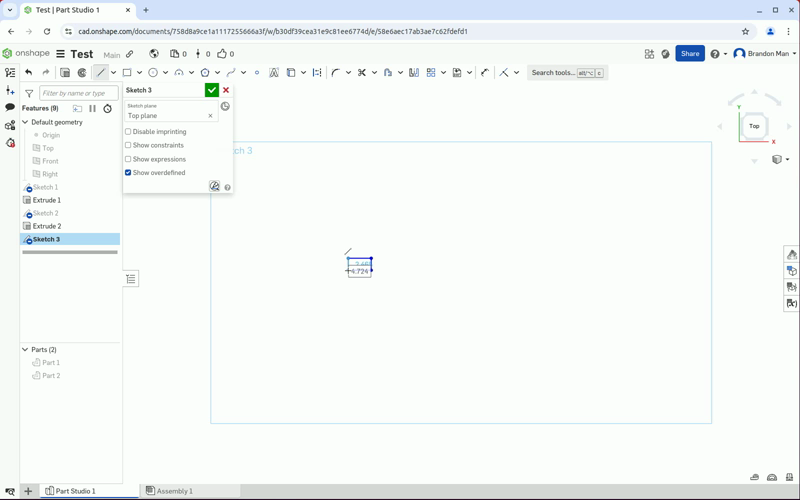
key_up(shift)
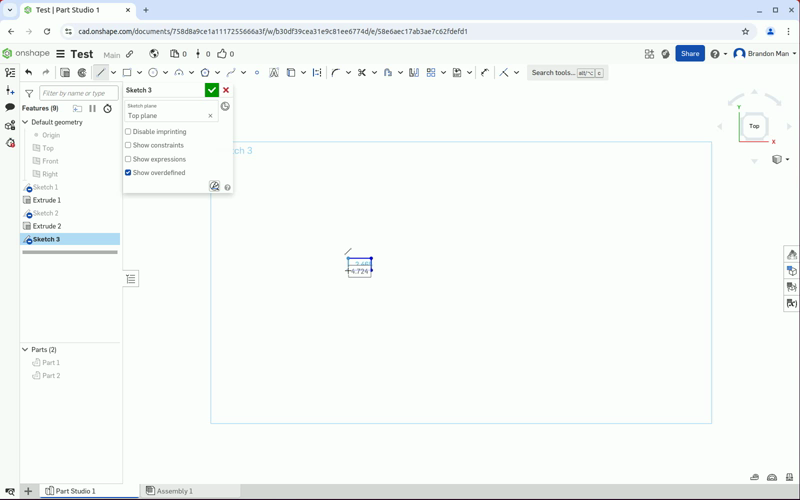
click(348, 270)
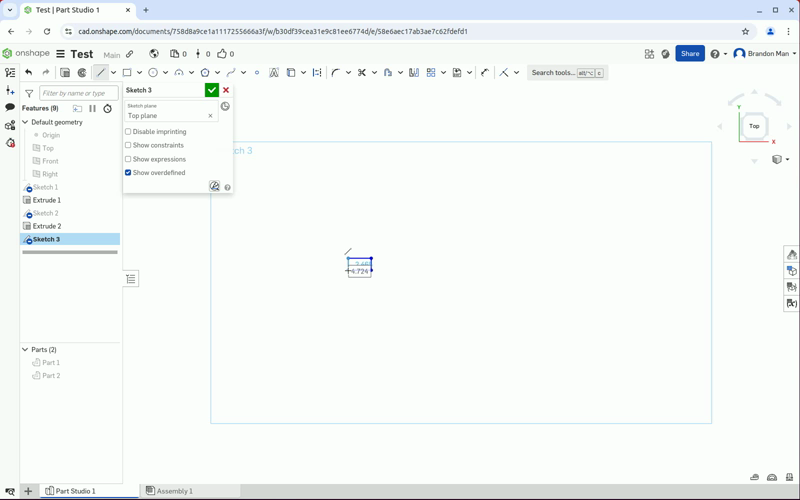
key(esc)
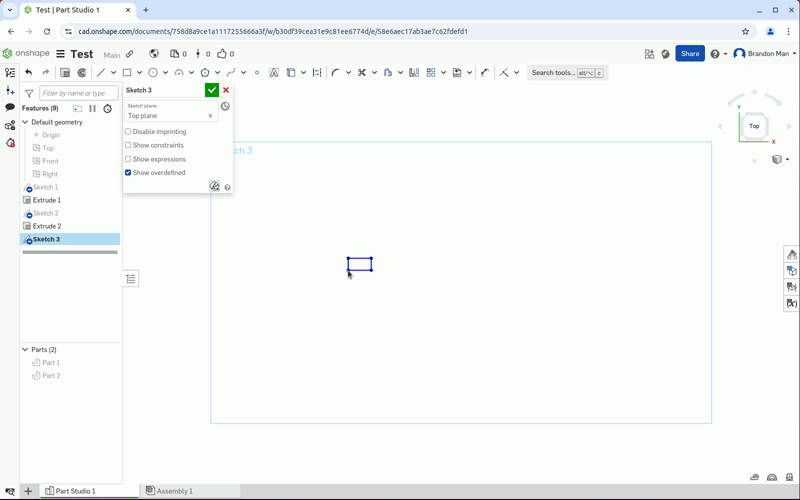
mouse_move(361, 261)
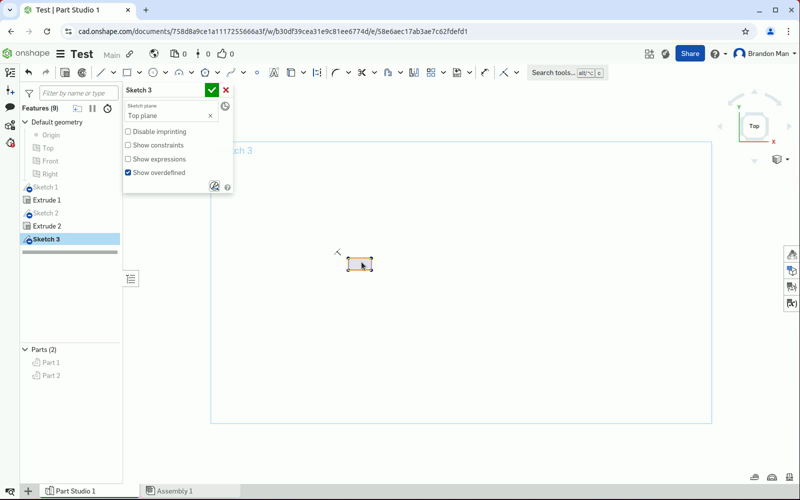
scroll(6)
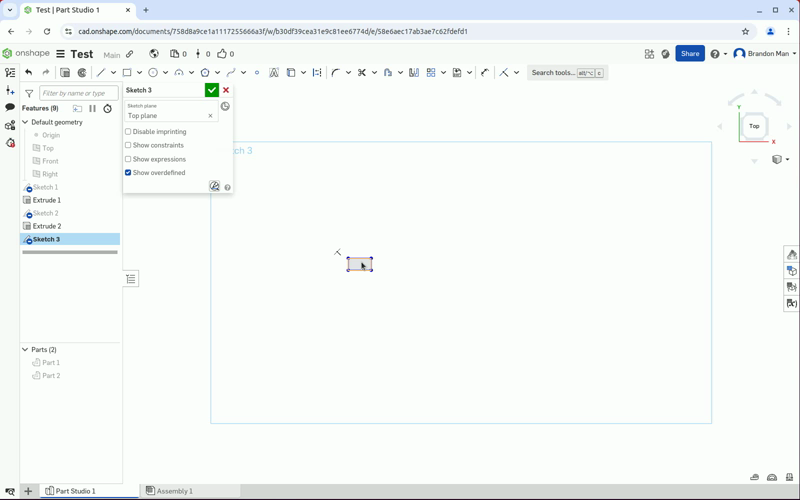
scroll(6)
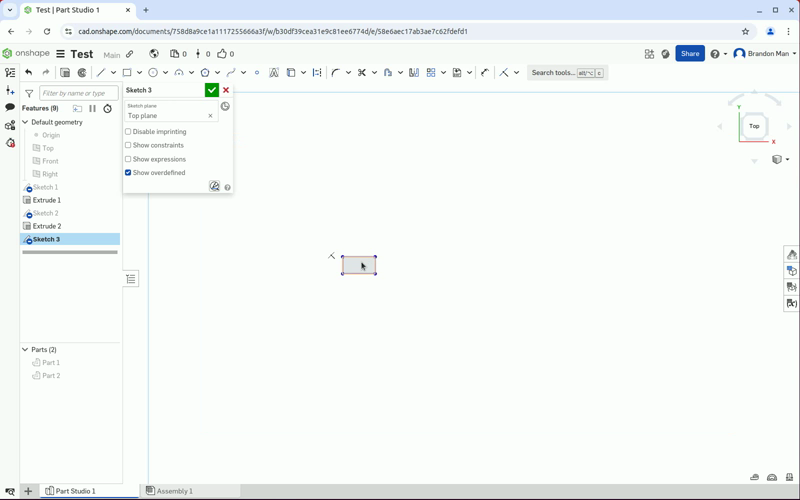
scroll(6)
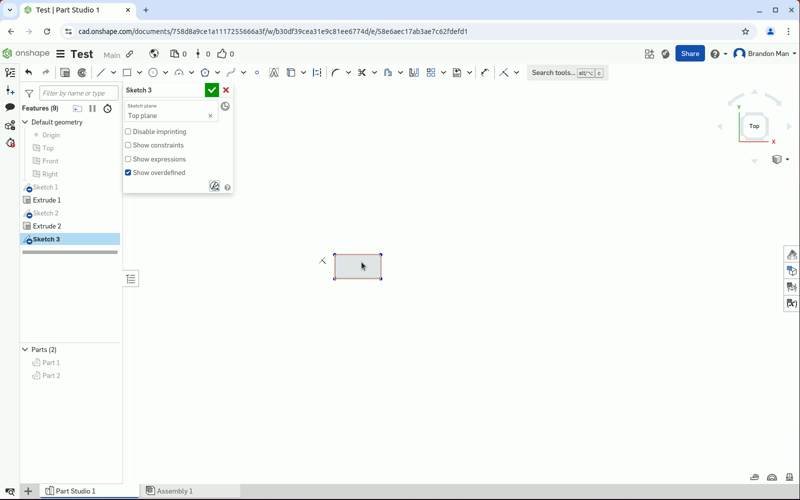
scroll(6)
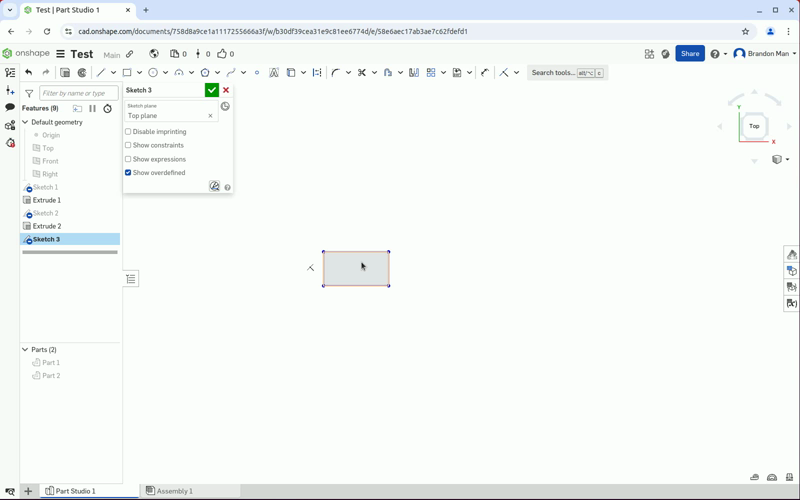
scroll(6)
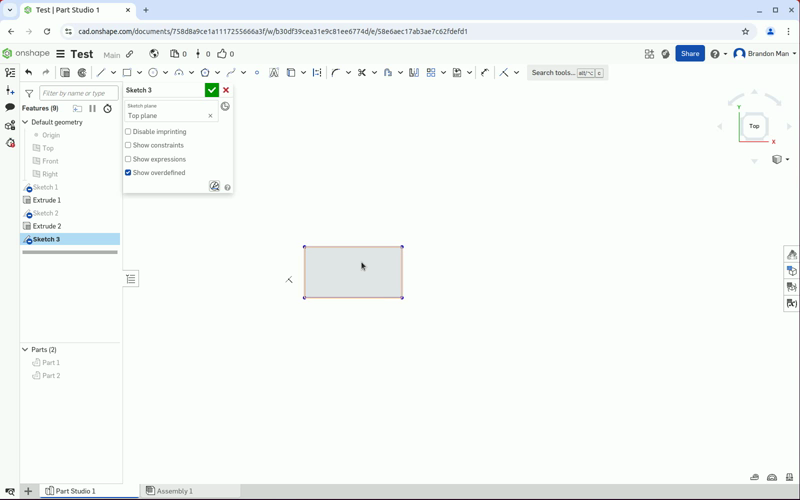
scroll(6)
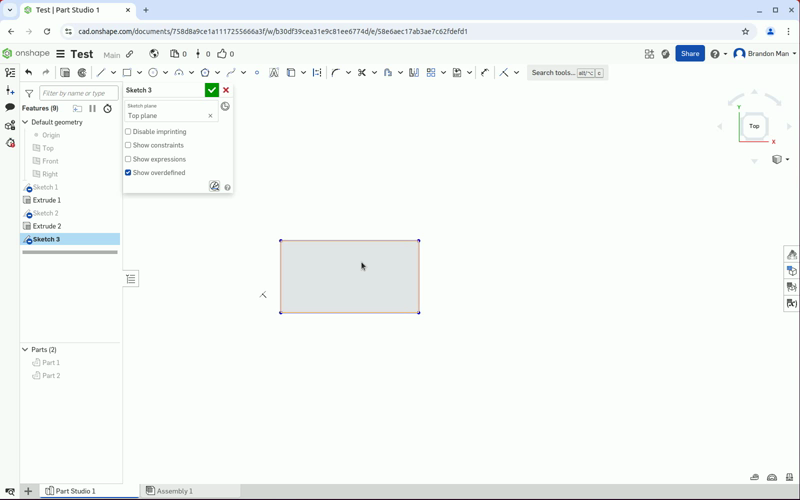
scroll(6)
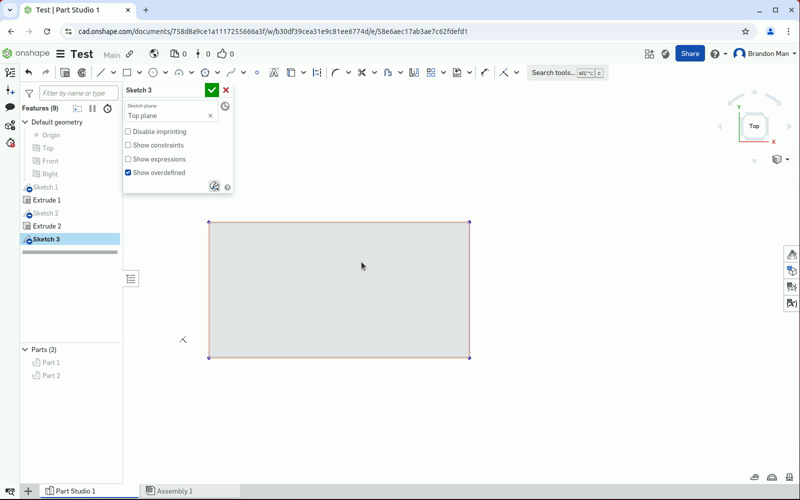
click(361, 261)
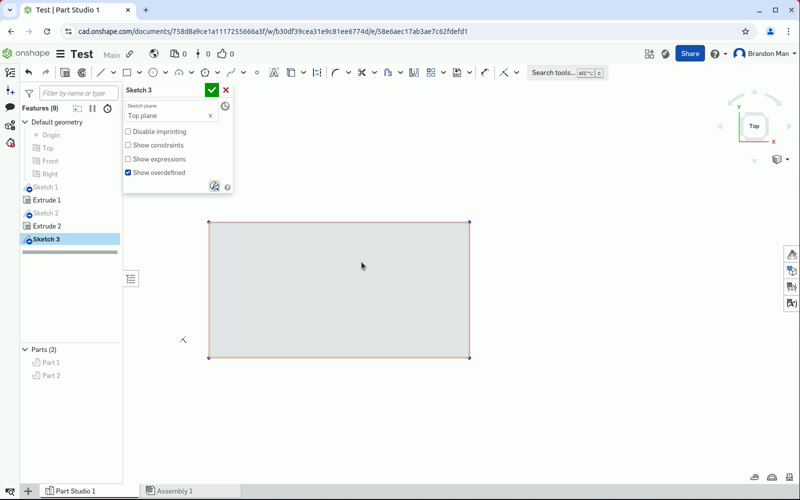
scroll(-6)
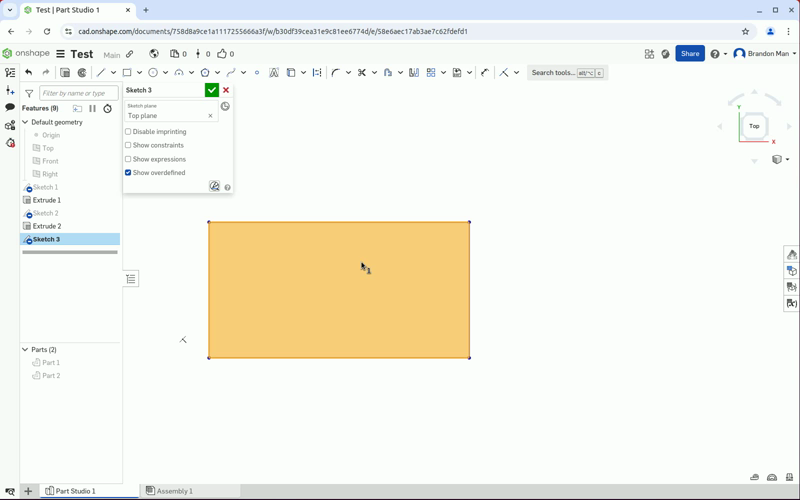
scroll(-6)
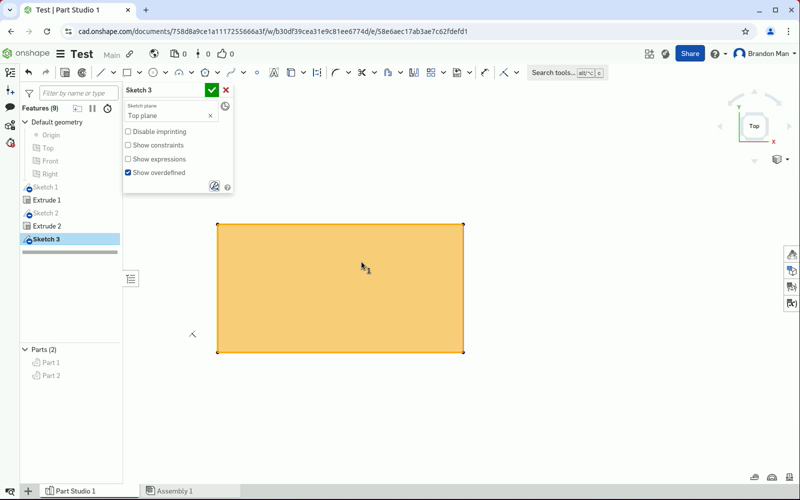
scroll(-6)
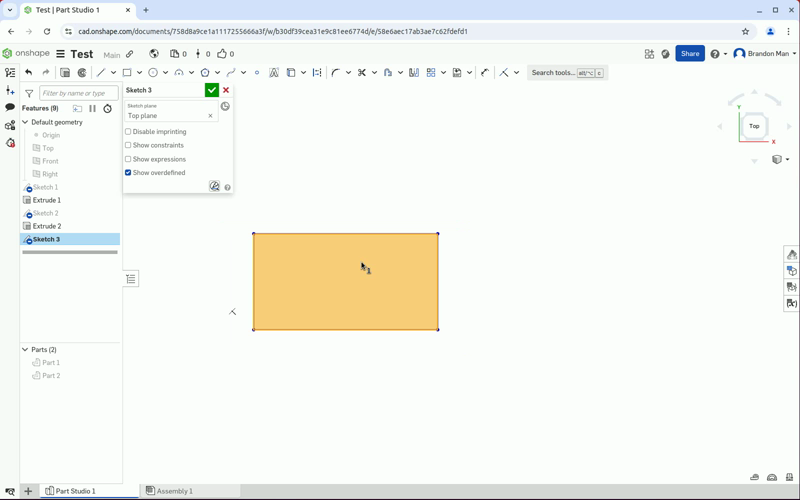
scroll(-6)
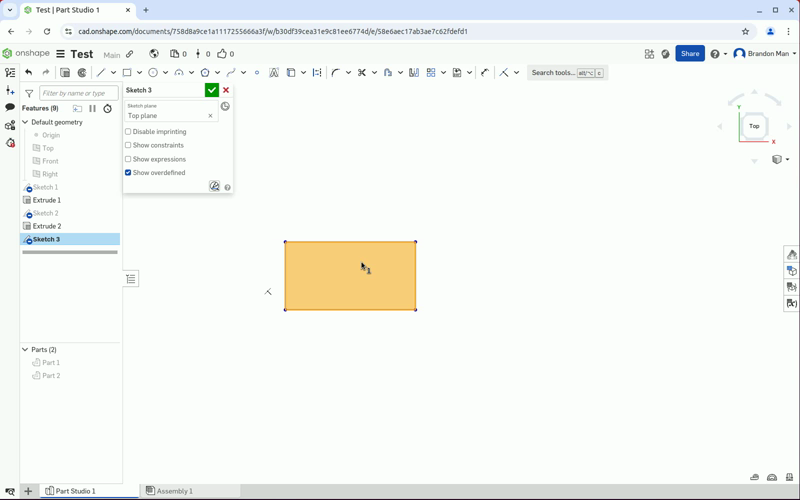
scroll(-6)
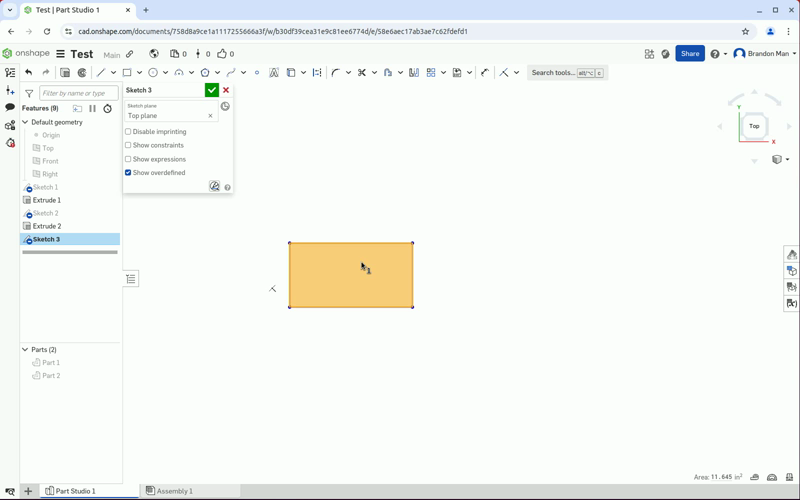
scroll(-6)
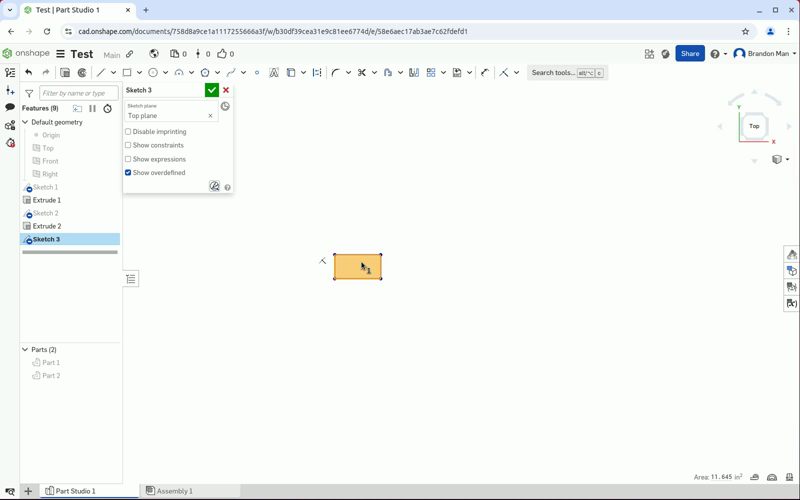
scroll(-6)
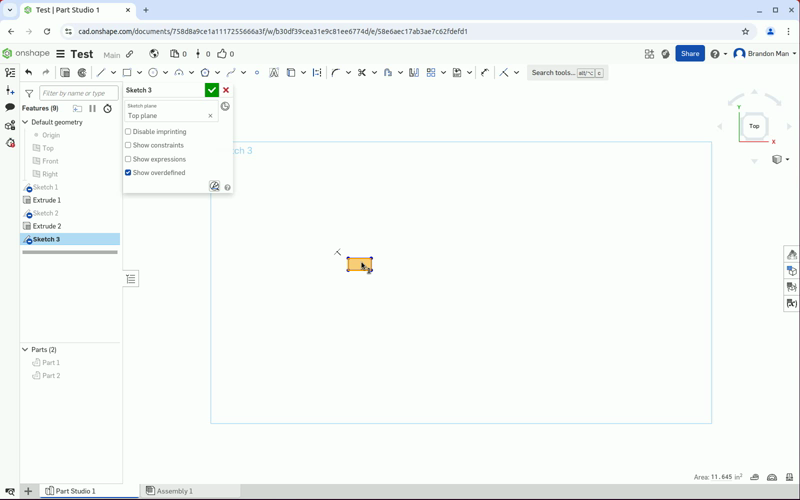
mouse_move(73, 352)
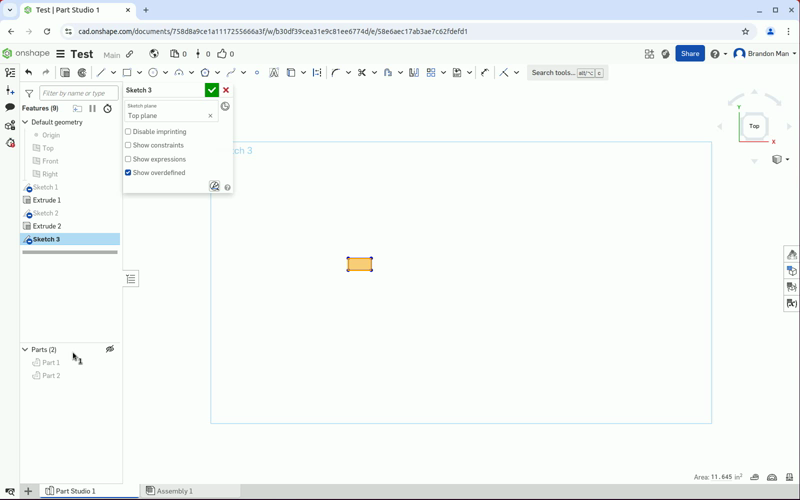
key(shift+y)
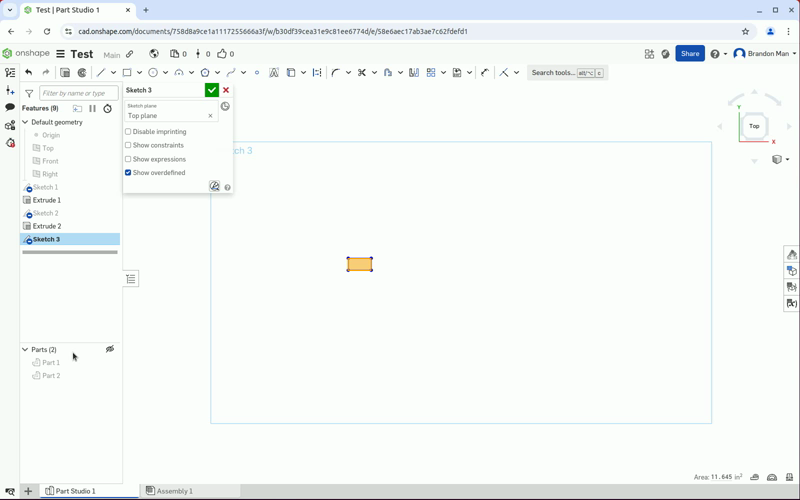
key(shift+e)
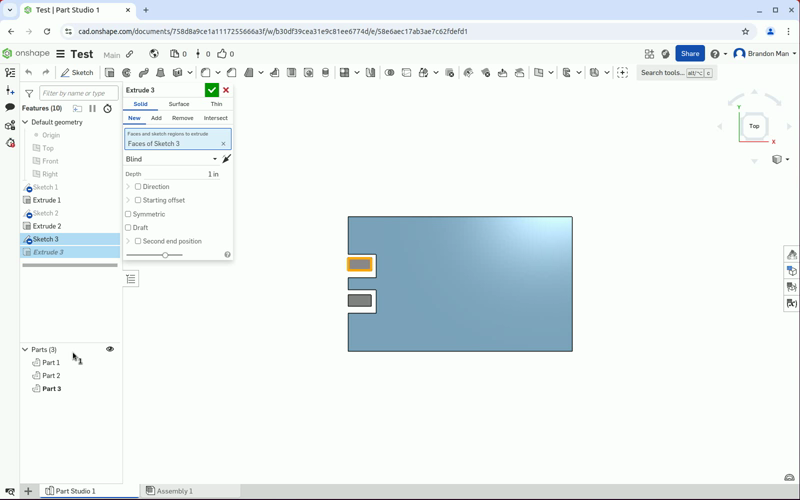
mouse_move(143, 106)
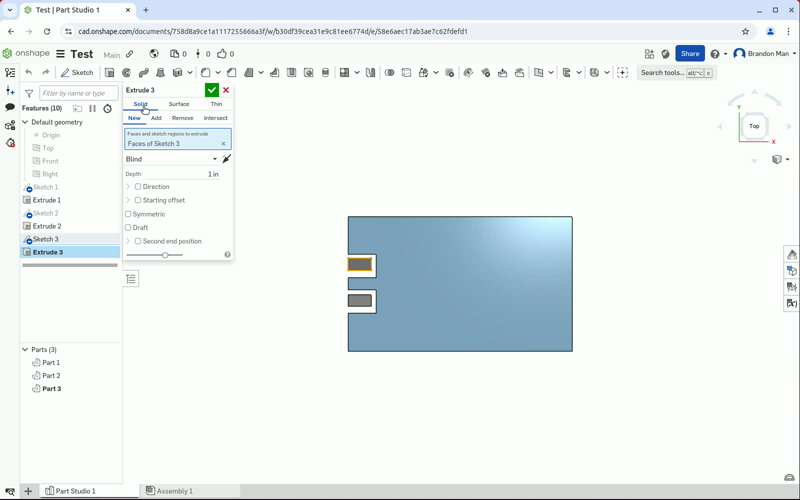
click(143, 106)
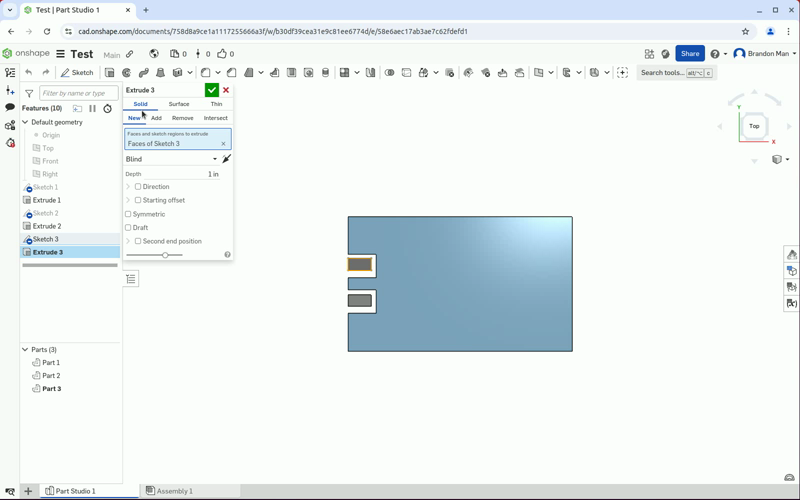
mouse_move(137, 120)
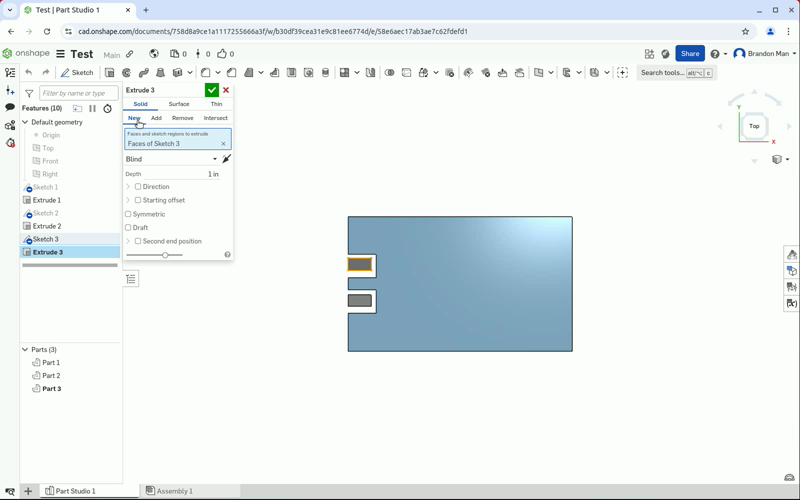
click(137, 120)
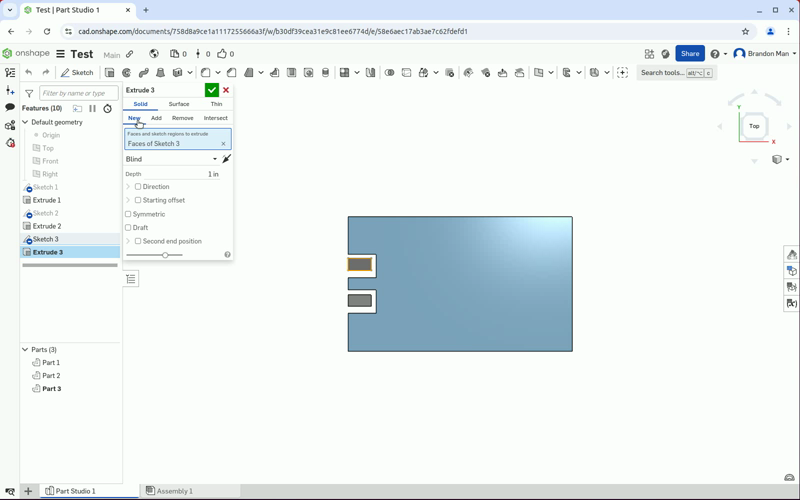
key(tab, 4)
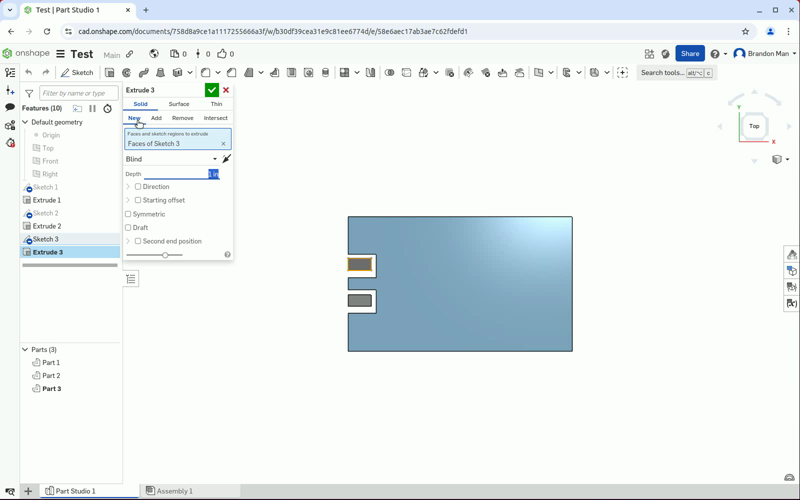
text(0.481)
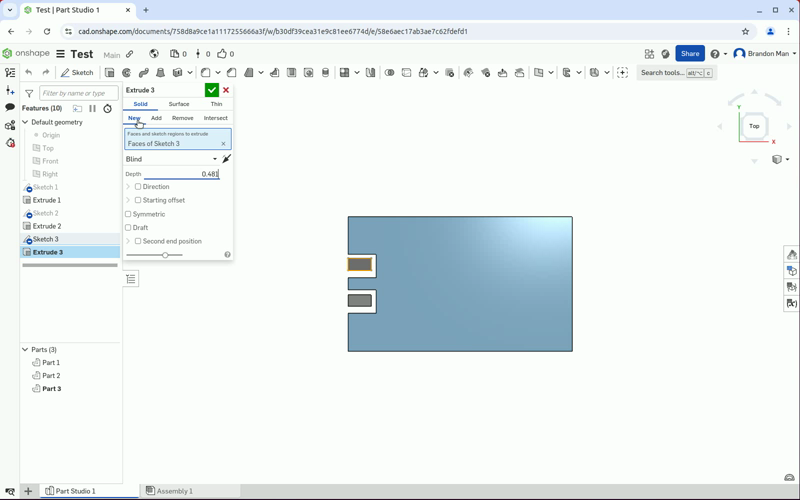
key(enter)
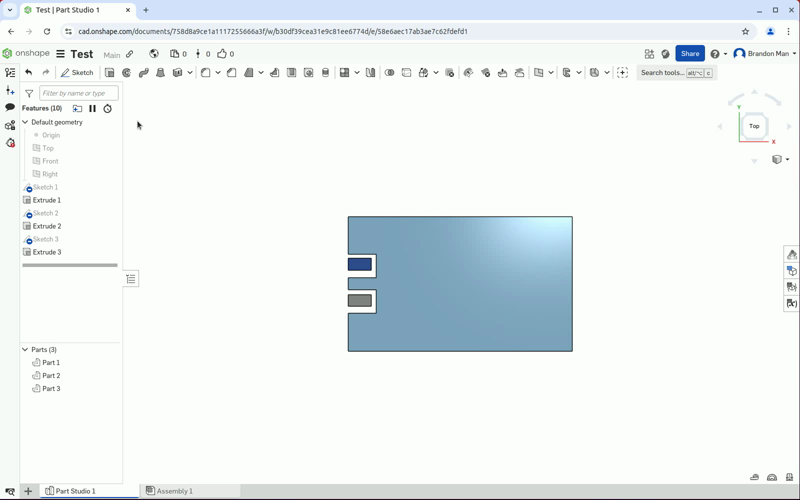
key(shift+h)
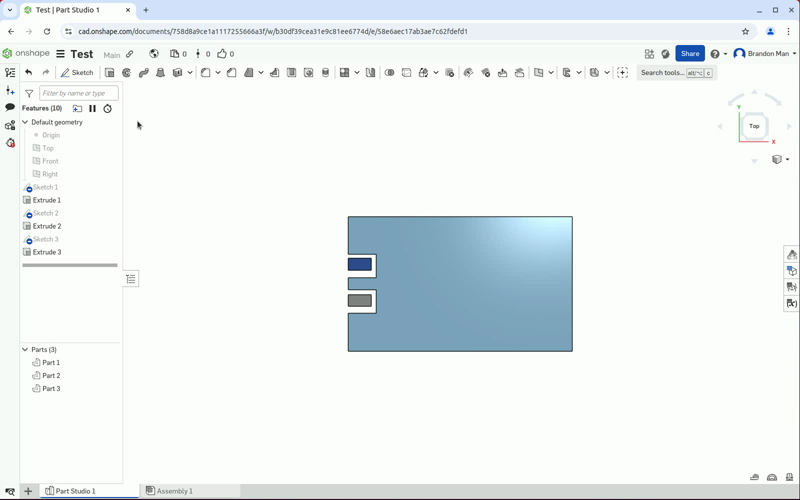
key(shift+h)
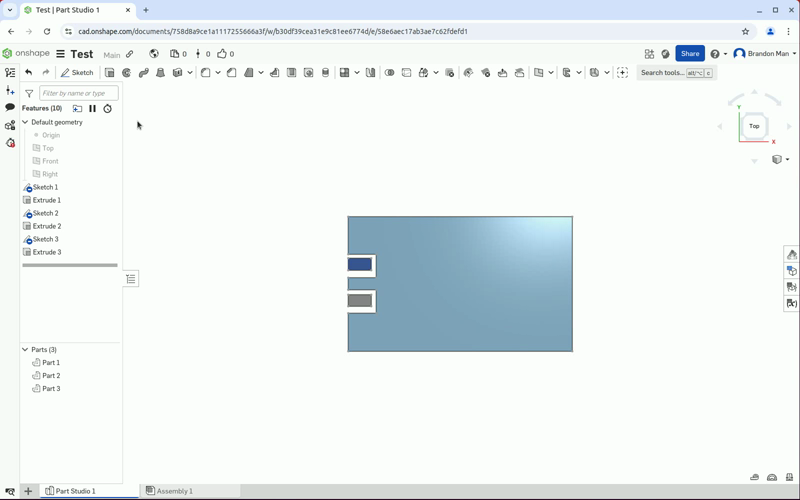
key(shift+7)
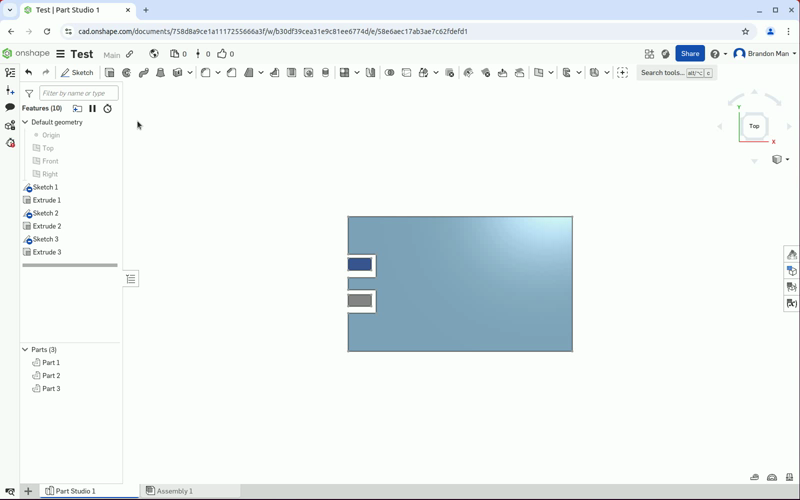
key(up, 3)
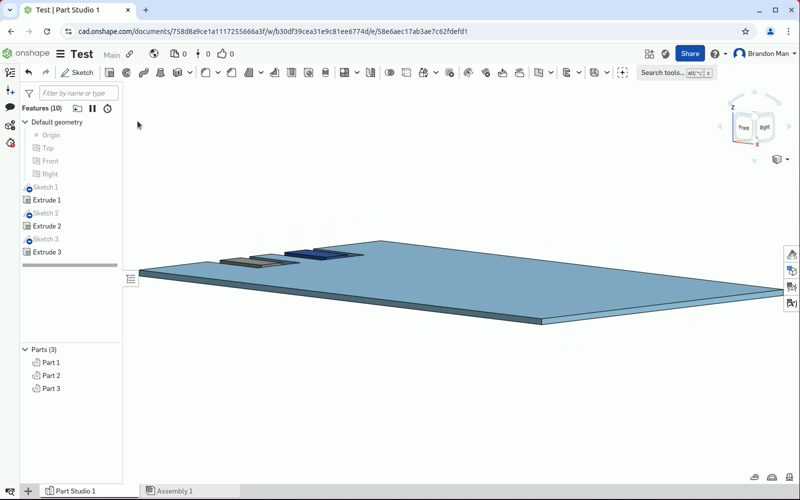
key(left, 3)
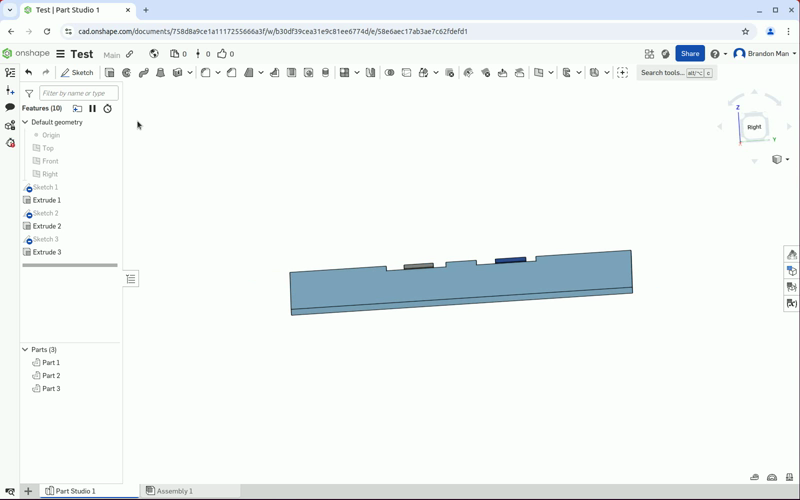
key(right, 3)
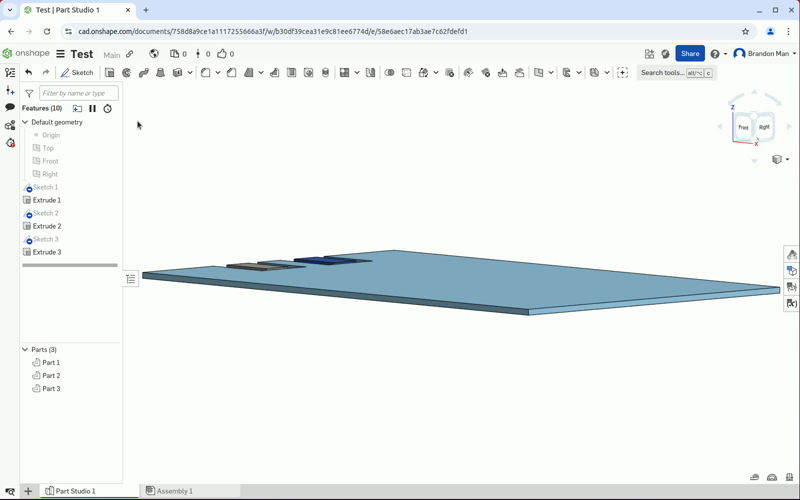
key(down, 3)
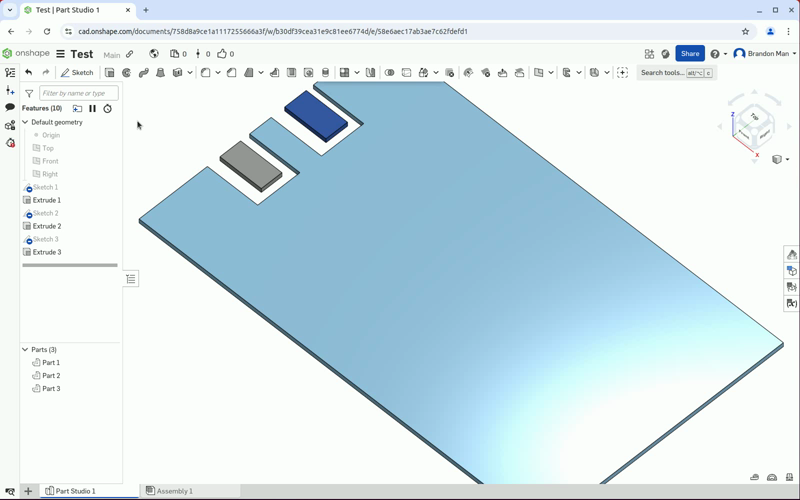
mouse_move(73, 189)
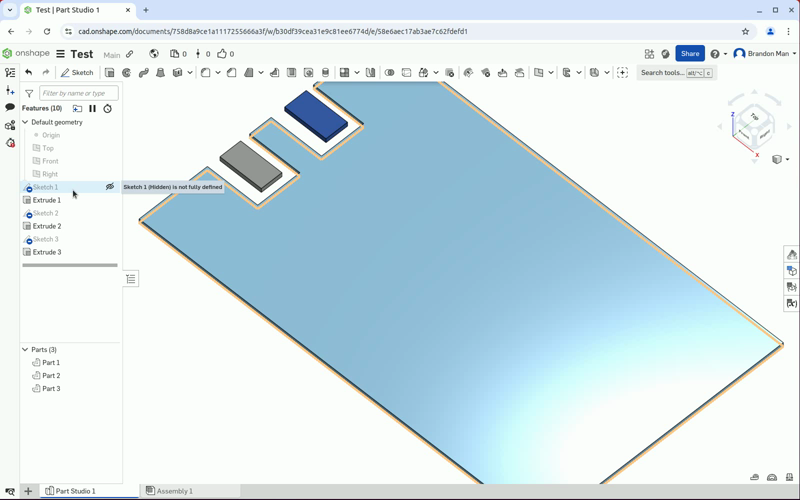
click(73, 189)